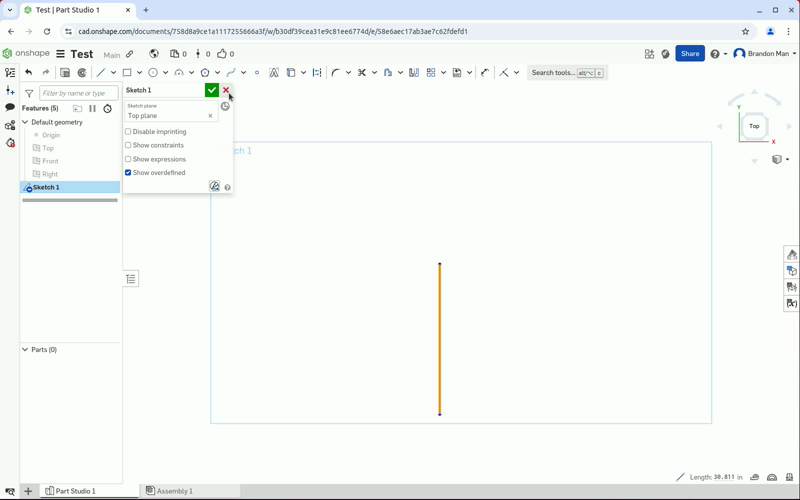
key(shift+h)
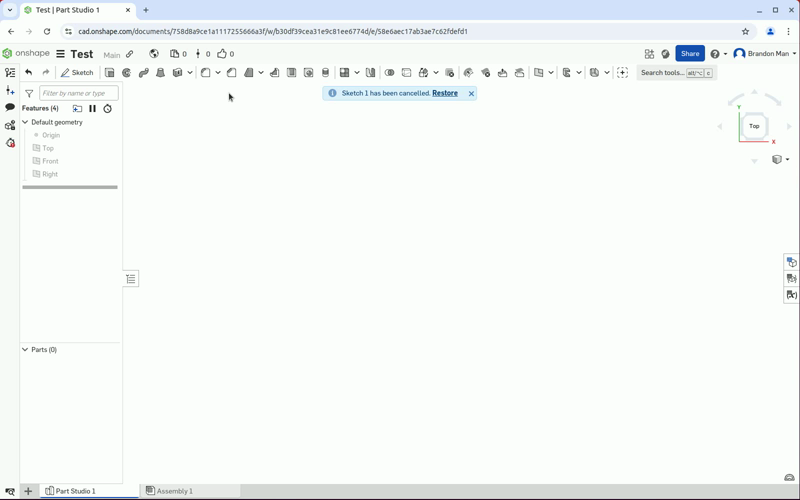
mouse_move(73, 352)
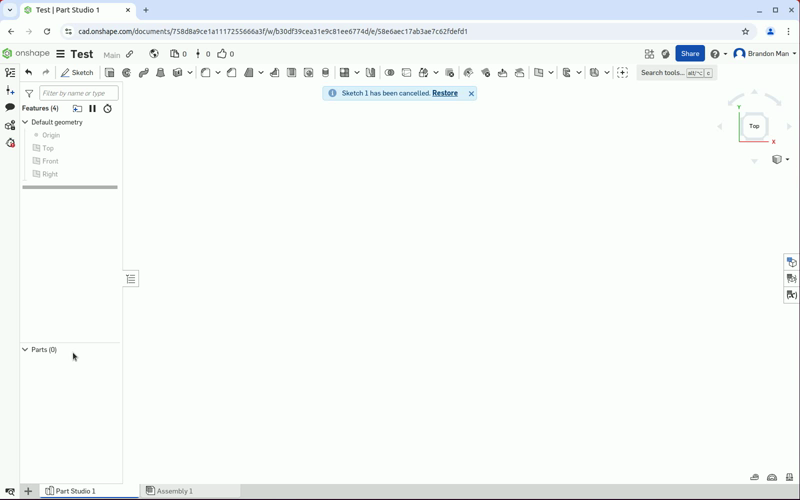
key(y)
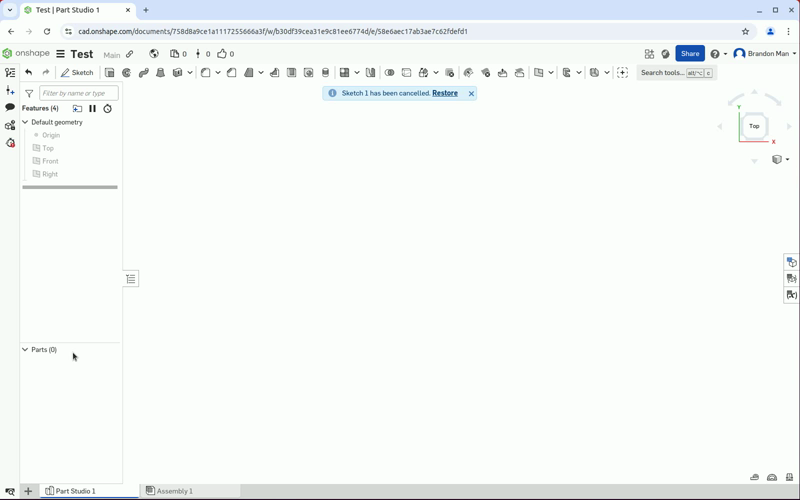
key(shift+p)
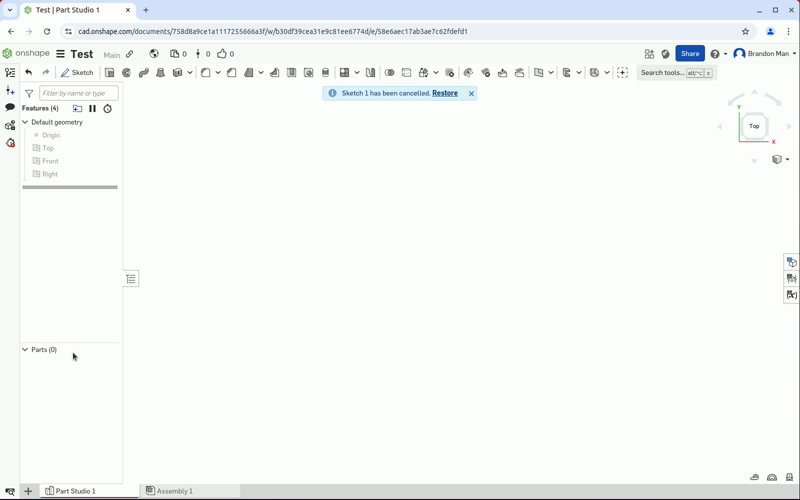
key(space)
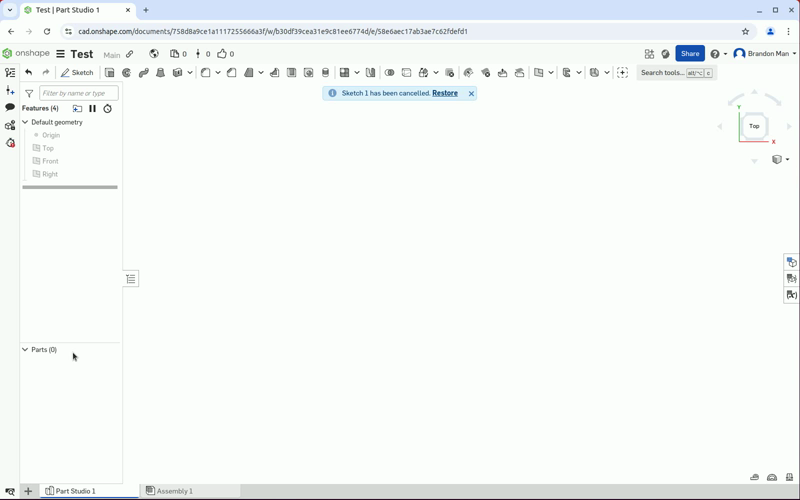
key_down(shift)
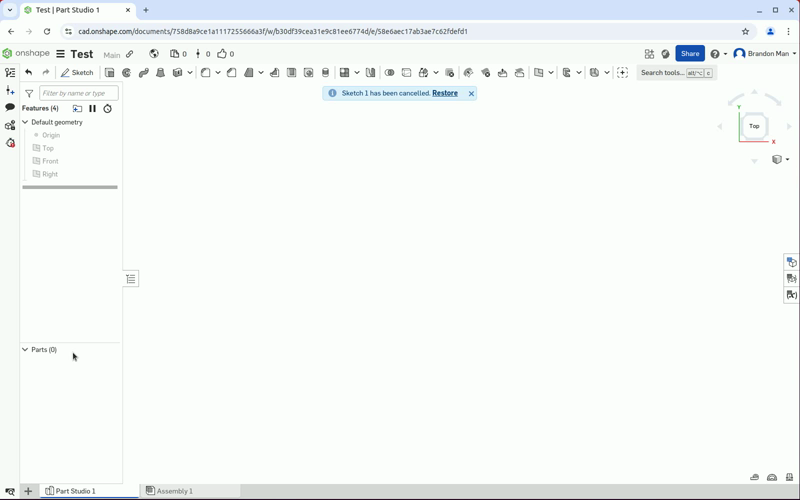
key(up)
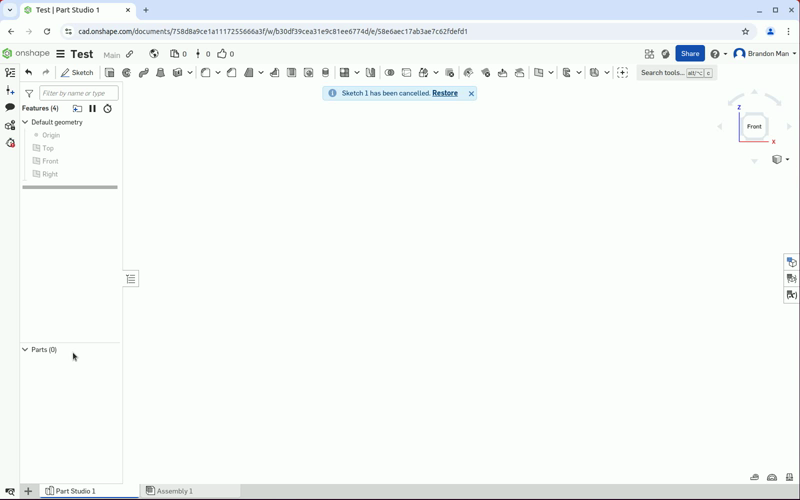
key_up(shift)
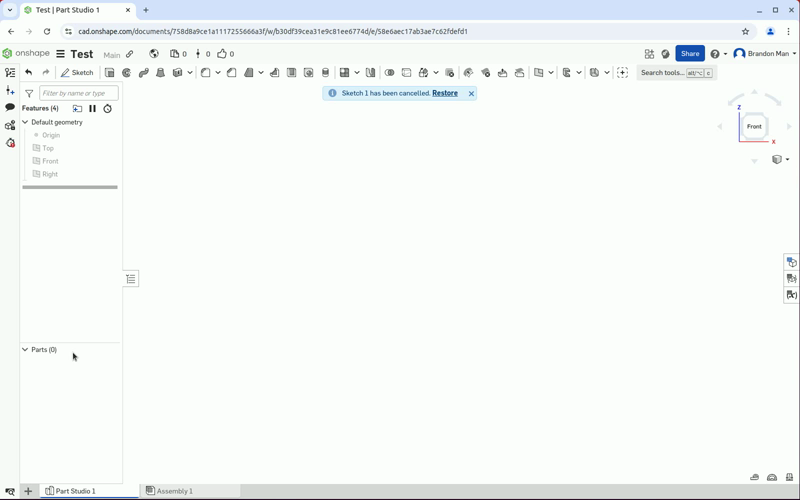
mouse_move(73, 352)
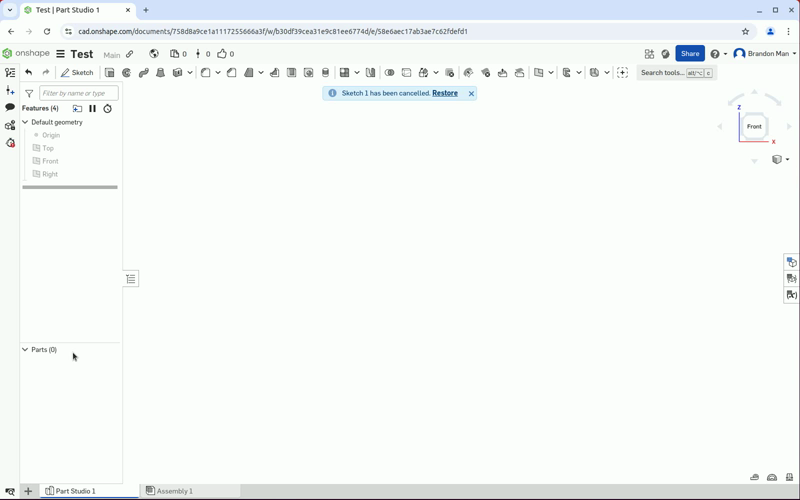
key(shift+y)
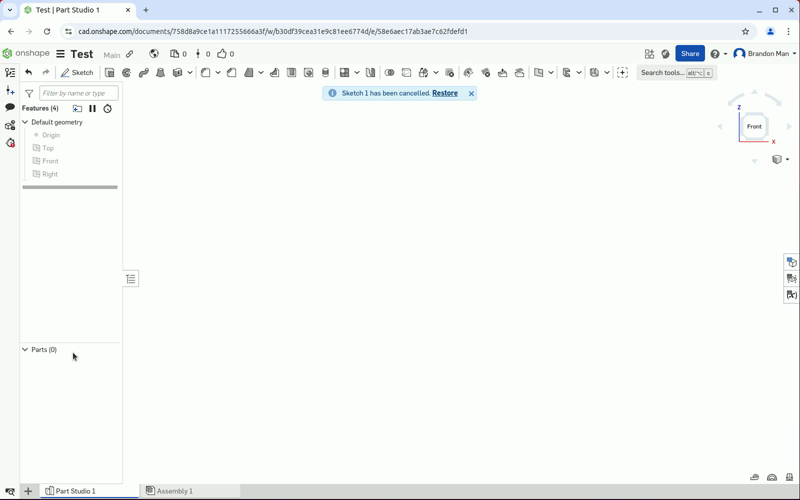
key(shift+s)
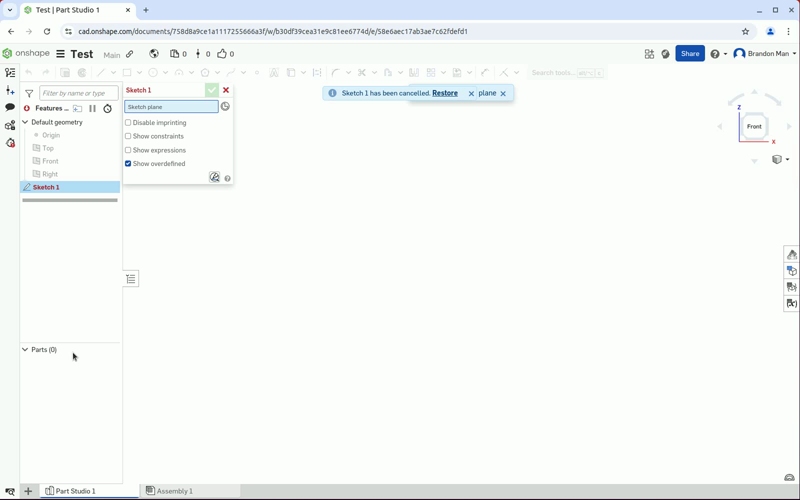
mouse_move(73, 163)
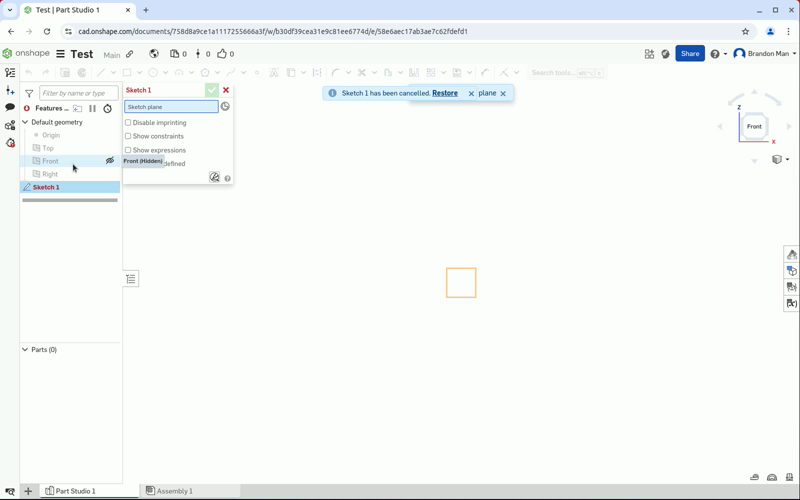
click(73, 163)
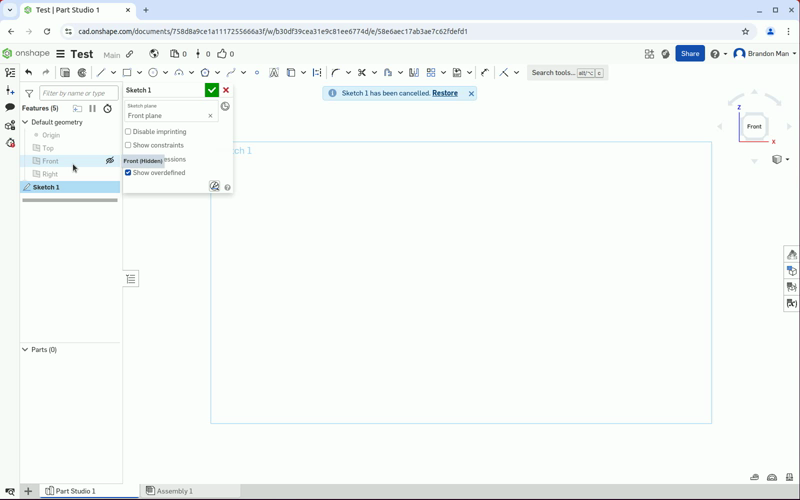
mouse_move(73, 352)
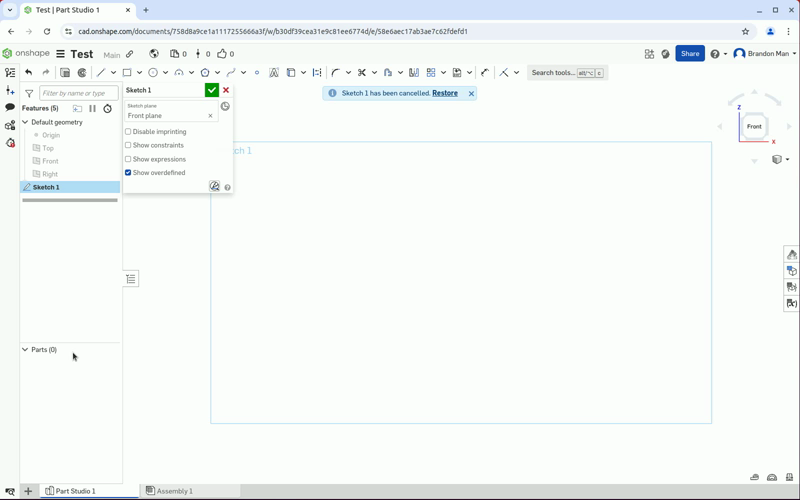
key(y)
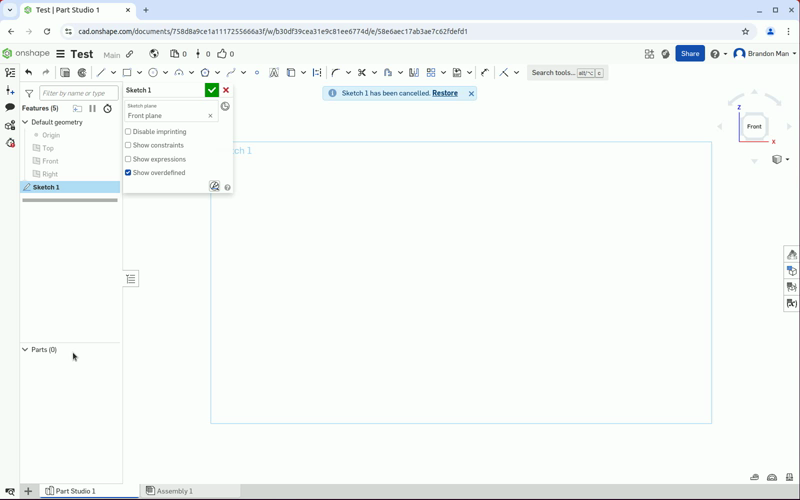
key(l)
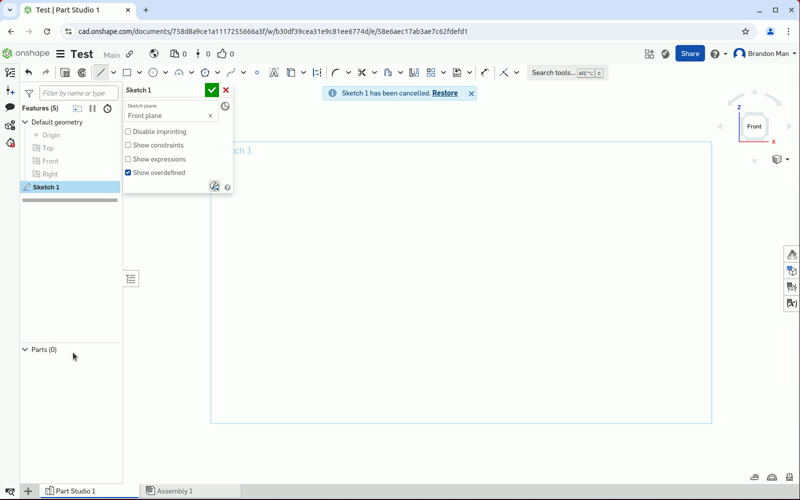
key_down(shift)
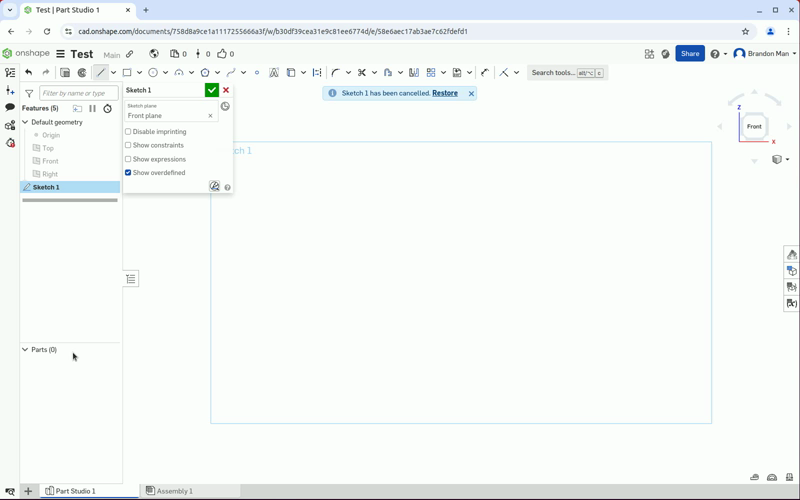
mouse_move(454, 325)
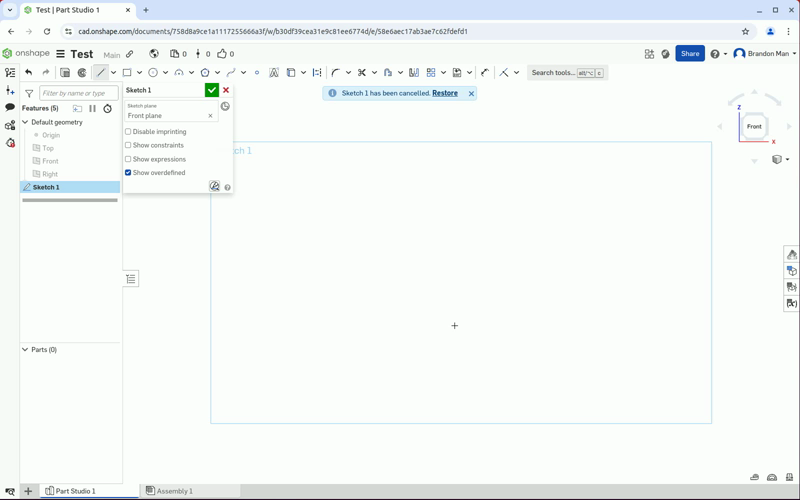
click(454, 325)
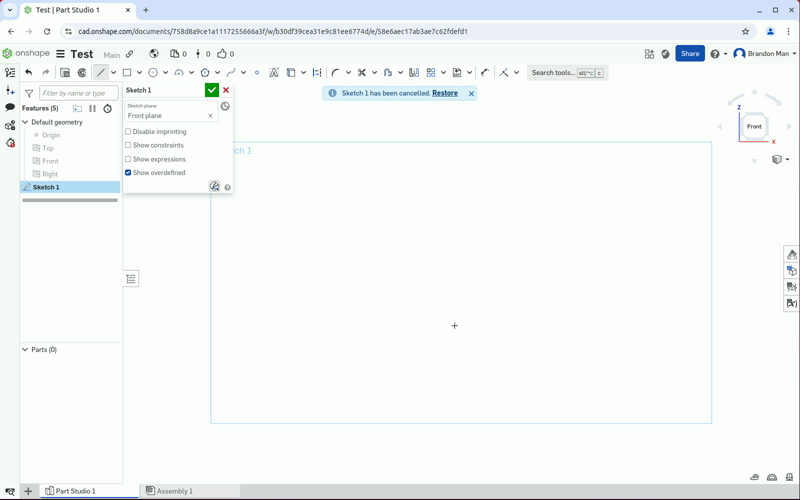
key_up(shift)
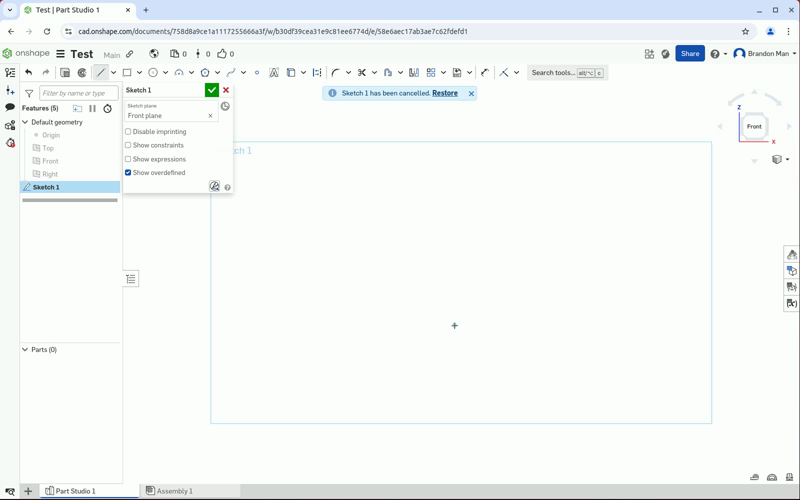
key_down(shift)
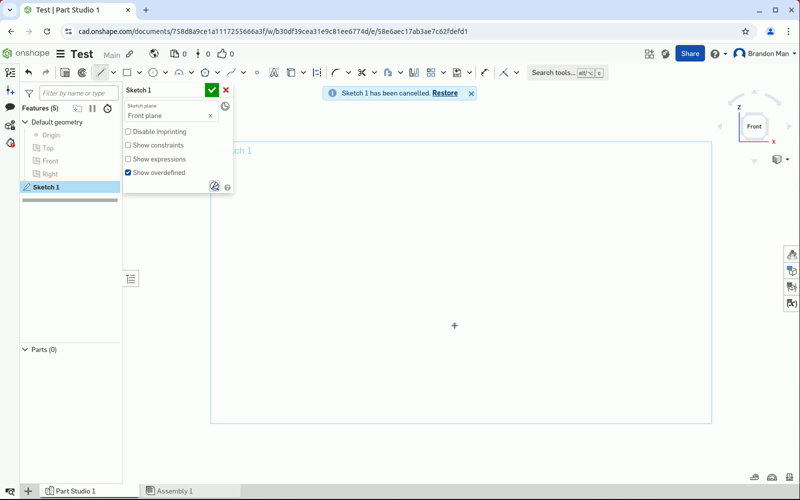
mouse_move(457, 395)
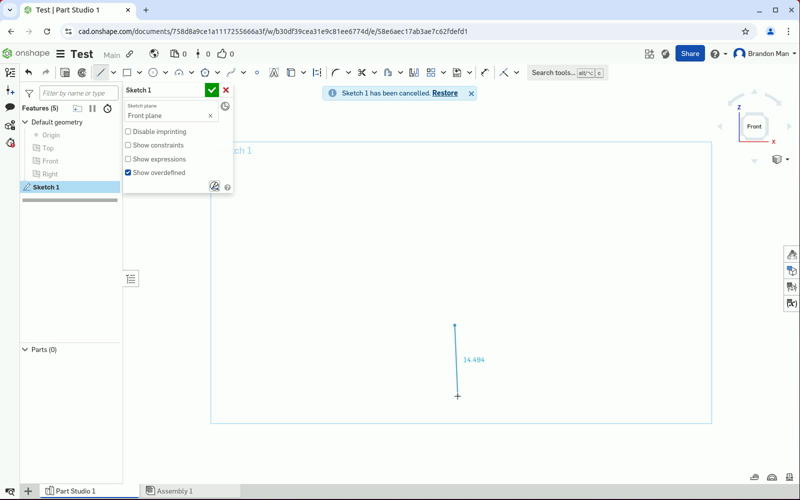
click(457, 395)
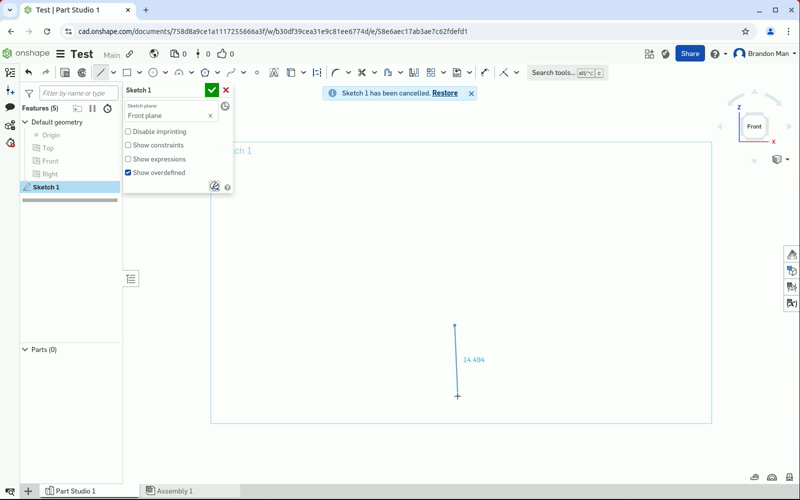
key_up(shift)
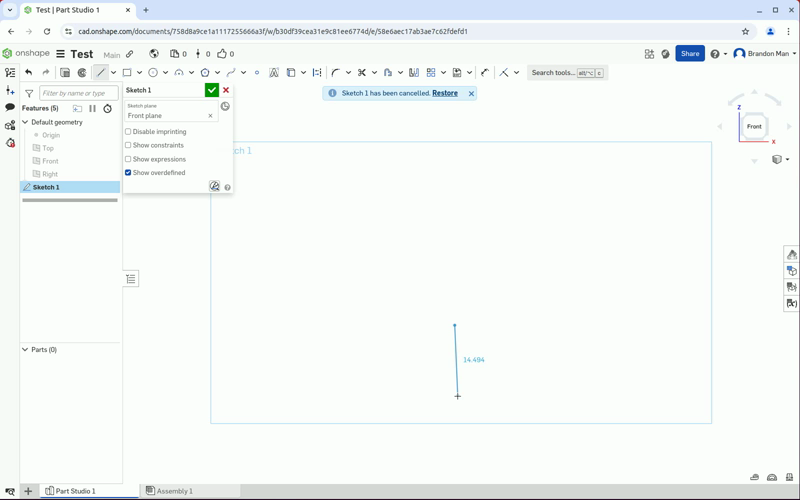
key_down(shift)
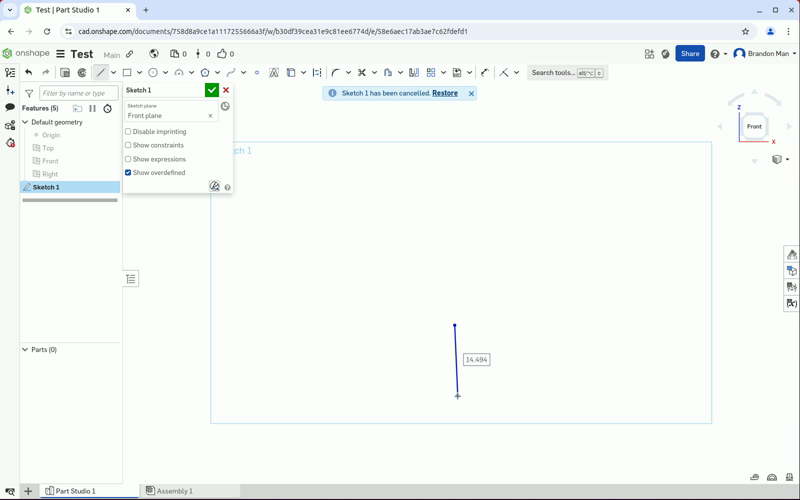
mouse_move(487, 395)
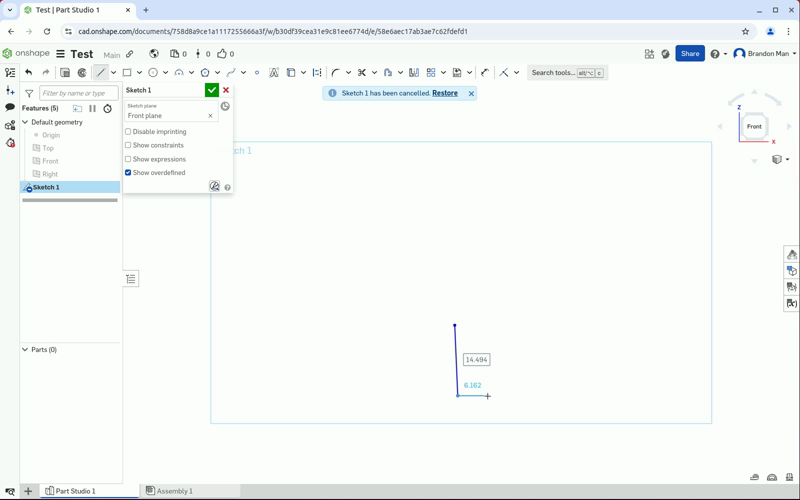
mouse_move(460, 395)
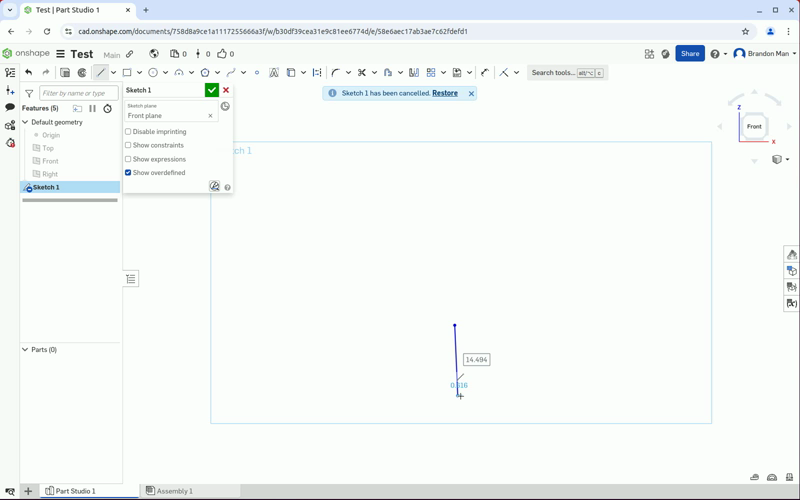
scroll(6)
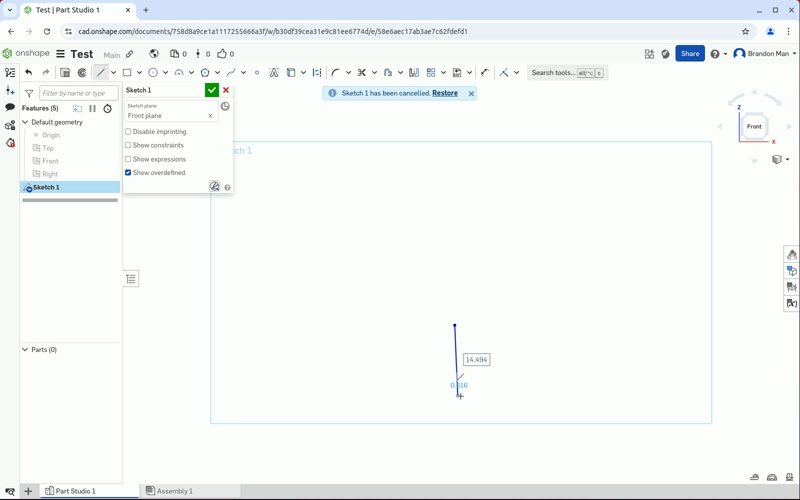
scroll(6)
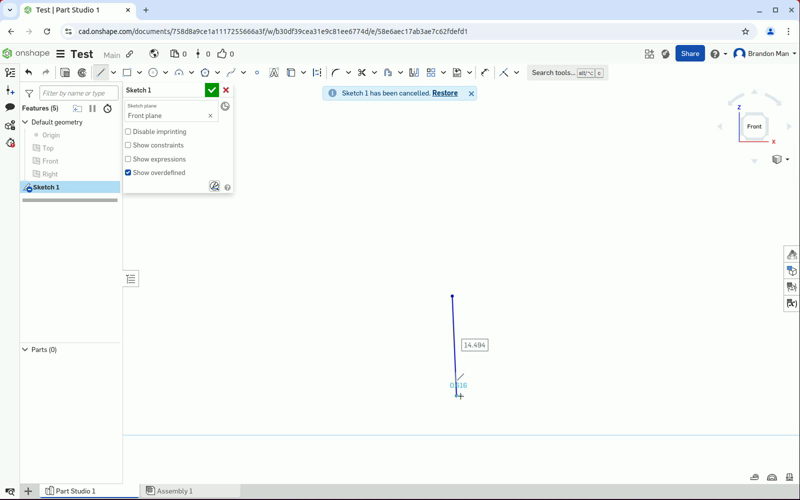
scroll(6)
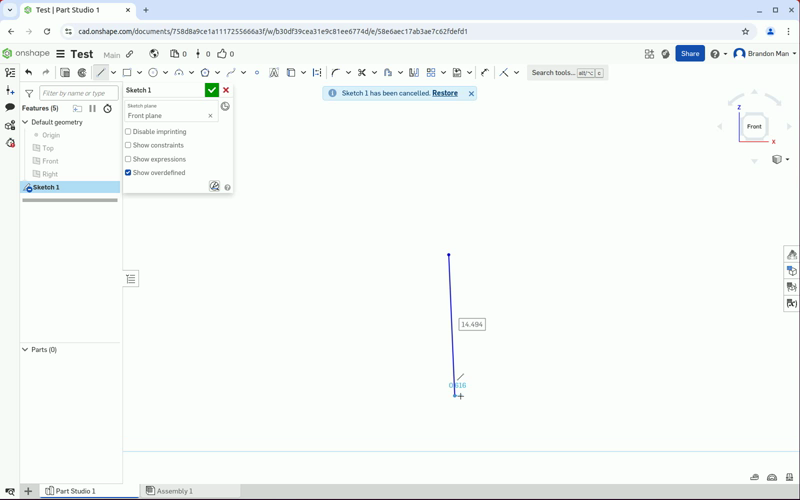
scroll(6)
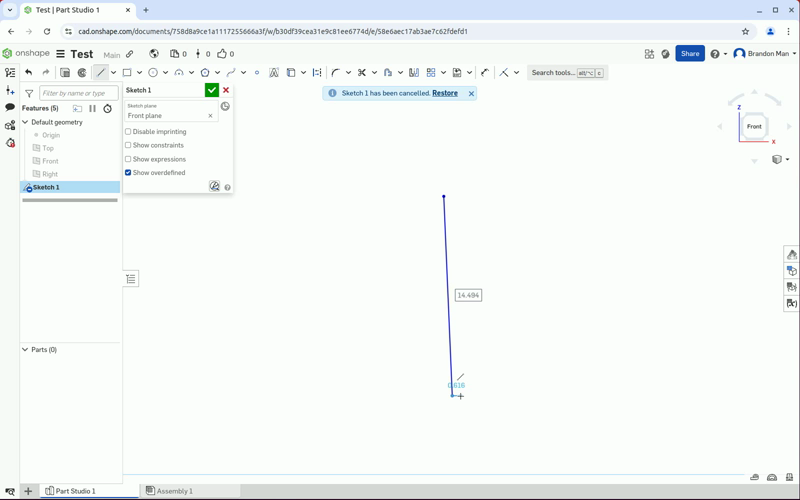
scroll(6)
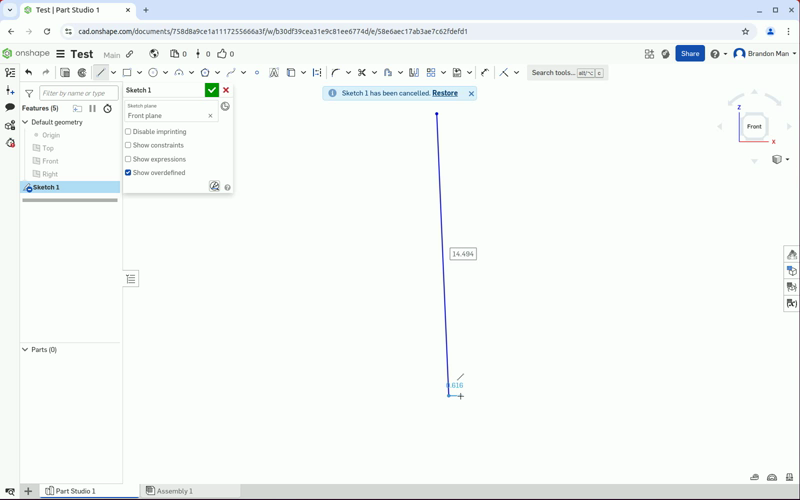
scroll(6)
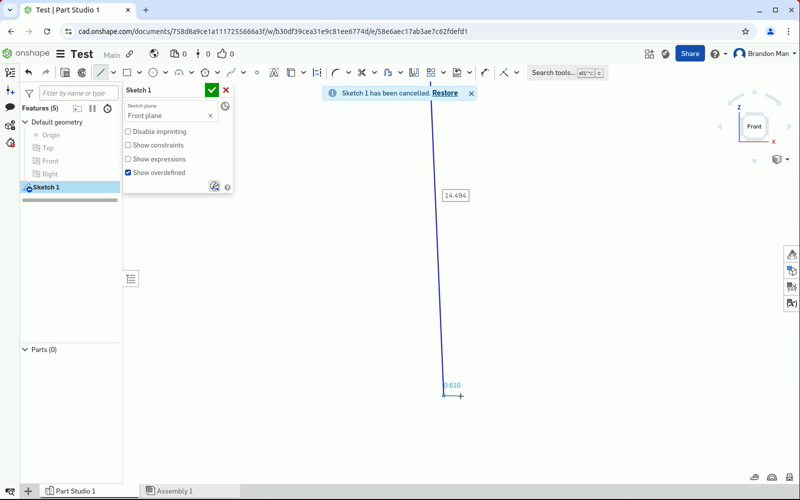
scroll(6)
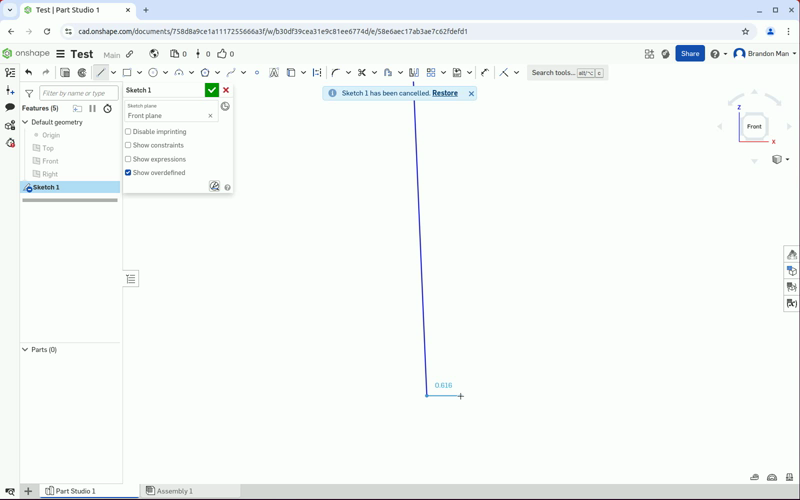
click(460, 395)
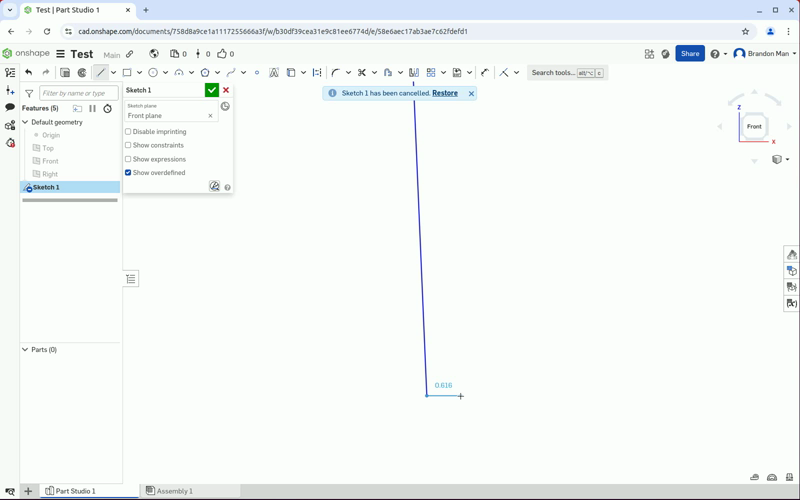
scroll(-6)
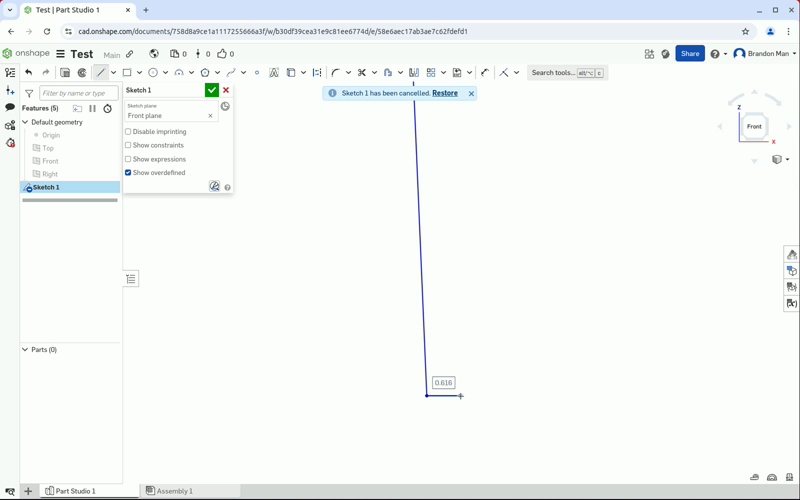
scroll(-6)
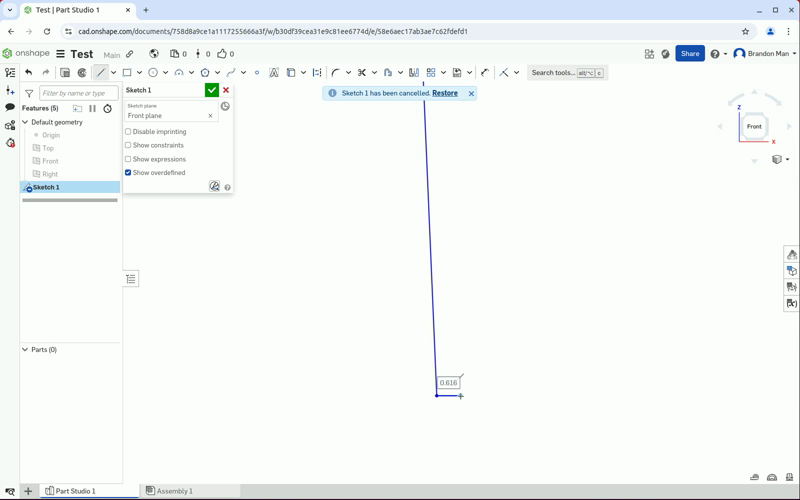
scroll(-6)
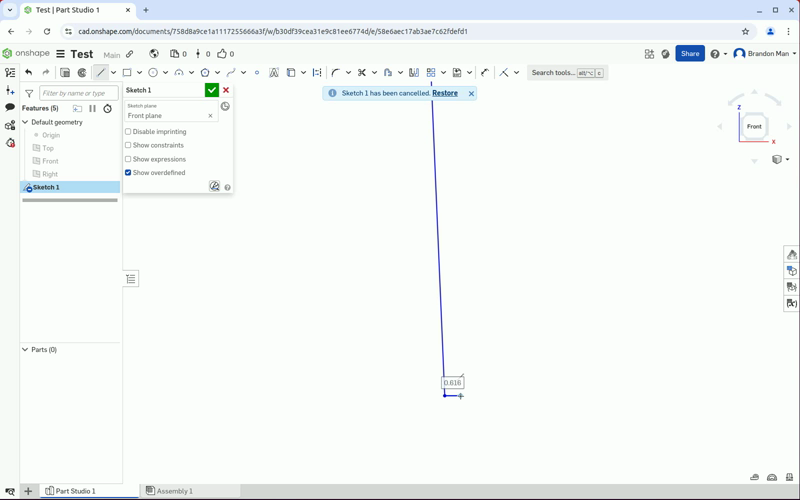
scroll(-6)
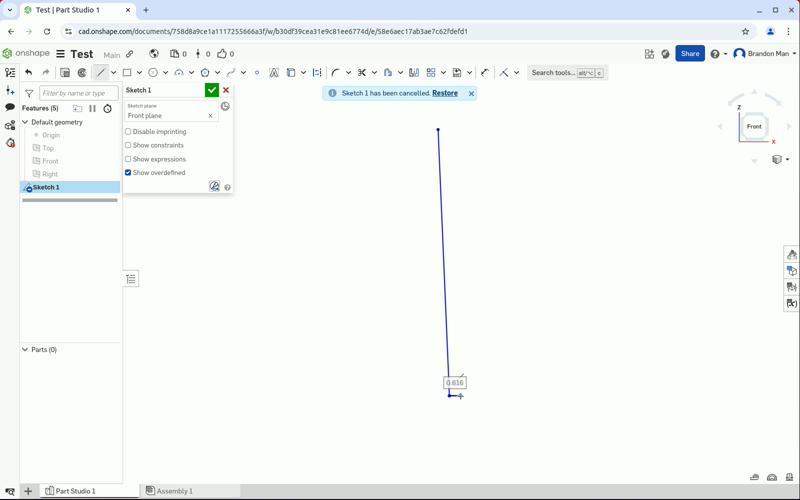
scroll(-6)
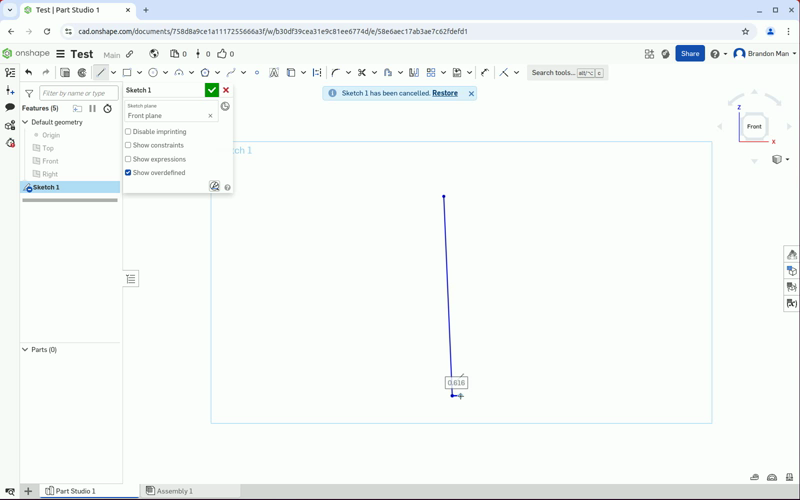
scroll(-6)
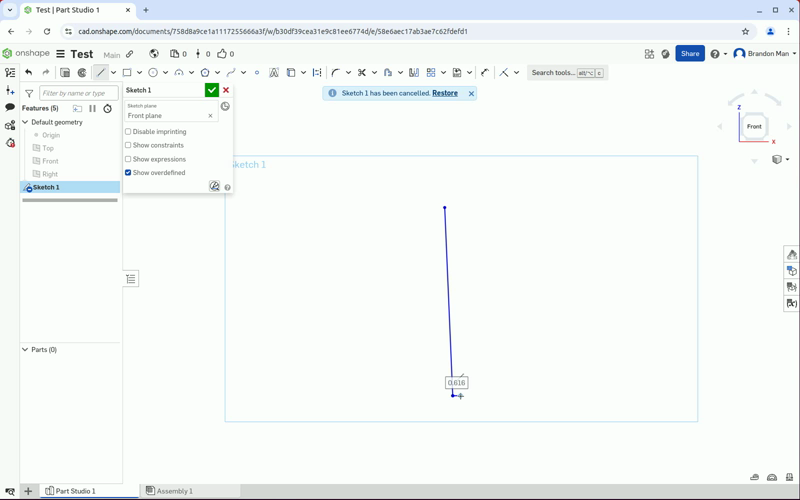
scroll(-6)
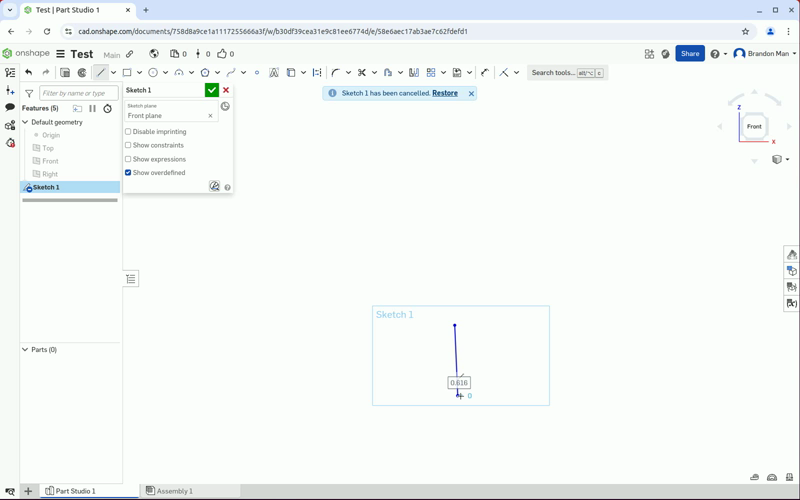
key_up(shift)
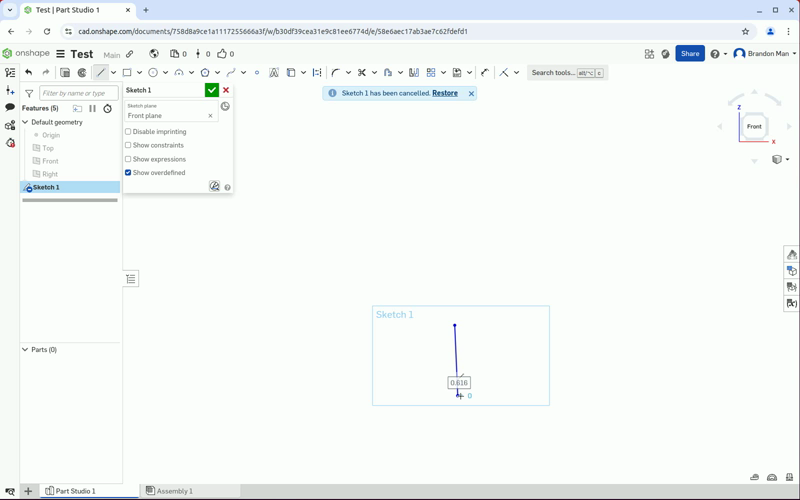
key_down(shift)
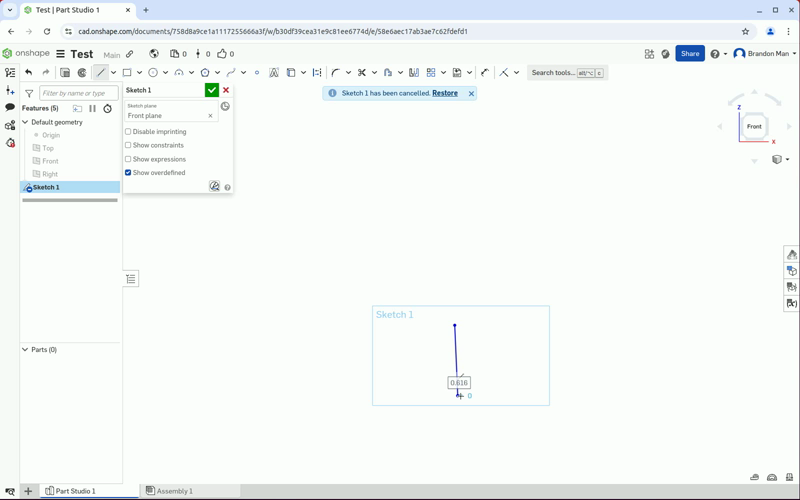
mouse_move(460, 282)
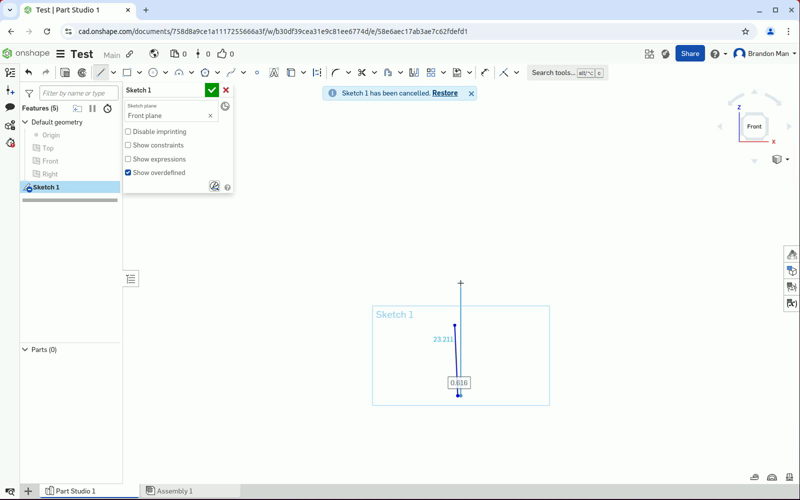
click(460, 282)
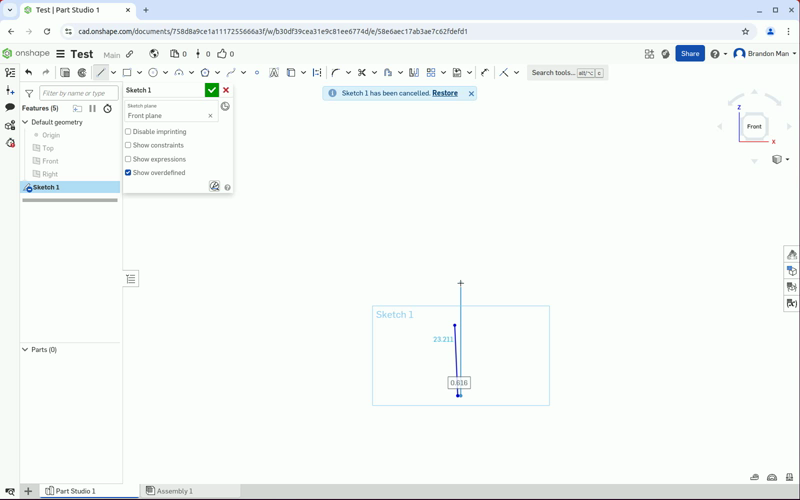
key_up(shift)
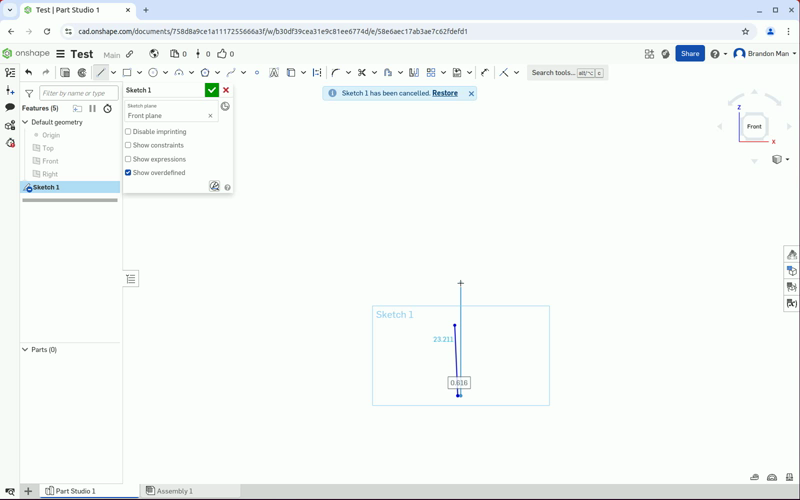
key_down(shift)
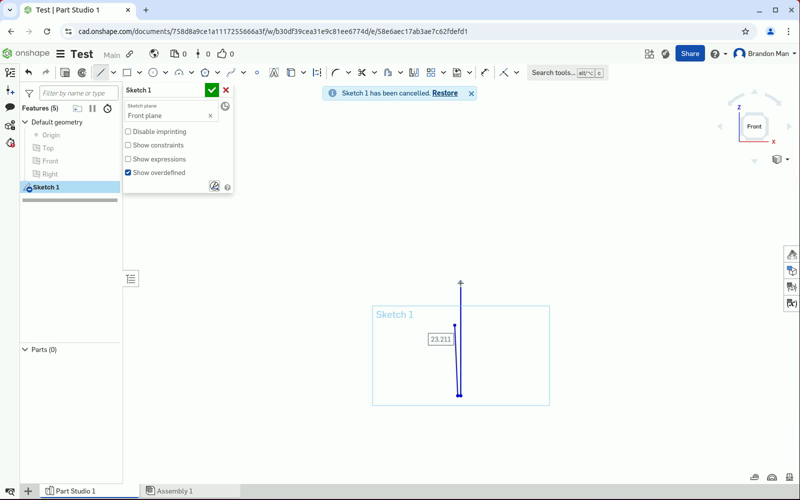
mouse_move(490, 282)
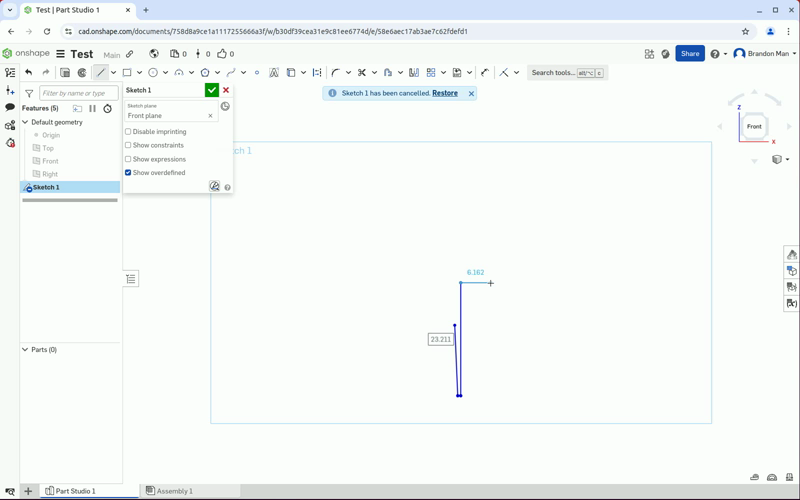
mouse_move(454, 282)
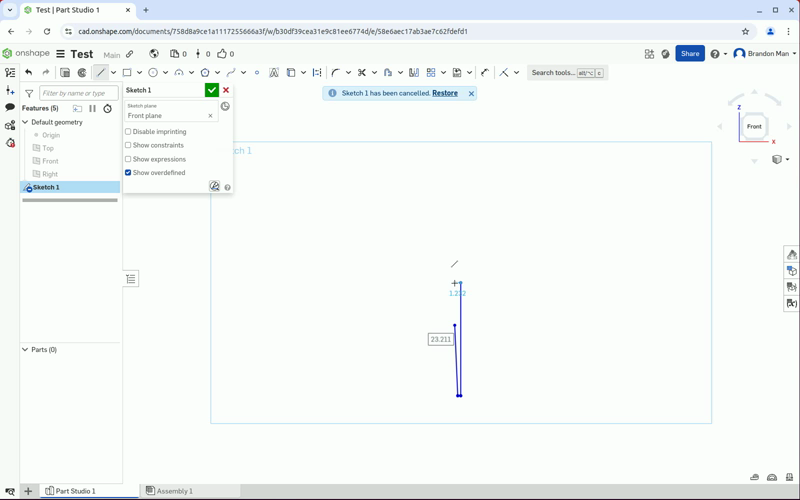
scroll(6)
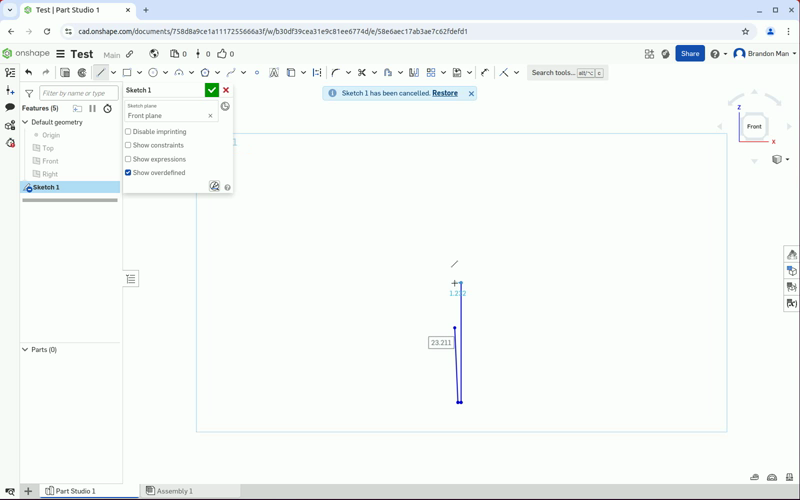
scroll(6)
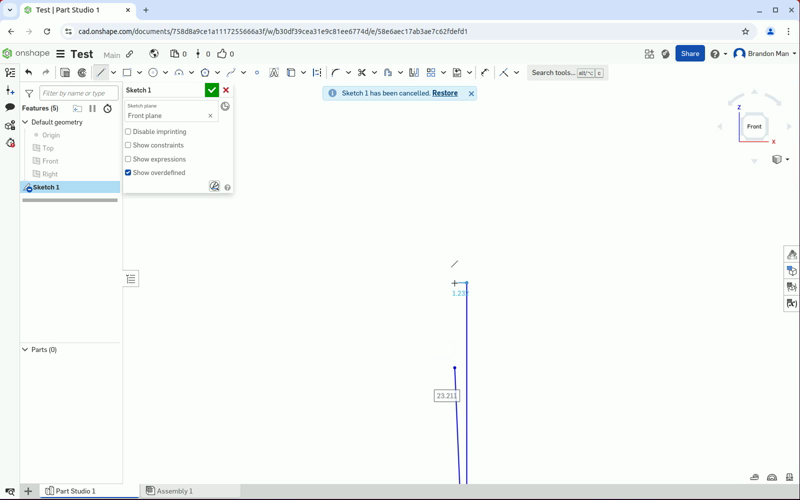
scroll(6)
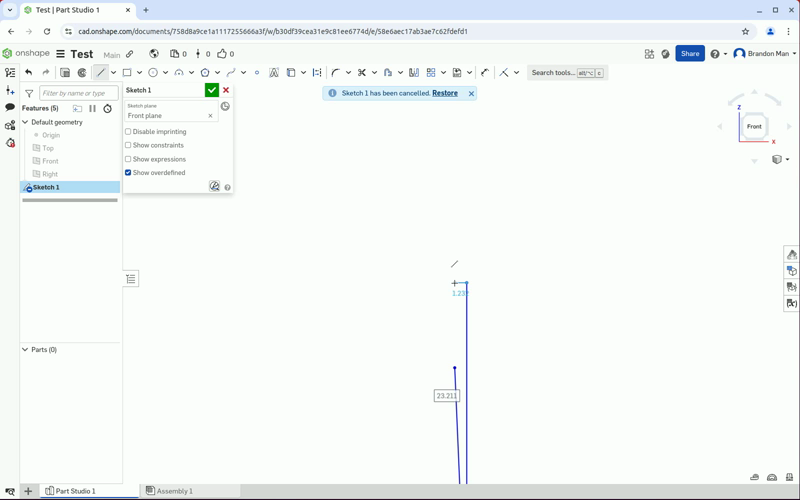
scroll(6)
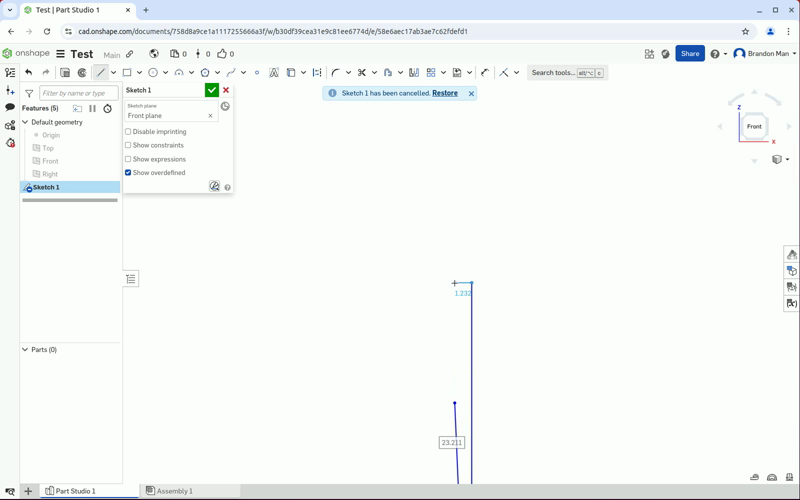
scroll(6)
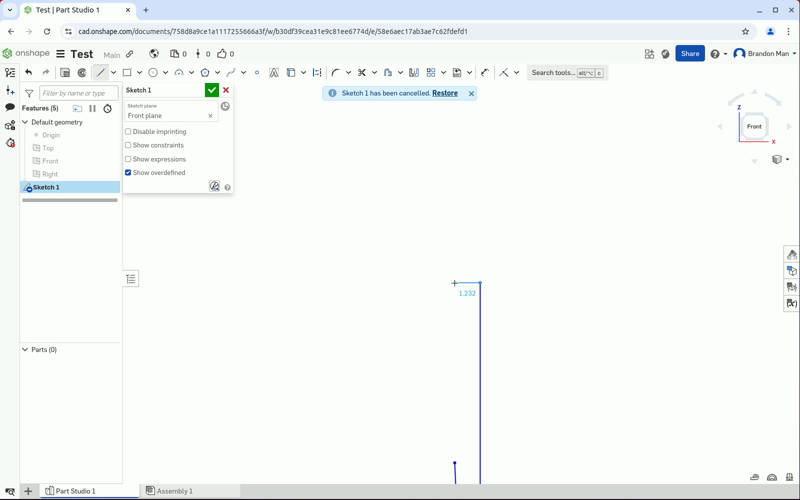
scroll(6)
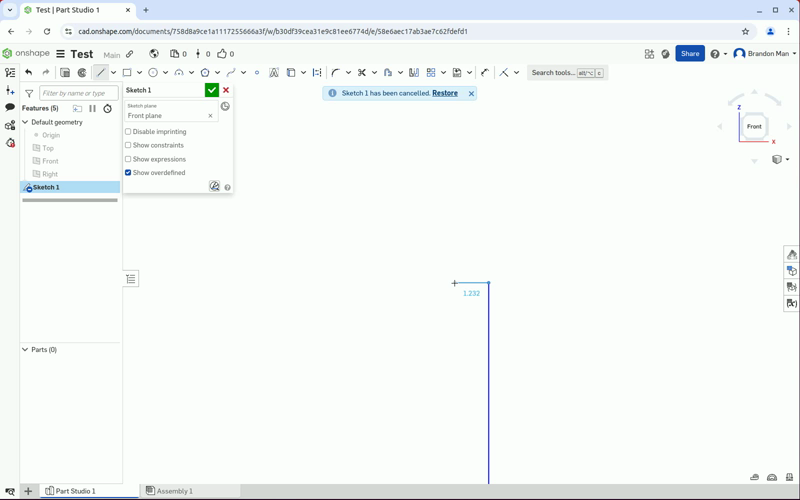
scroll(6)
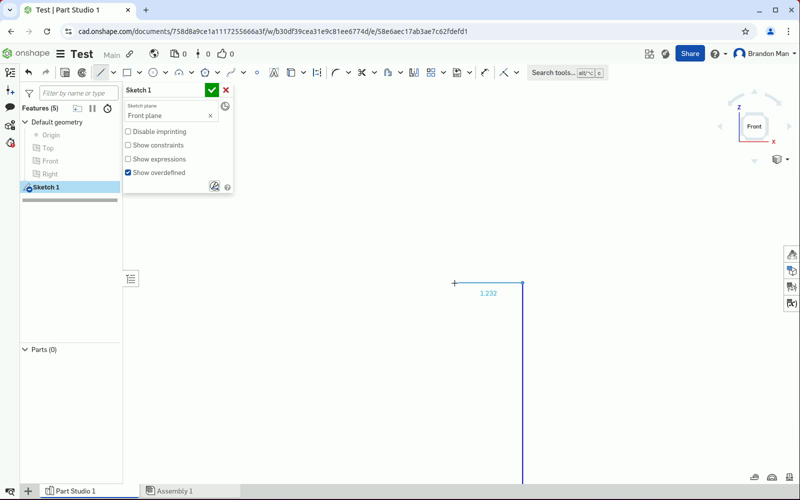
click(454, 282)
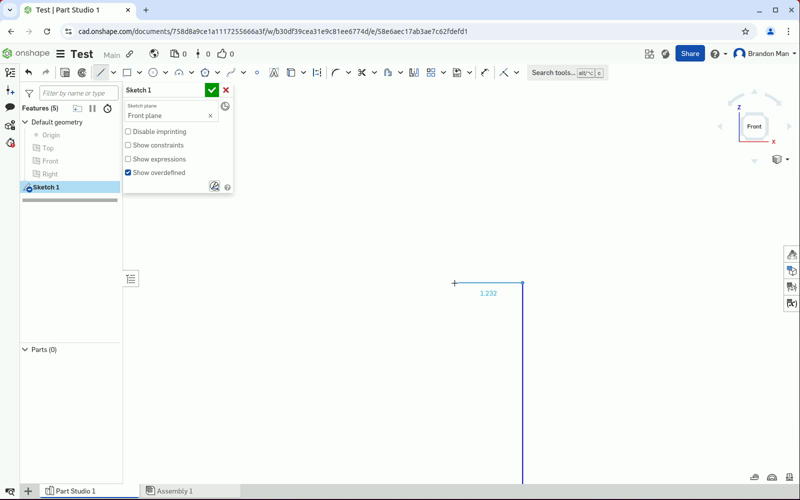
scroll(-6)
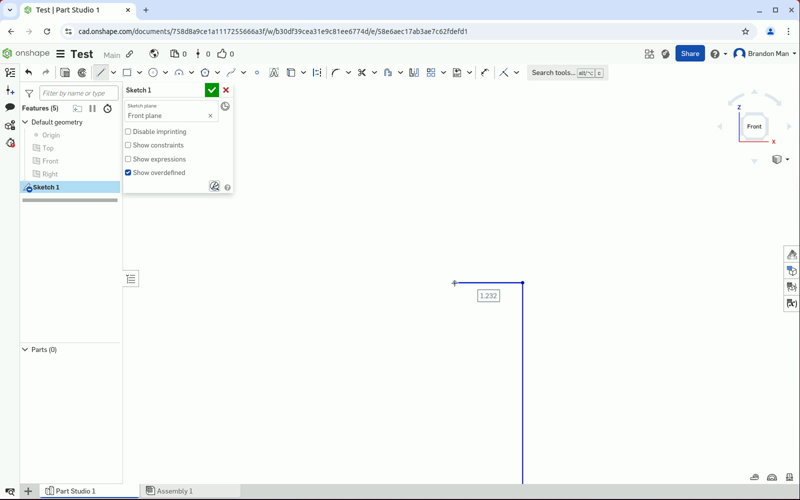
scroll(-6)
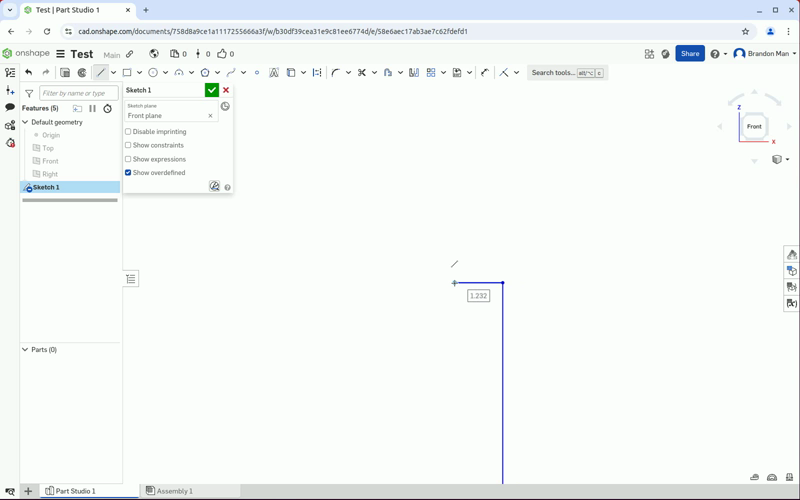
scroll(-6)
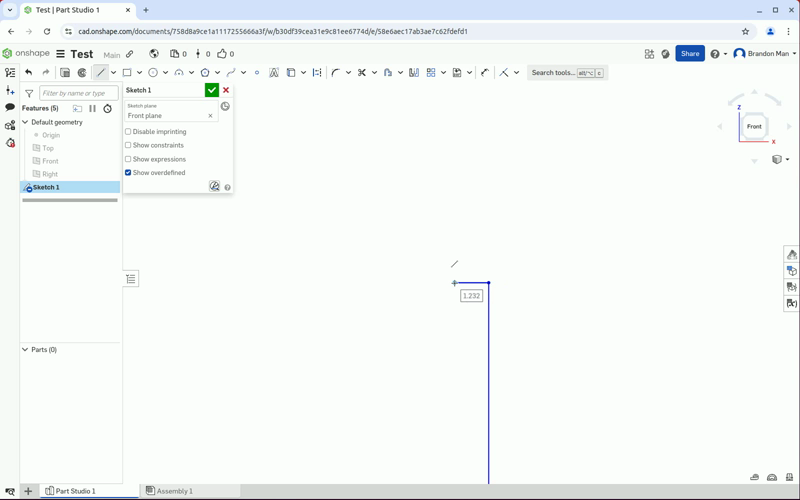
scroll(-6)
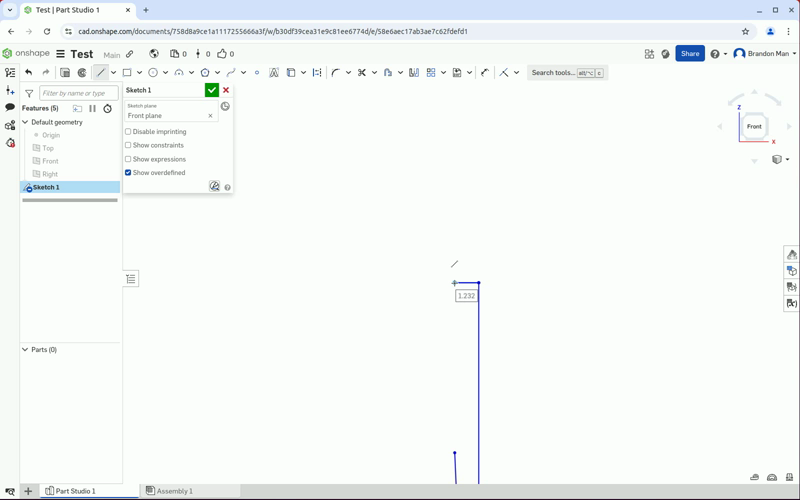
scroll(-6)
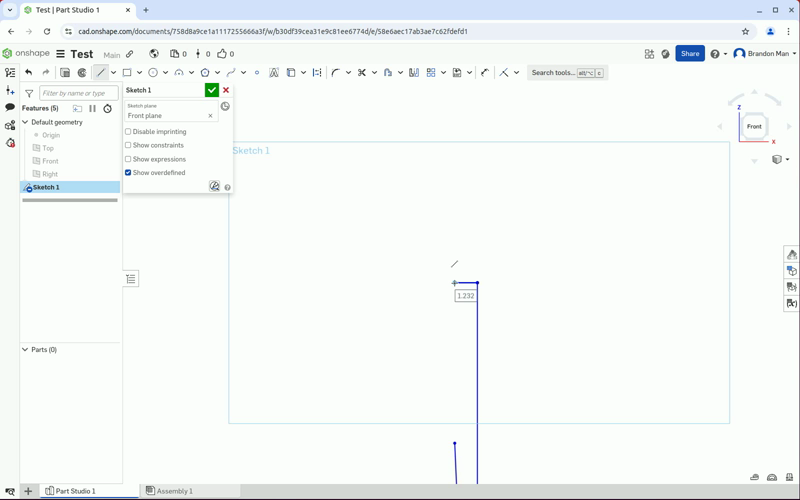
scroll(-6)
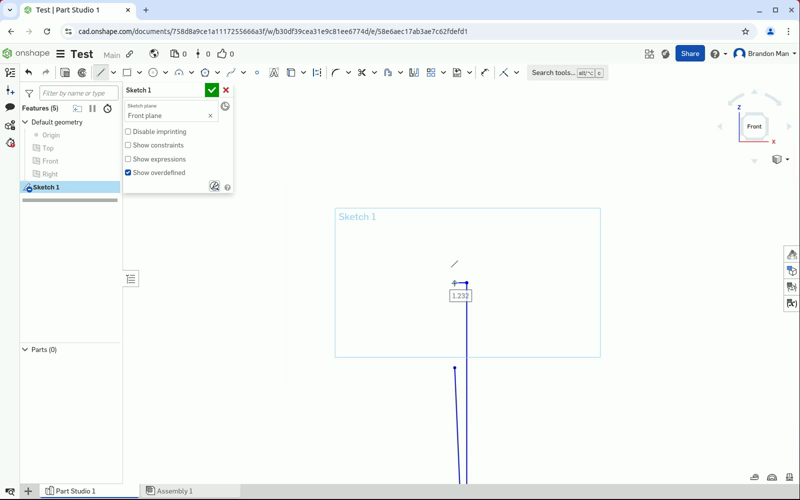
scroll(-6)
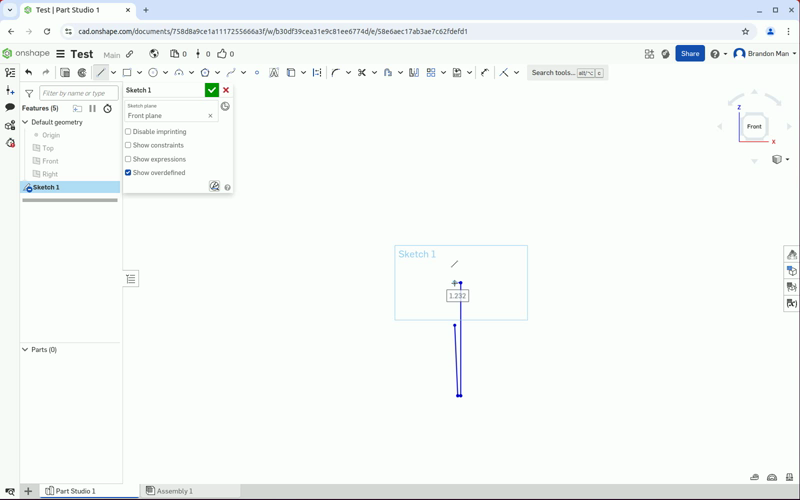
key_up(shift)
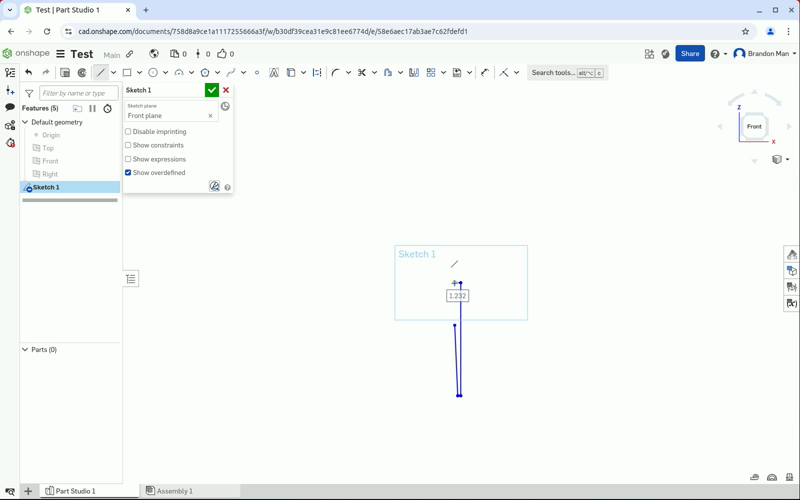
mouse_move(484, 282)
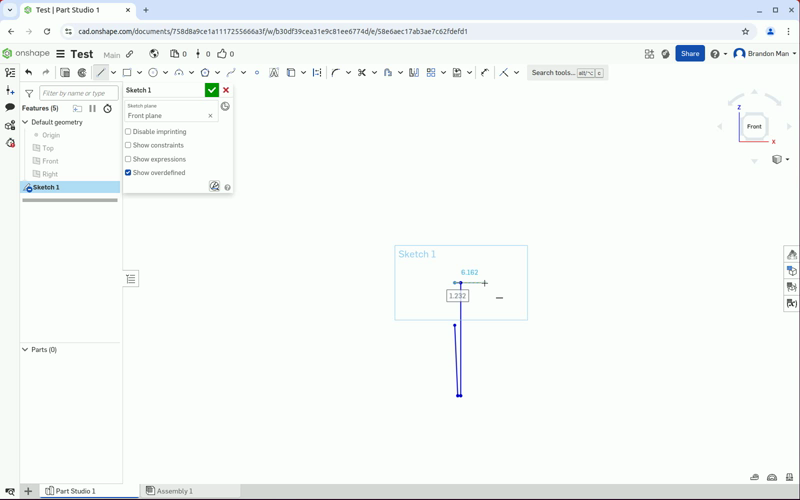
key_down(shift)
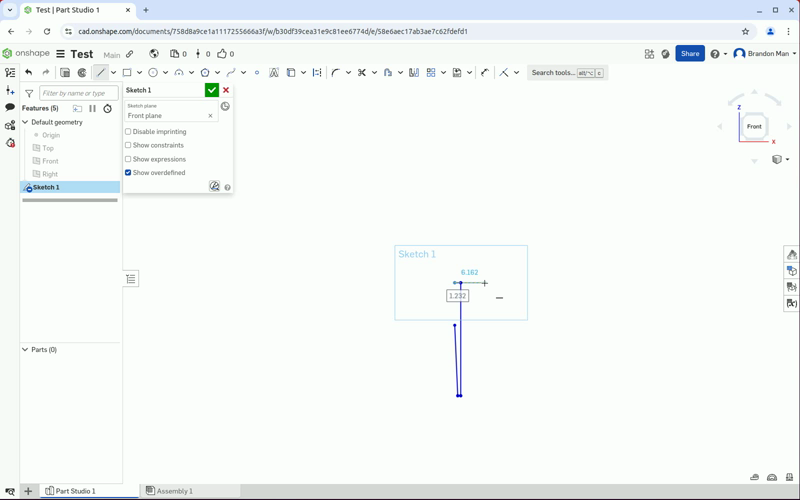
mouse_move(454, 325)
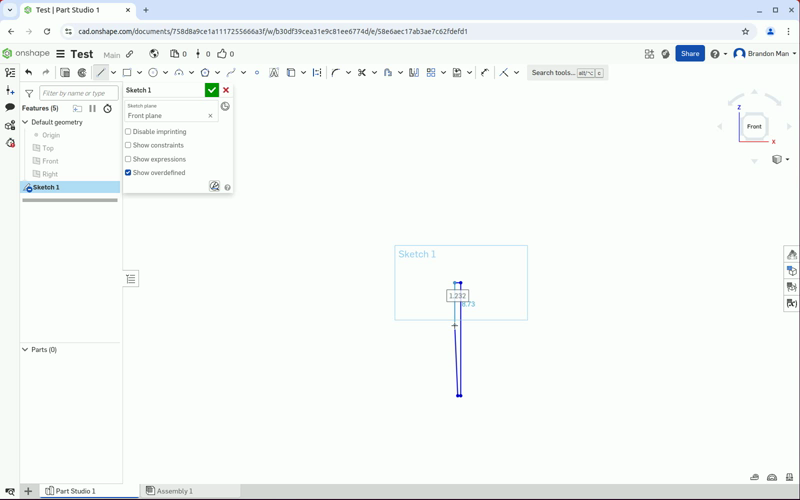
key_up(shift)
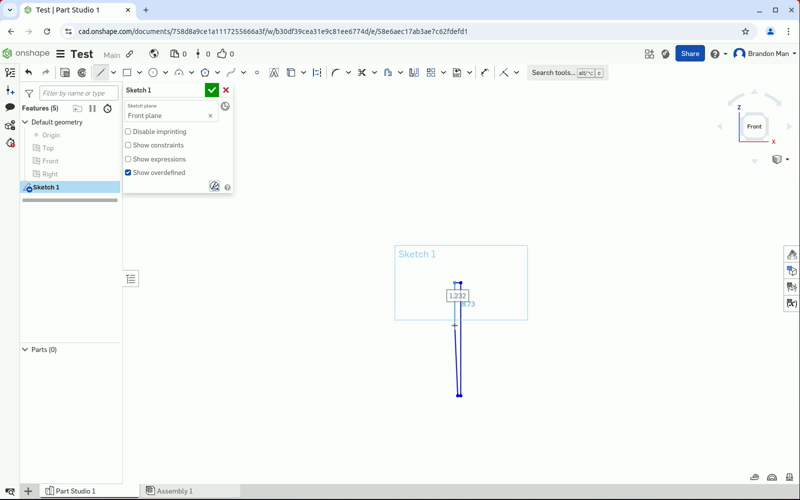
click(454, 325)
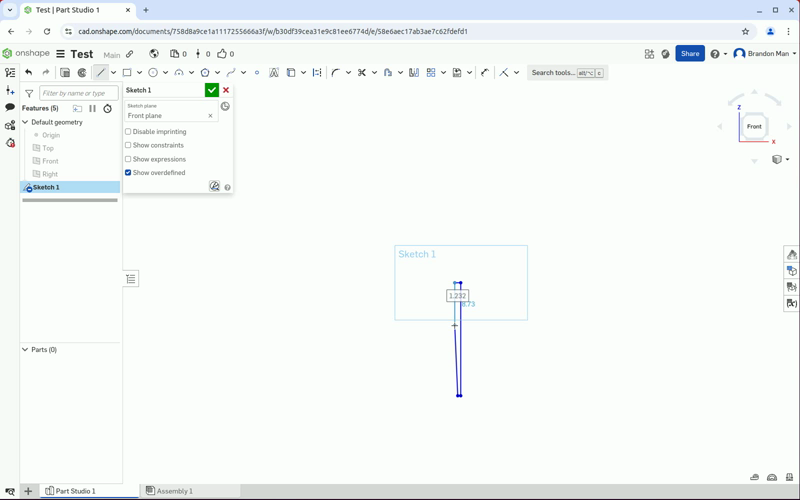
key(esc)
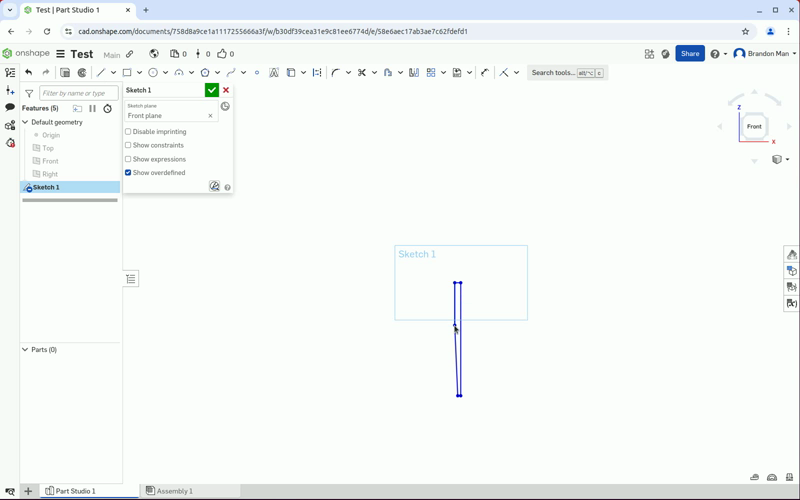
mouse_move(457, 357)
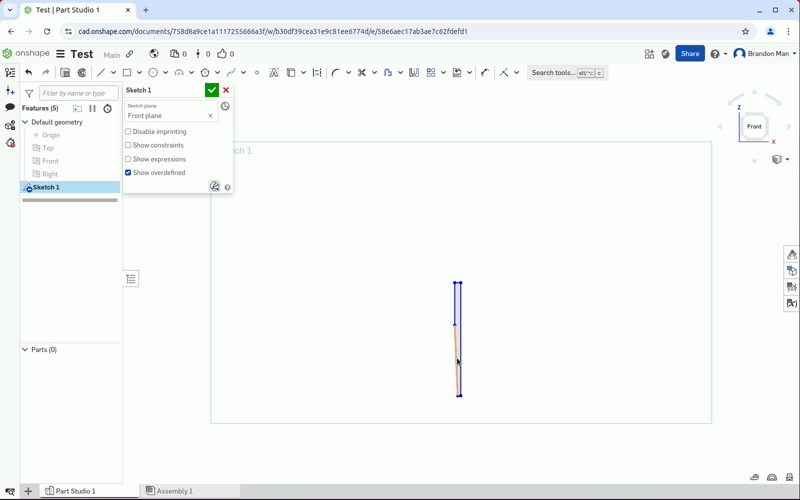
scroll(6)
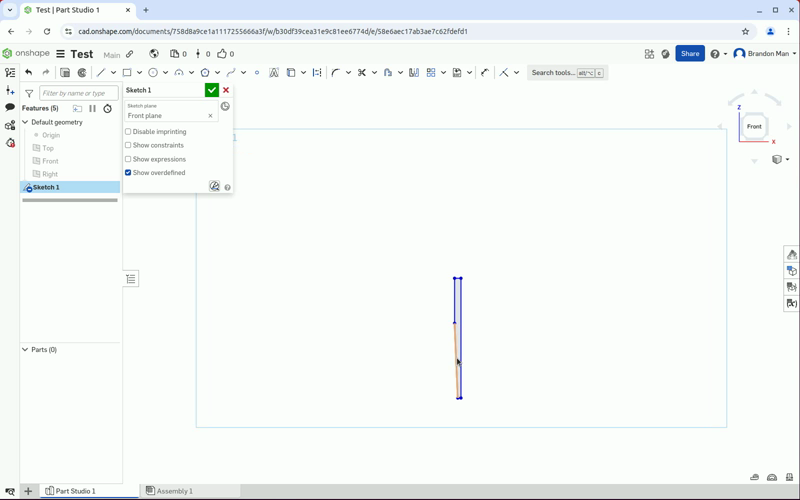
scroll(6)
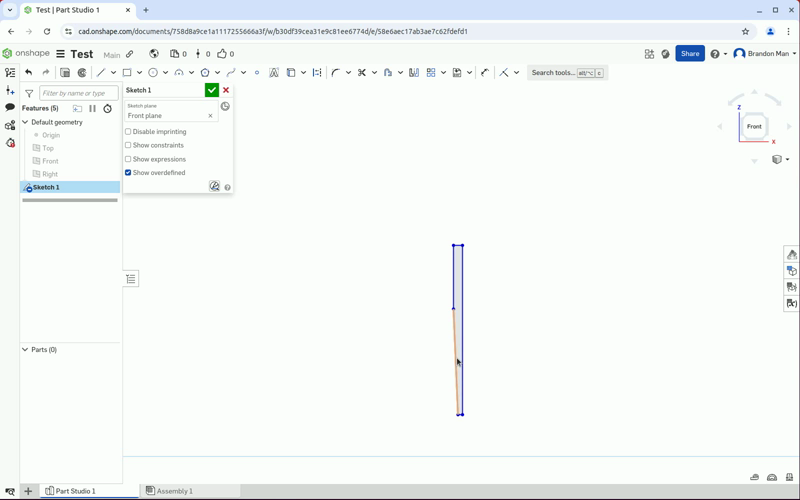
scroll(6)
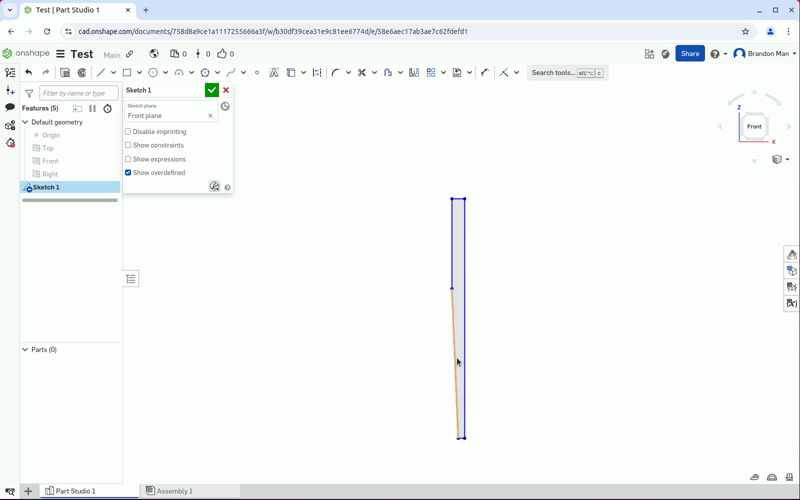
scroll(6)
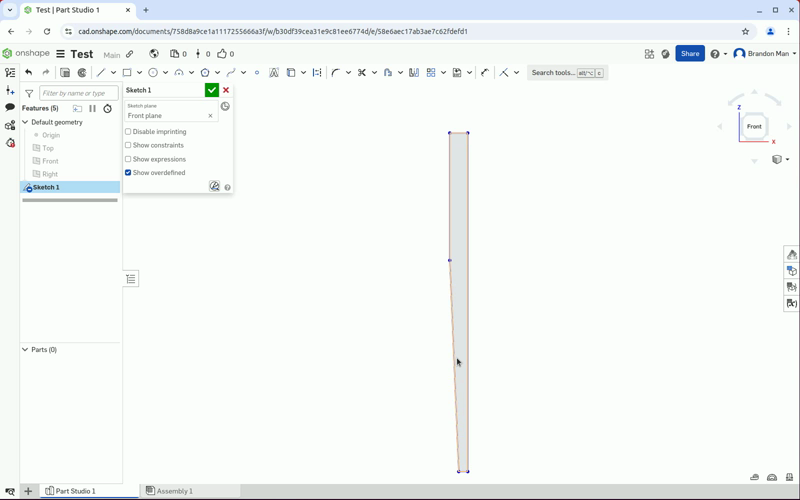
scroll(6)
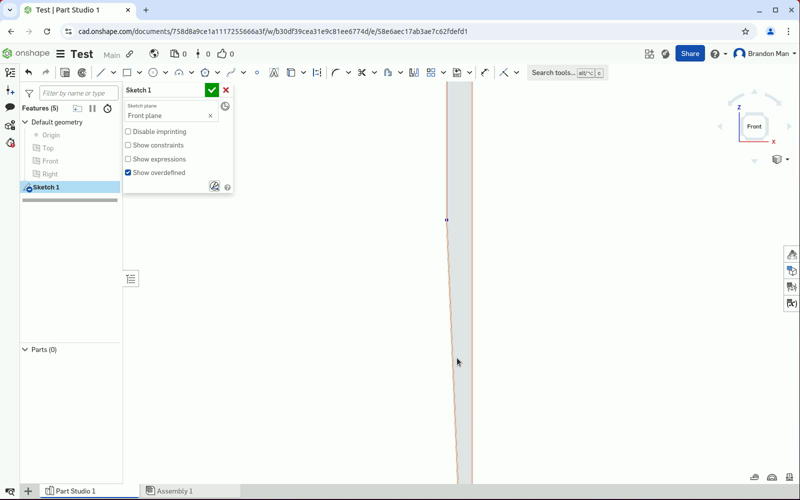
scroll(6)
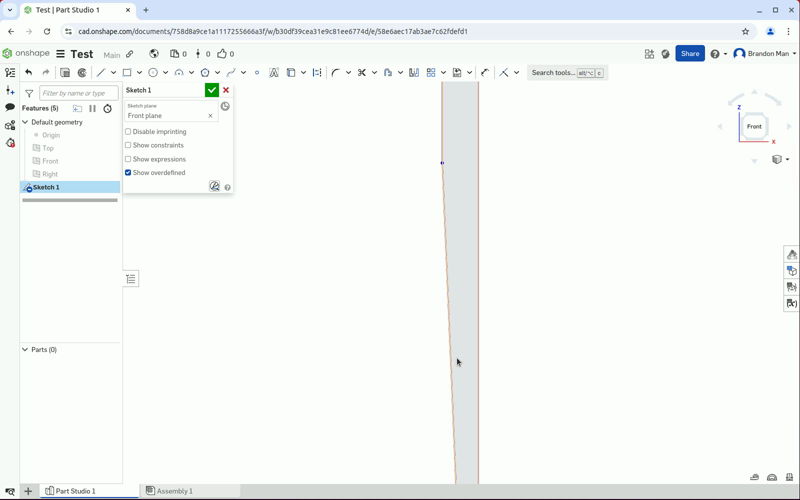
scroll(6)
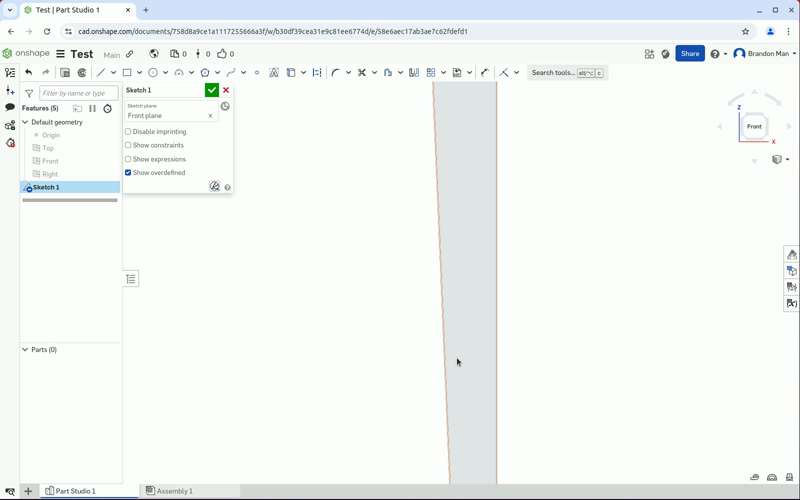
click(457, 357)
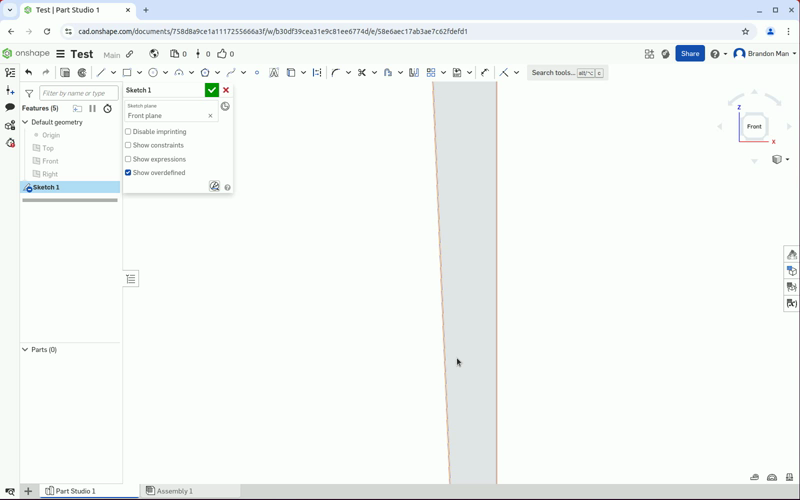
scroll(-6)
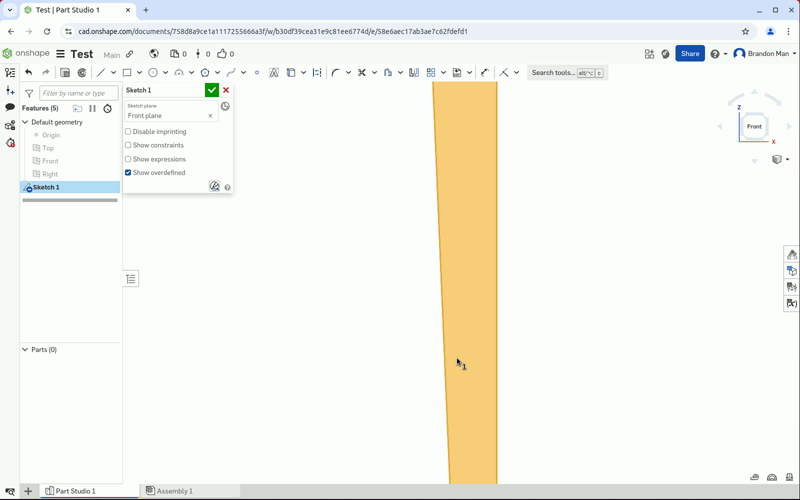
scroll(-6)
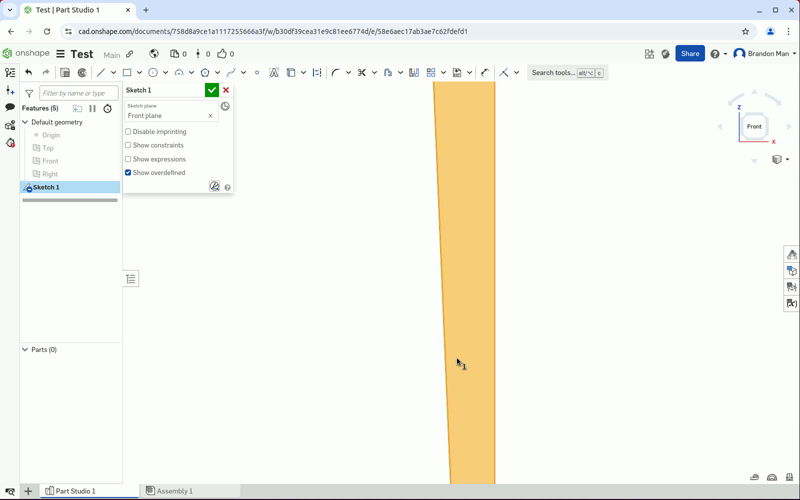
scroll(-6)
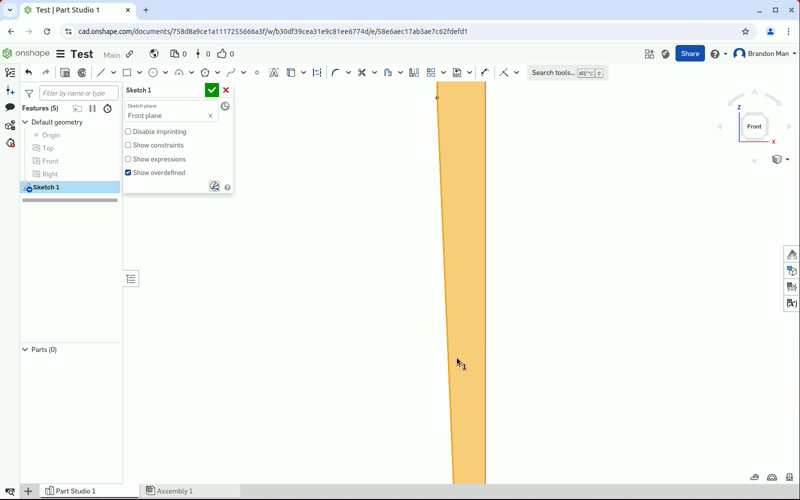
scroll(-6)
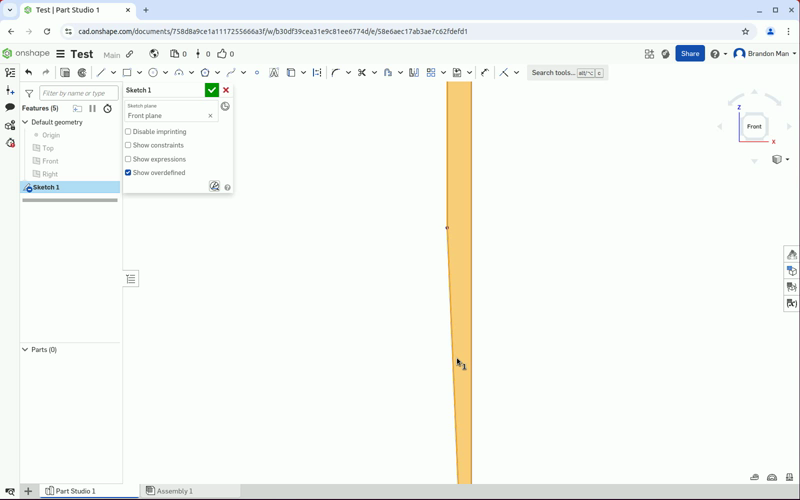
scroll(-6)
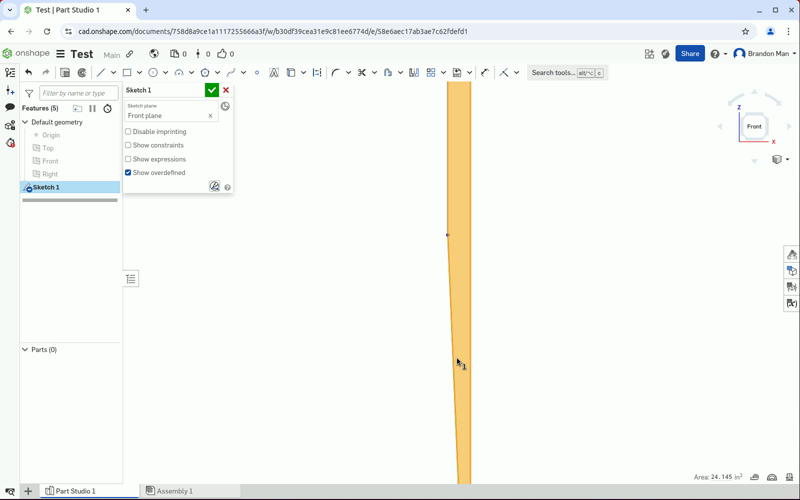
scroll(-6)
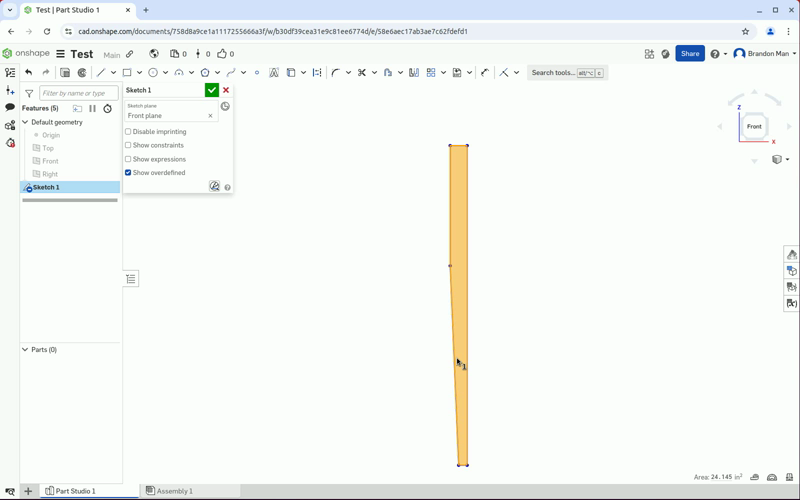
scroll(-6)
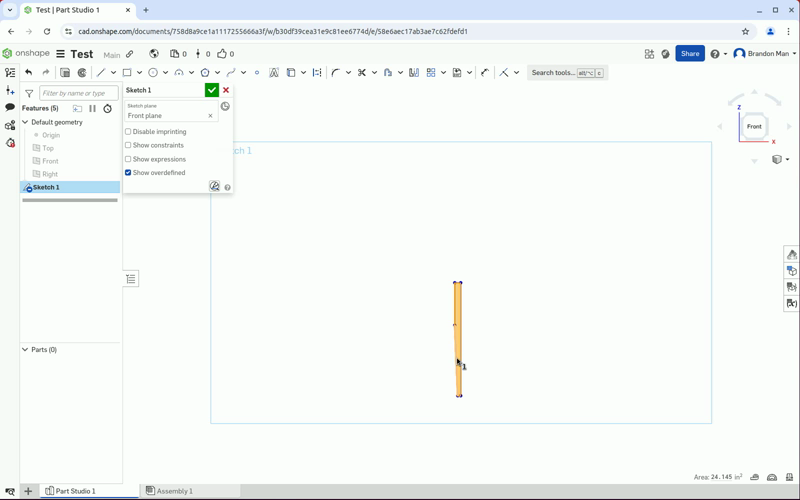
mouse_move(73, 352)
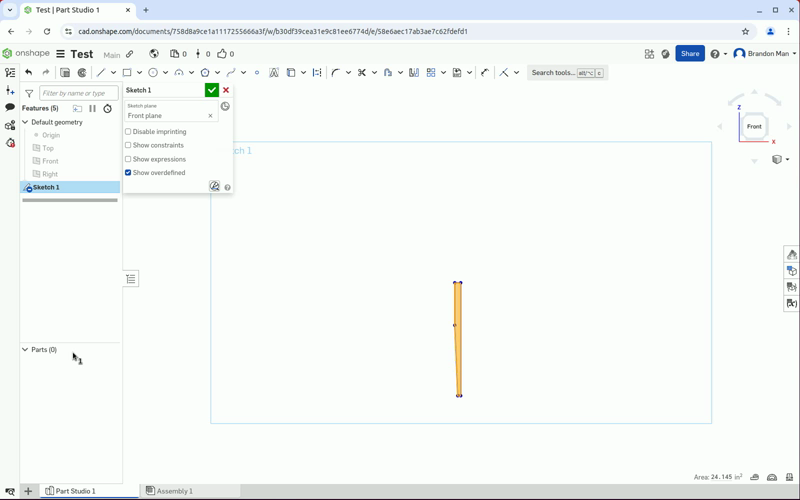
key(shift+y)
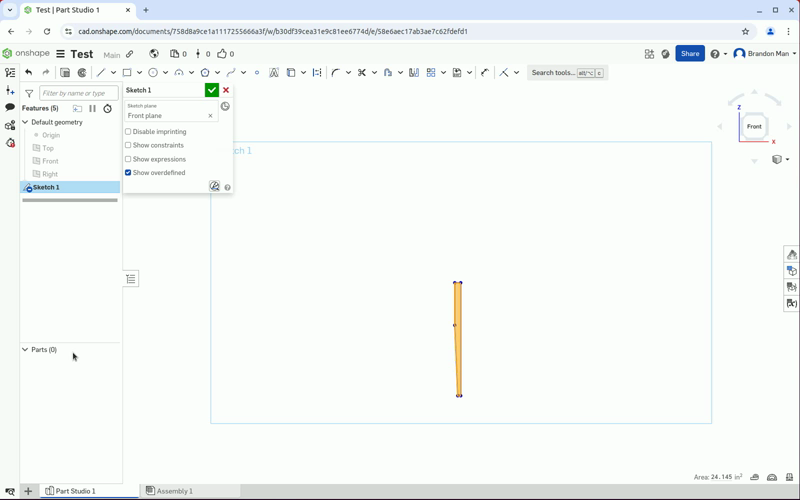
key(shift+e)
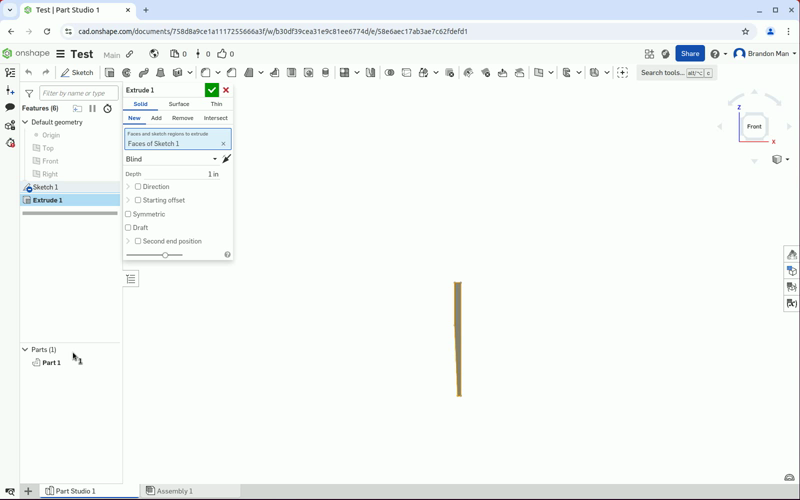
mouse_move(143, 106)
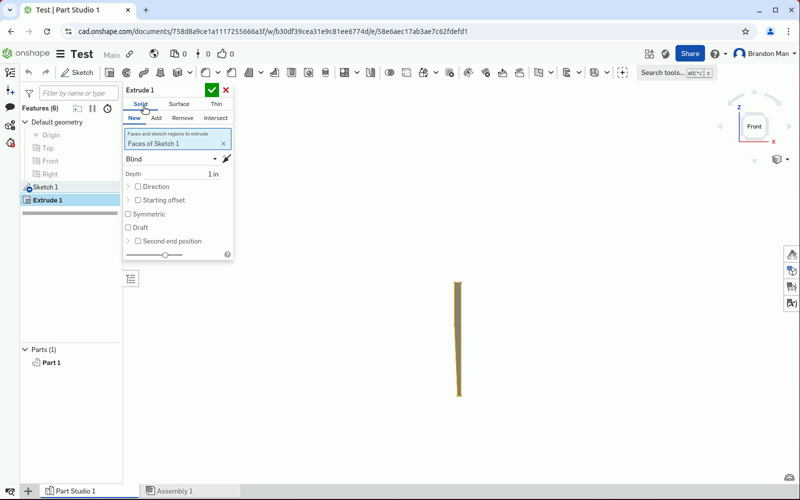
click(143, 106)
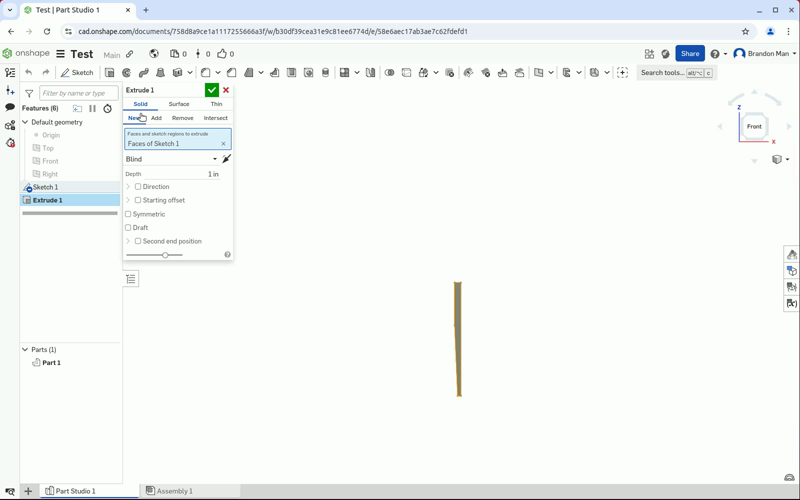
mouse_move(137, 120)
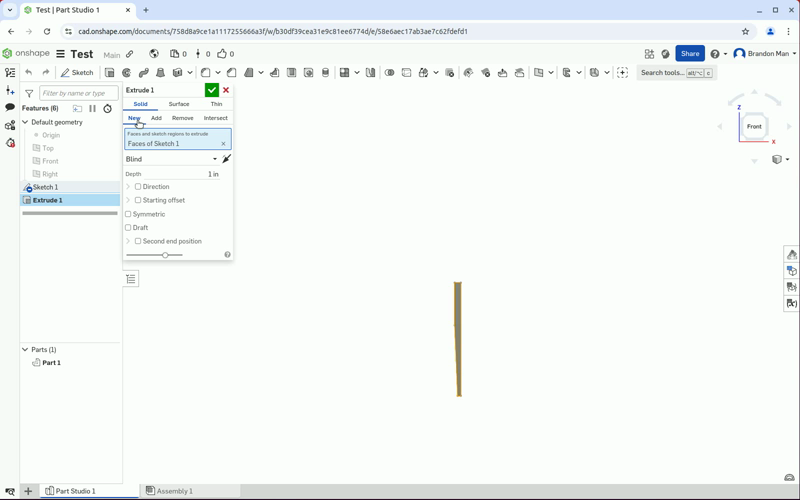
click(137, 120)
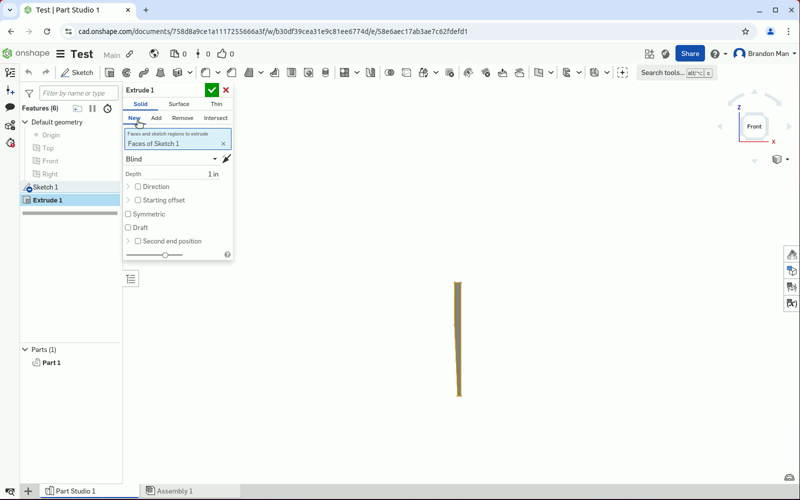
key(tab, 4)
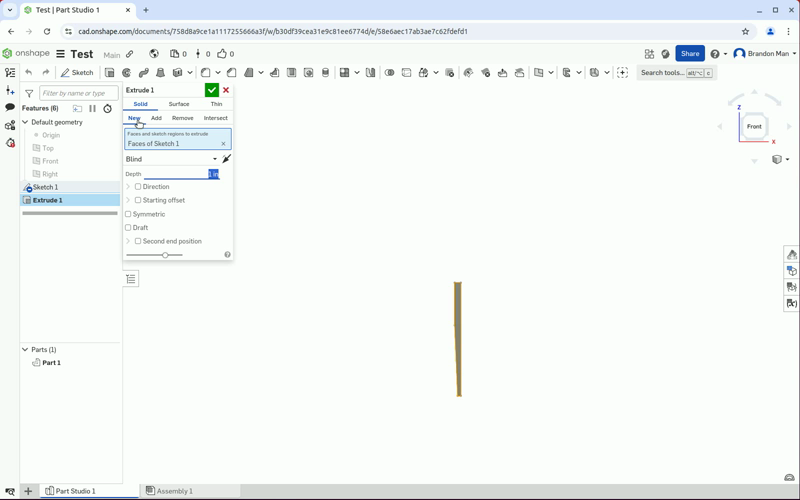
text(-1.204)
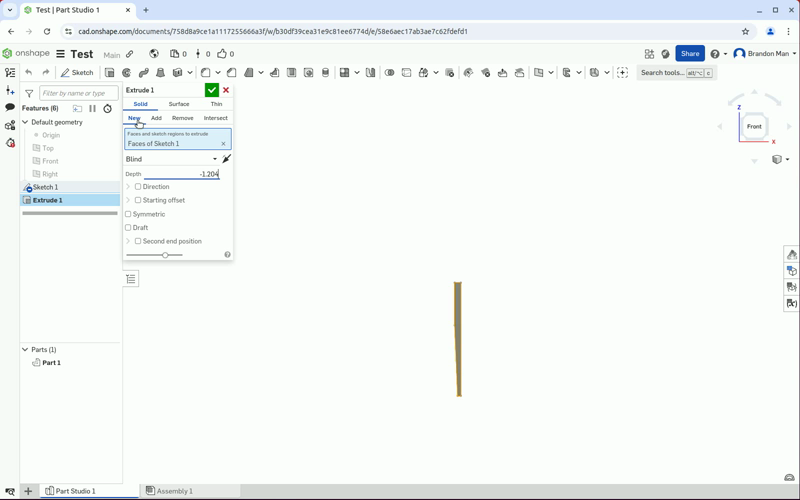
key(enter)
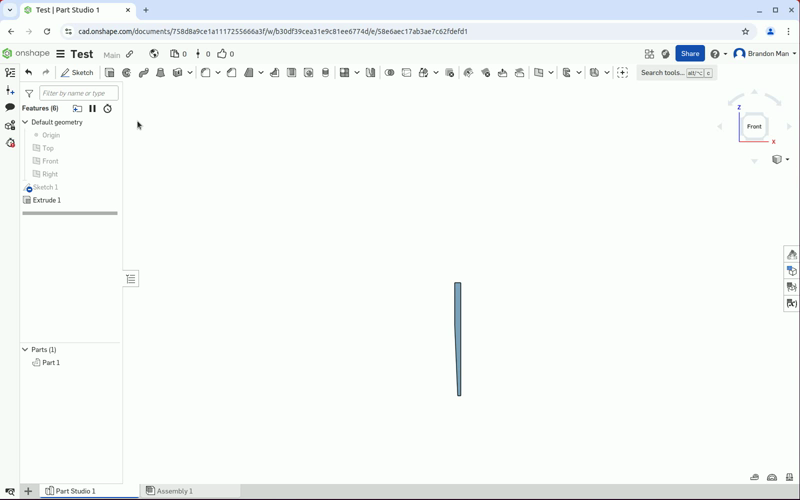
key(shift+h)
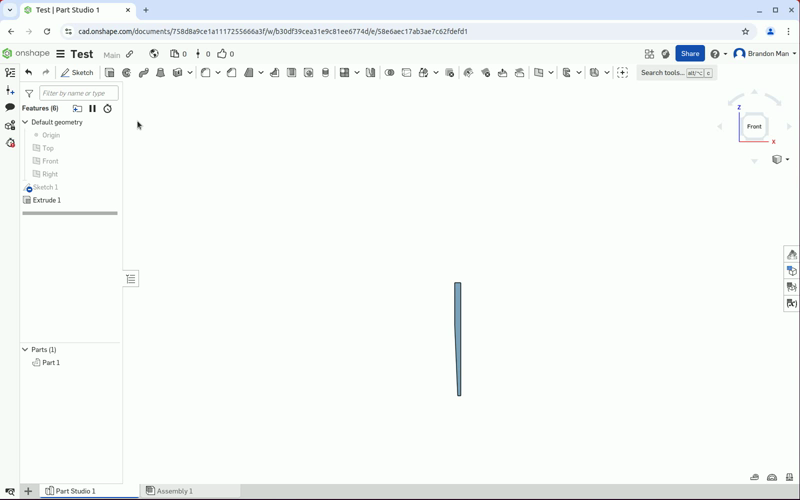
key(shift+h)
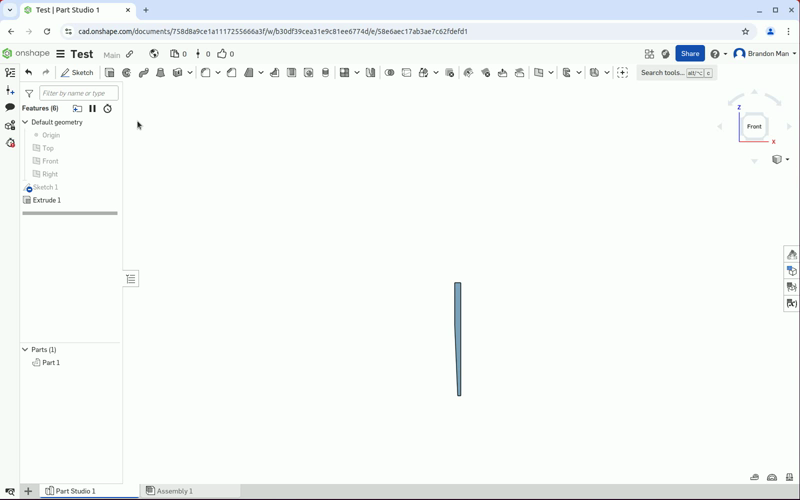
mouse_move(73, 189)
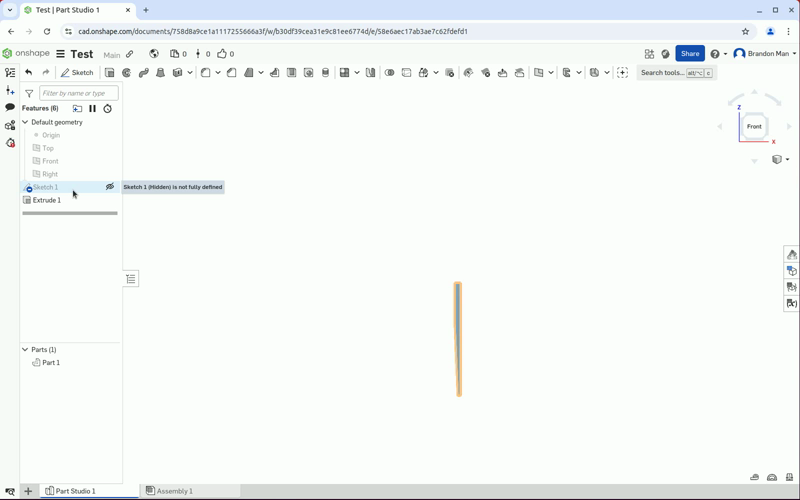
click(73, 189)
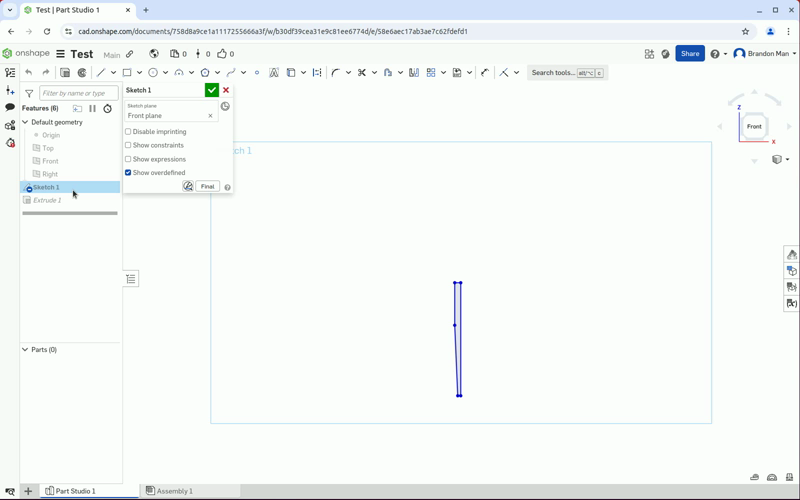
mouse_move(229, 92)
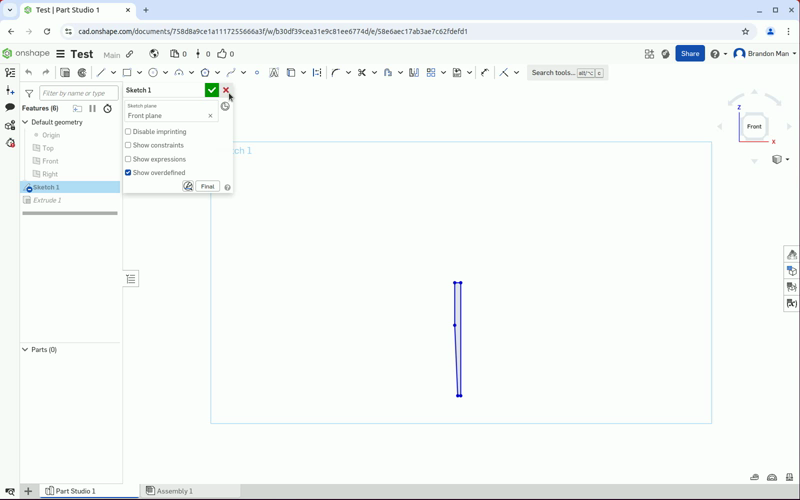
click(229, 92)
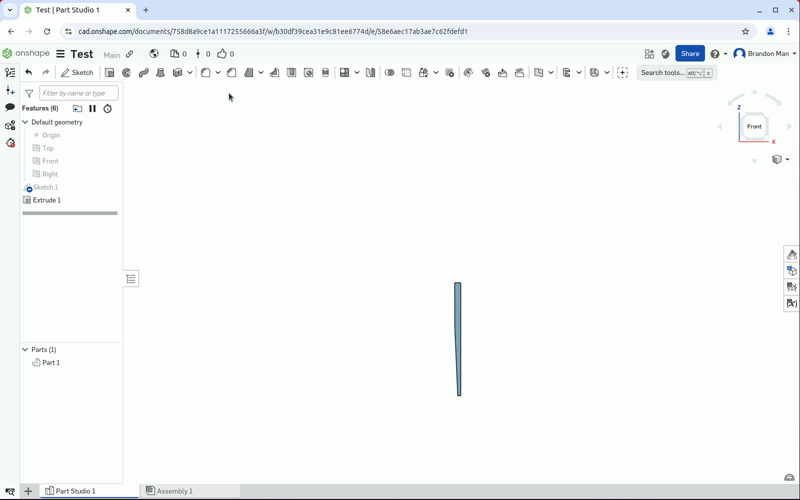
mouse_move(73, 352)
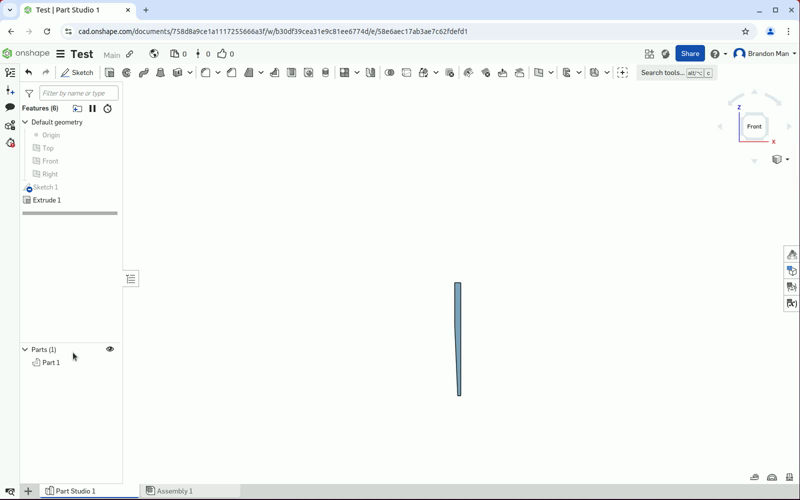
key(y)
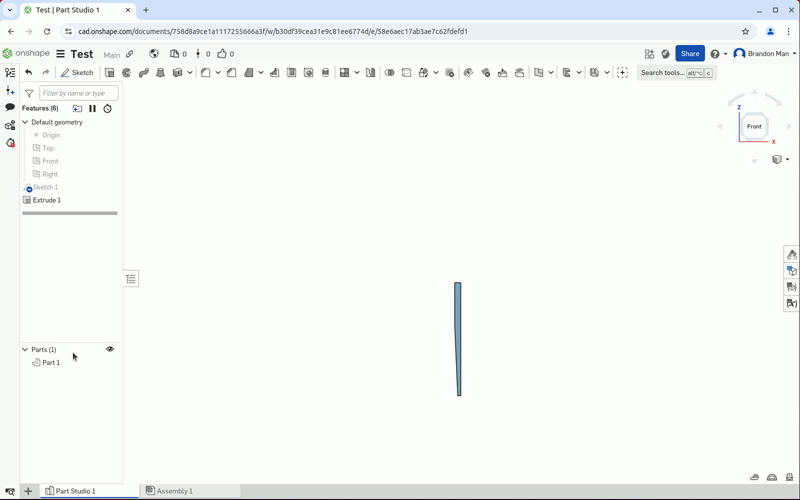
key(shift+p)
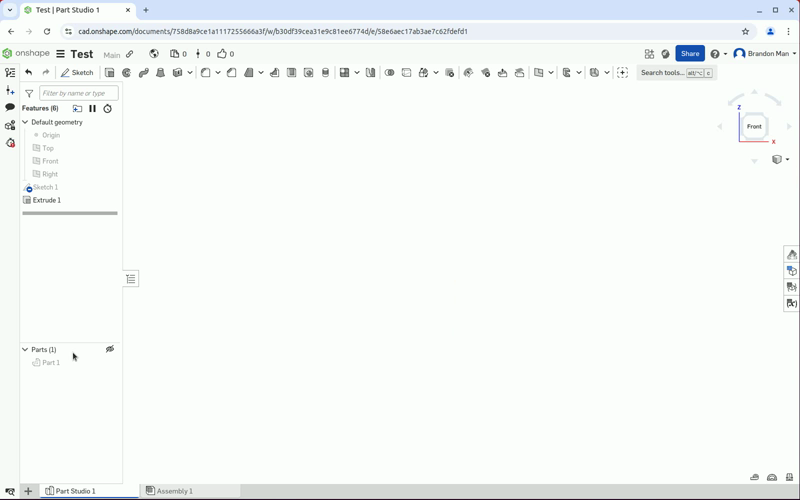
key(space)
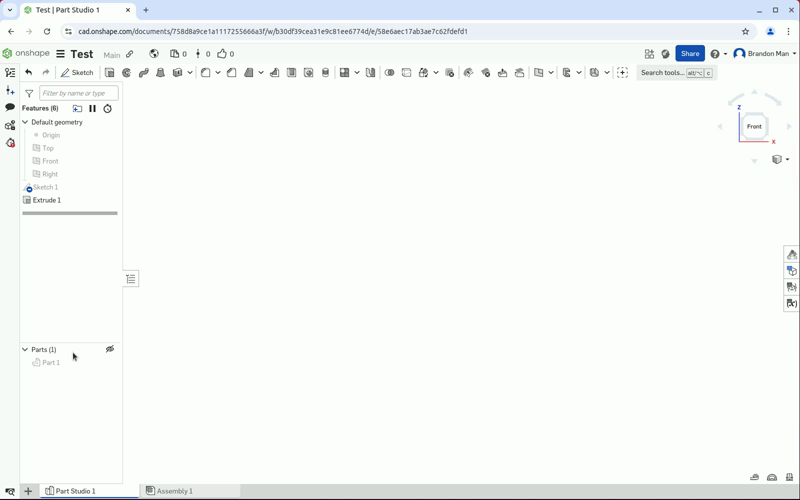
key_down(shift)
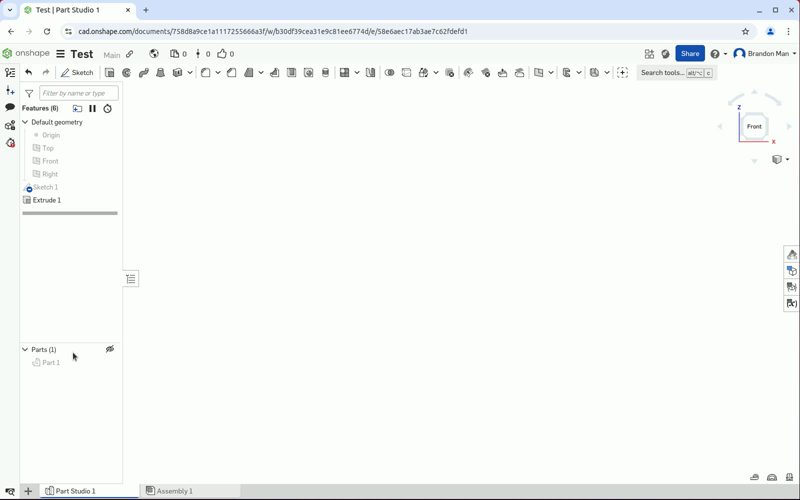
key(left)
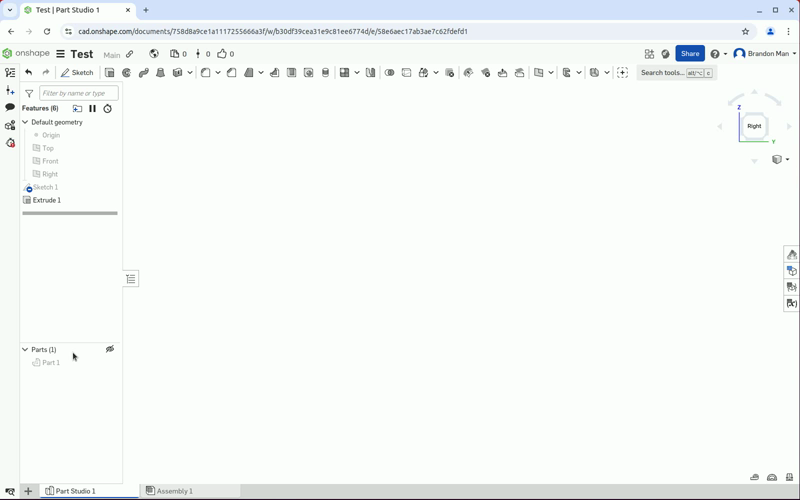
key_up(shift)
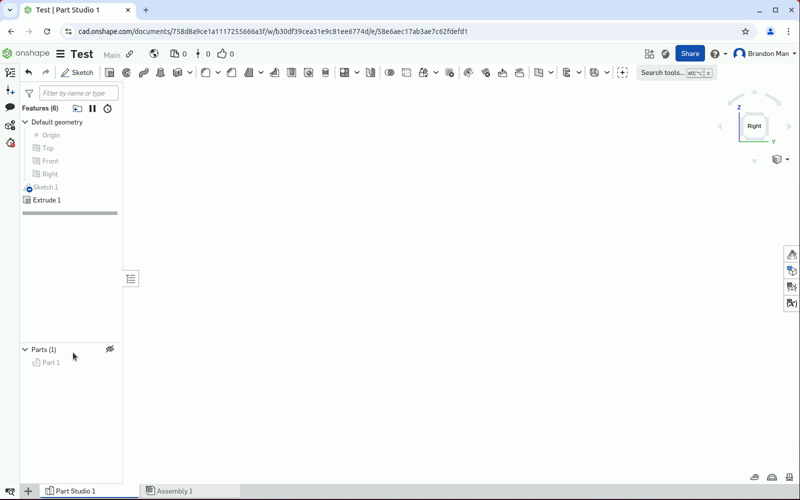
mouse_move(73, 352)
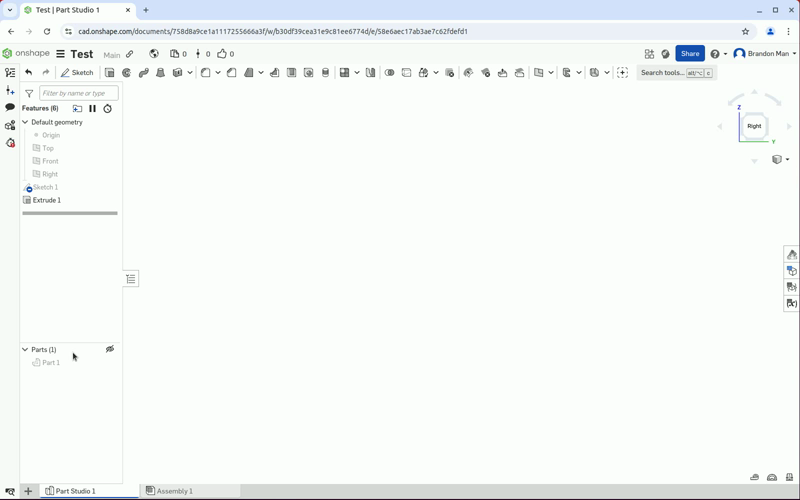
key(shift+y)
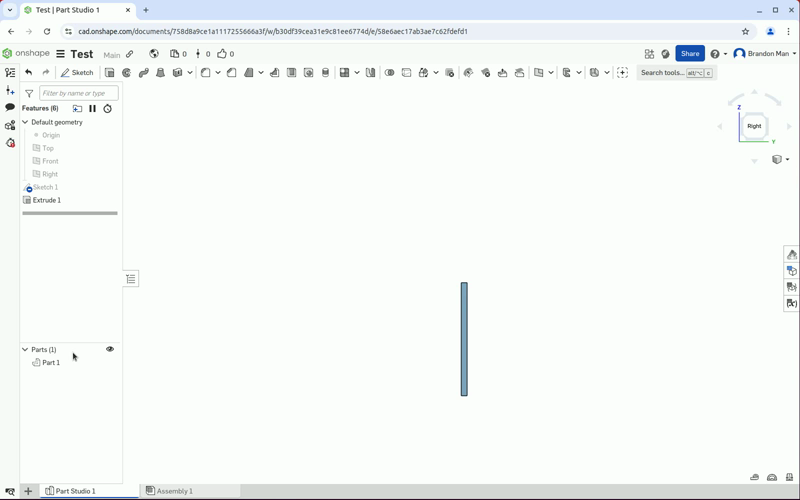
mouse_move(541, 75)
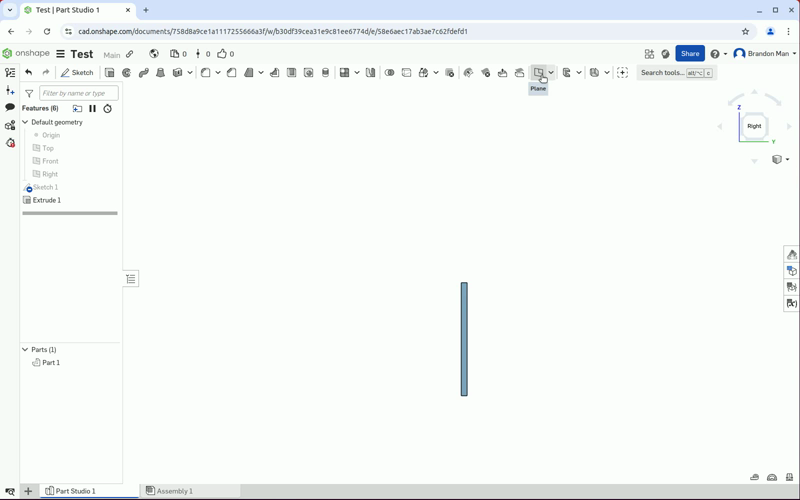
click(541, 75)
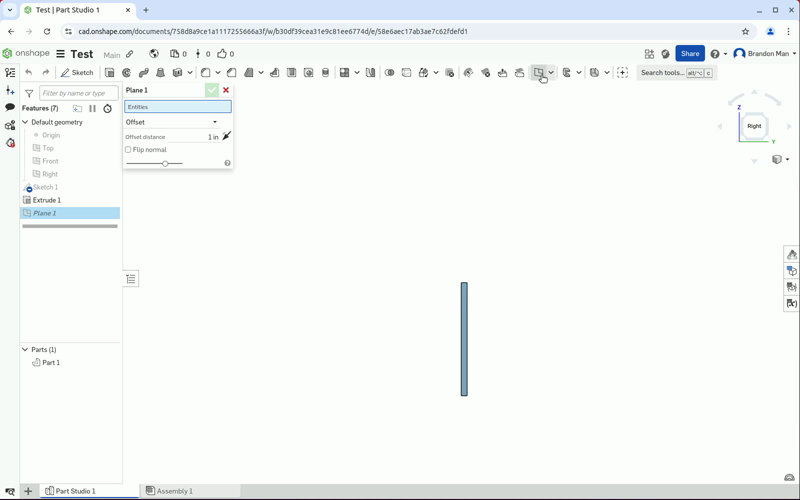
mouse_move(73, 176)
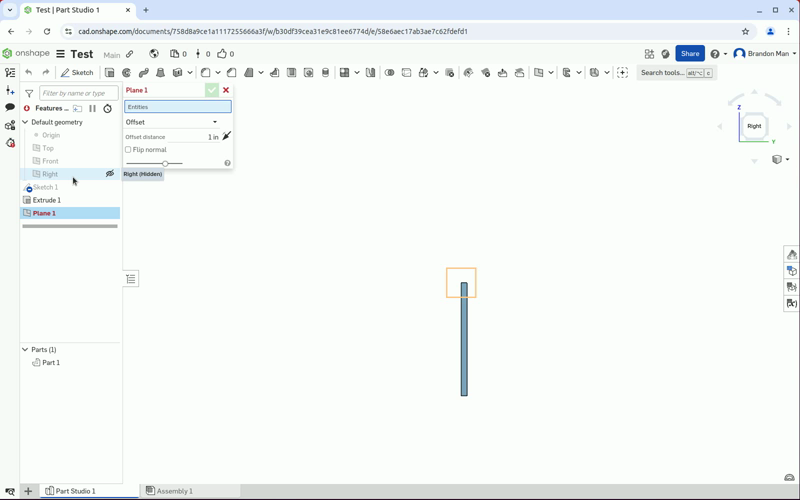
click(73, 176)
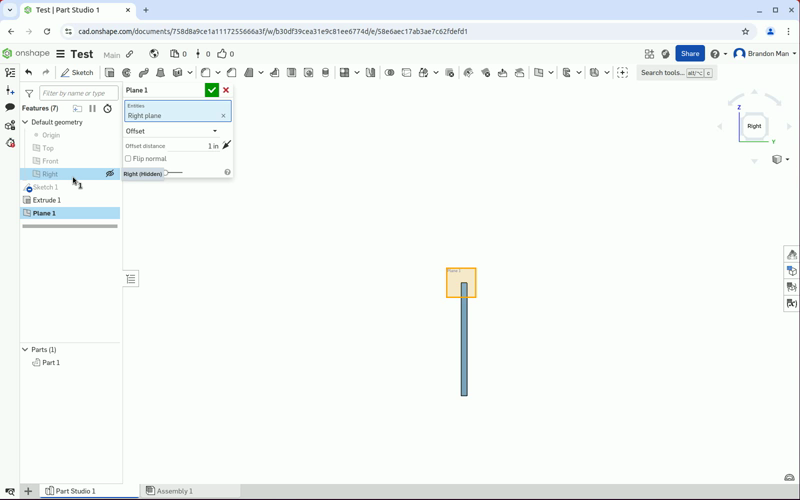
key(tab, 2)
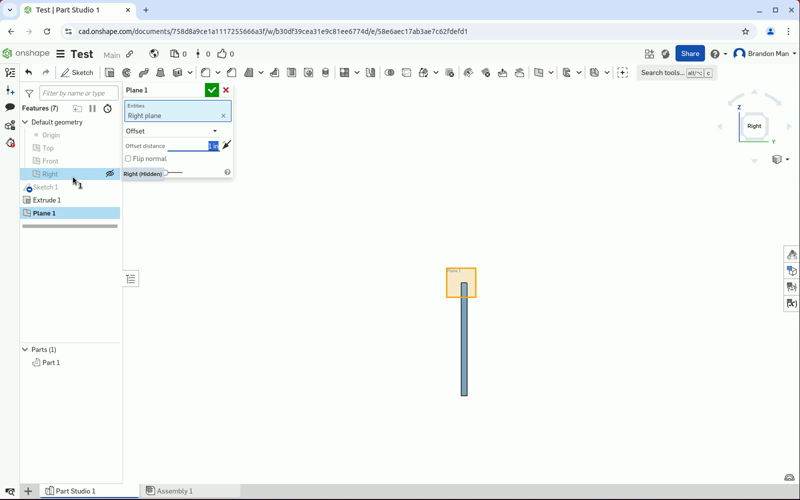
text(1.202)
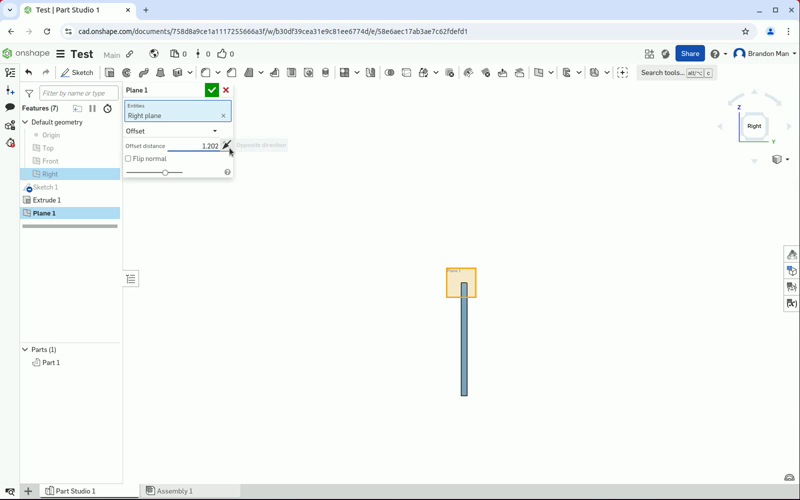
mouse_move(229, 147)
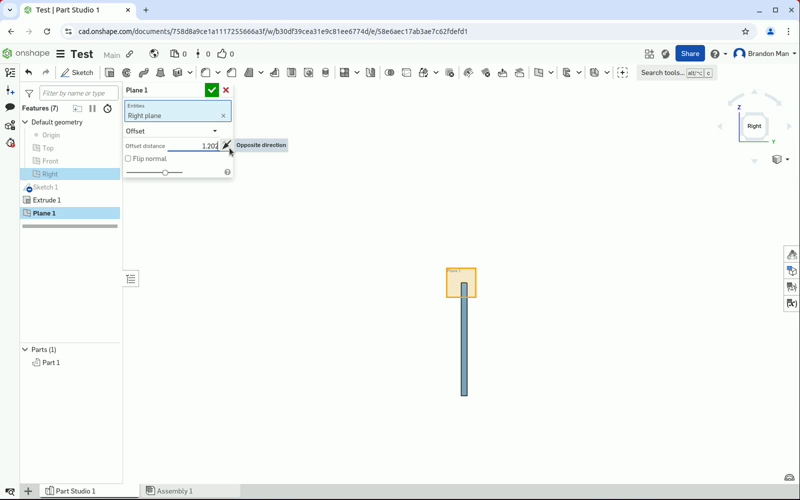
click(229, 147)
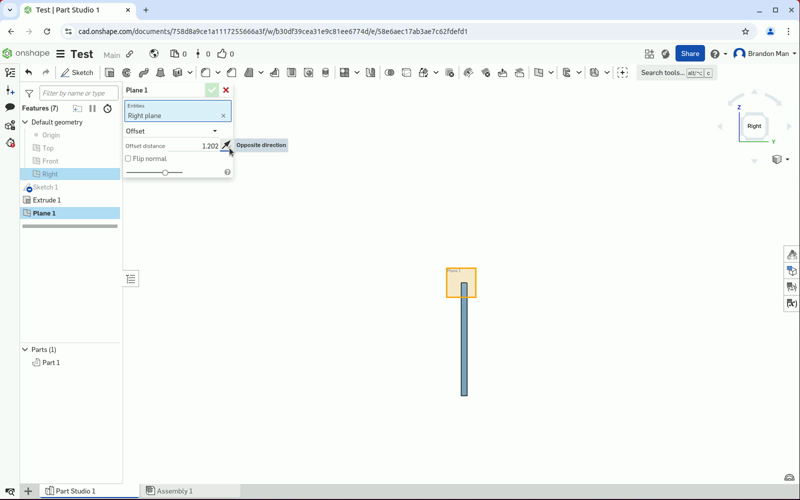
key(enter, 2)
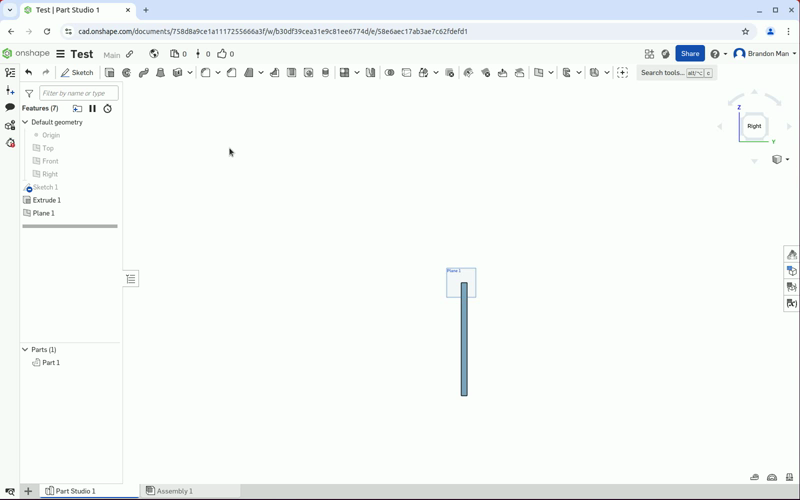
key(shift+s)
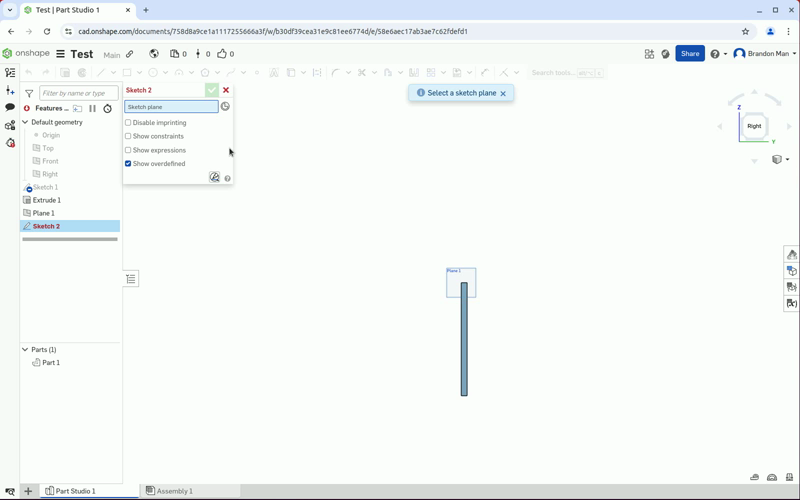
mouse_move(73, 215)
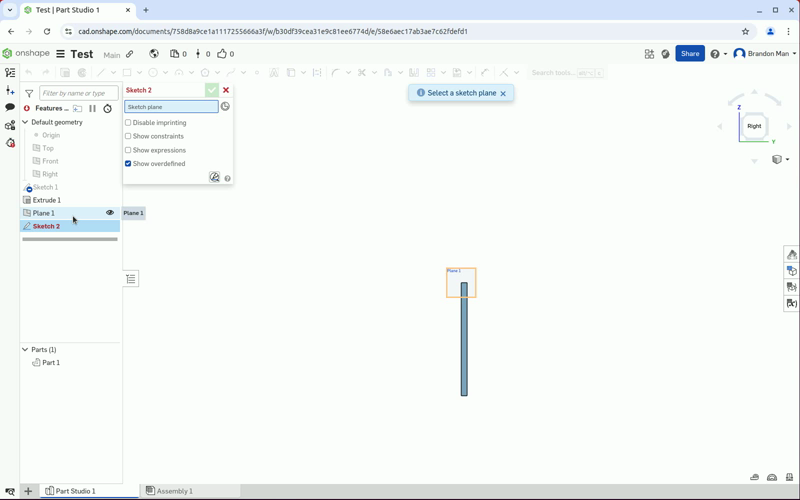
click(73, 215)
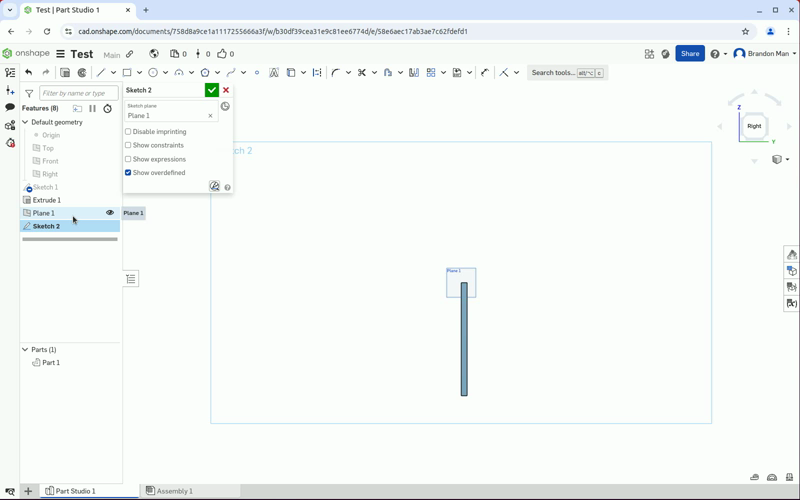
mouse_move(73, 352)
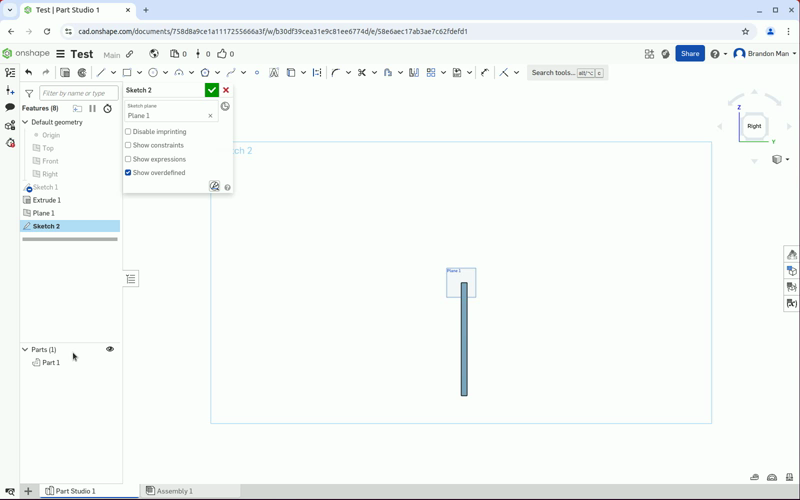
key(y)
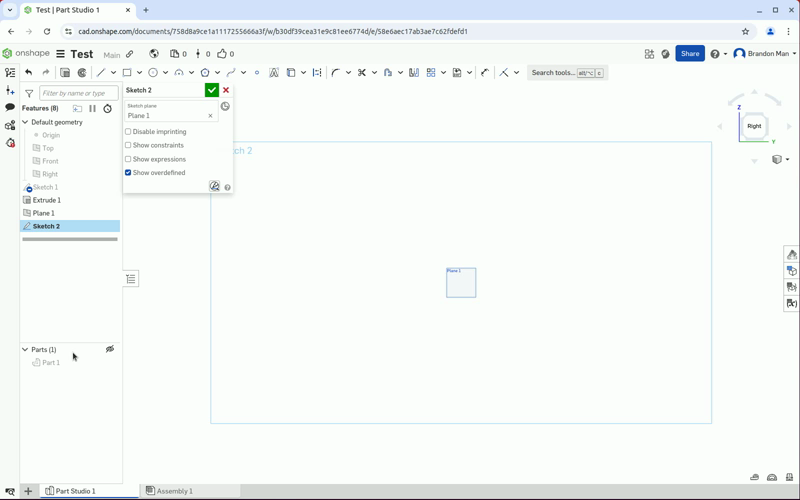
key(l)
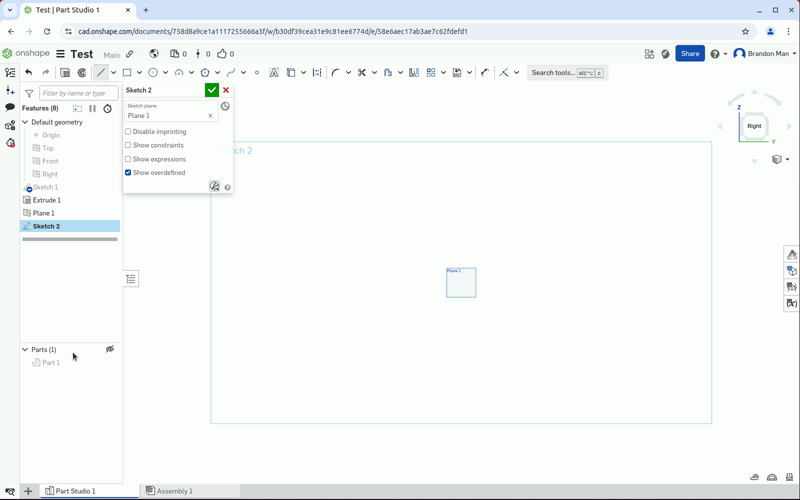
key_down(shift)
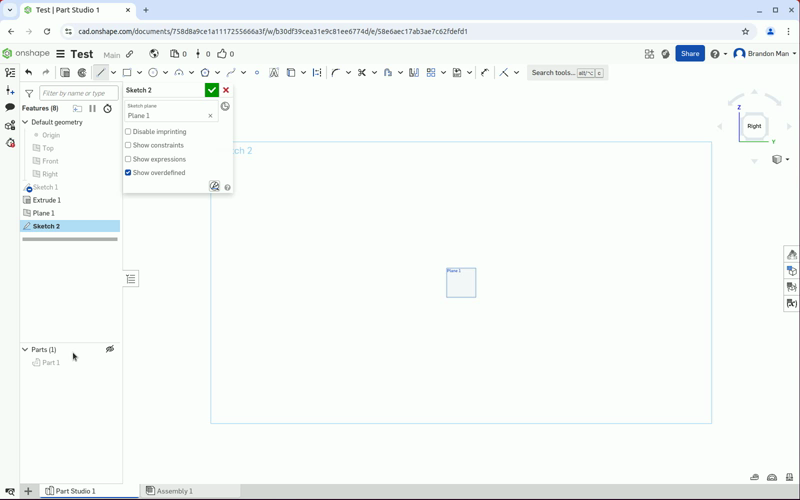
mouse_move(461, 299)
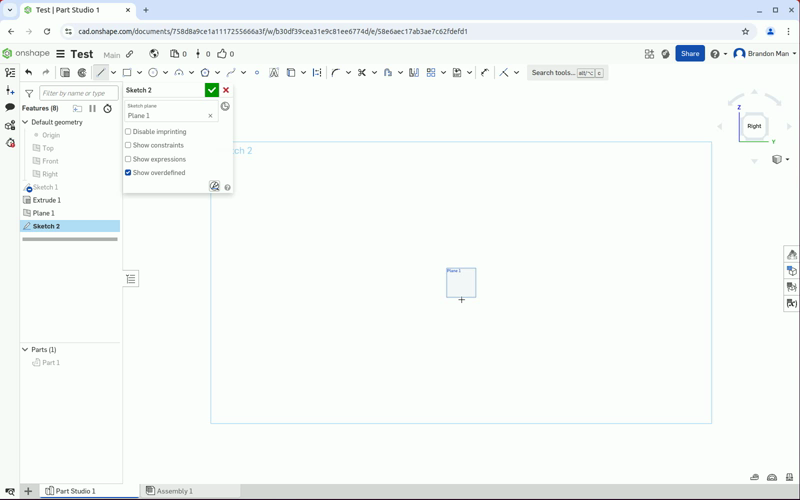
click(461, 299)
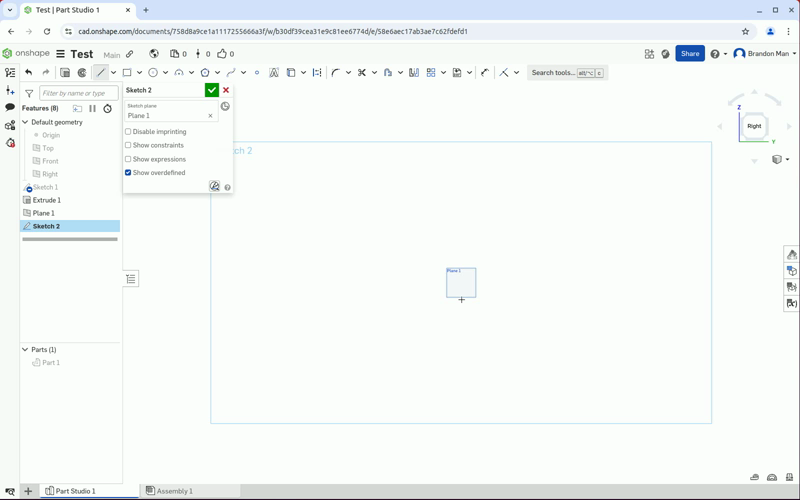
key_up(shift)
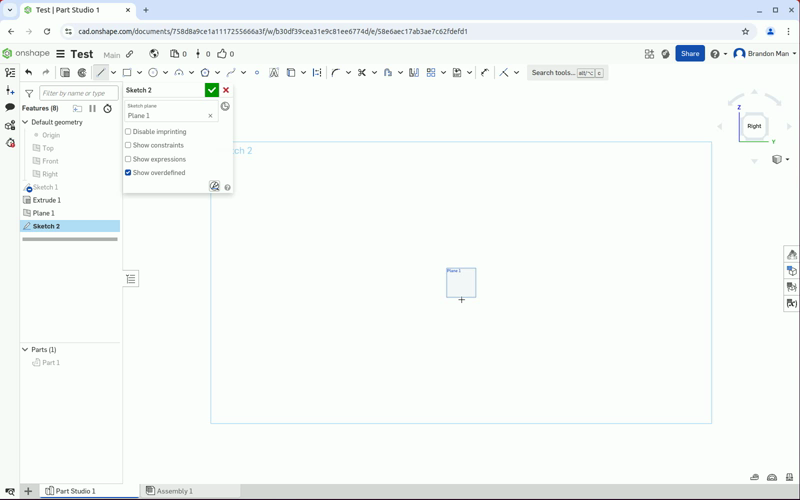
key_down(shift)
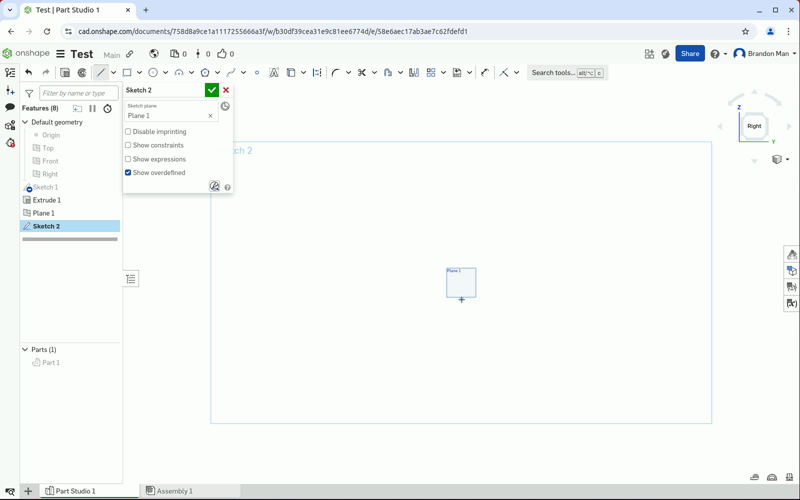
mouse_move(492, 299)
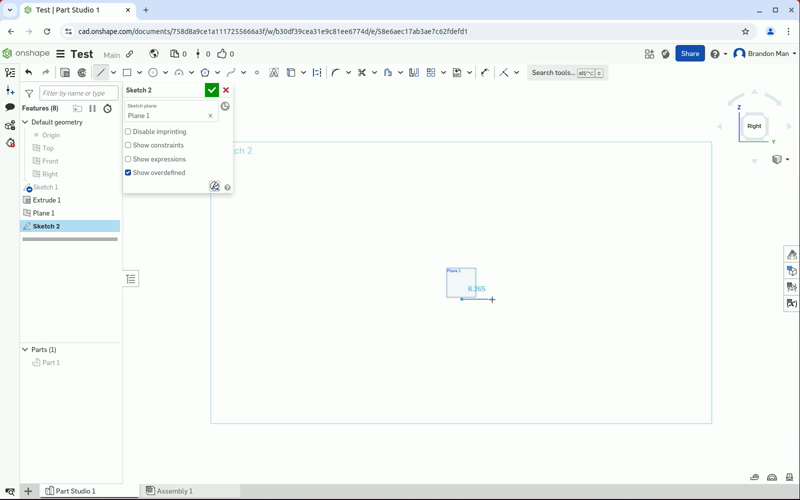
mouse_move(463, 299)
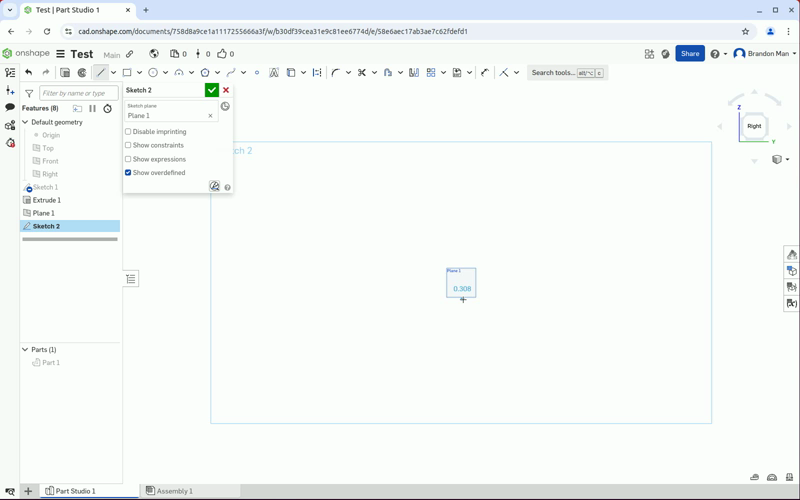
scroll(6)
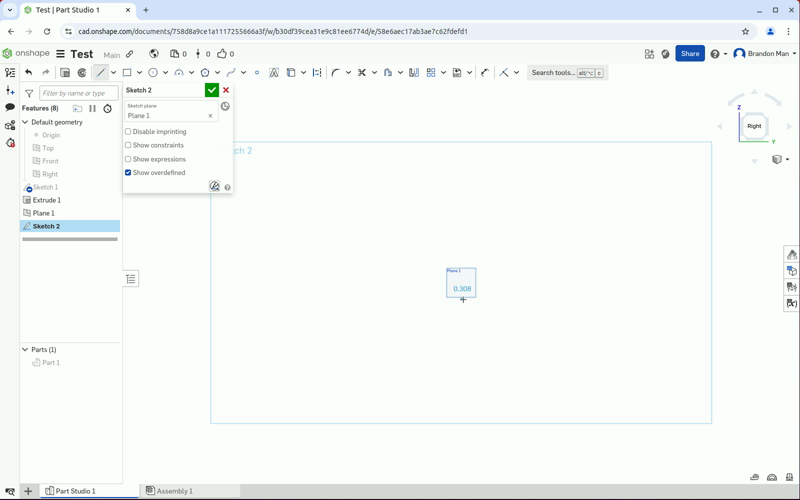
scroll(6)
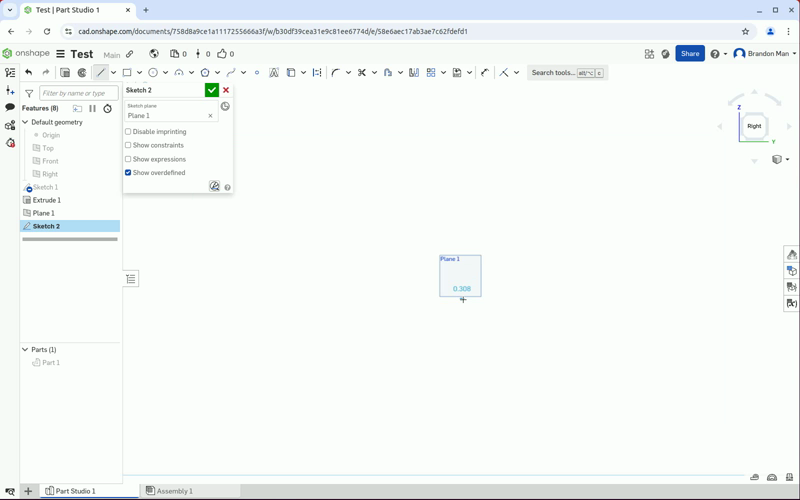
scroll(6)
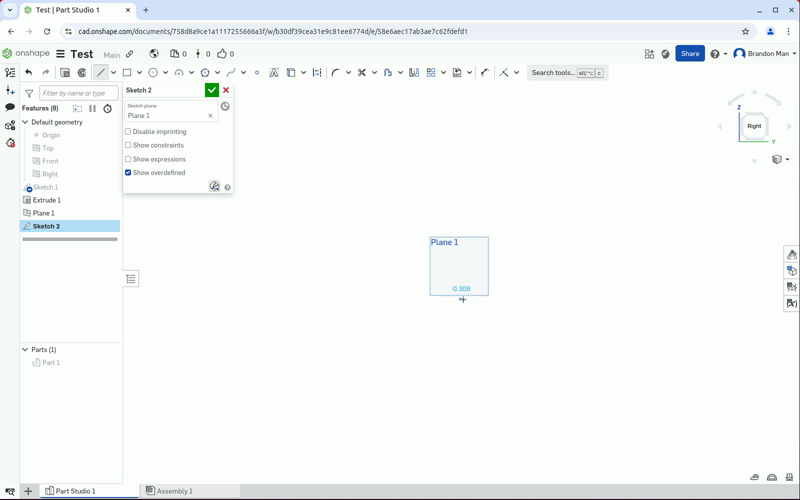
scroll(6)
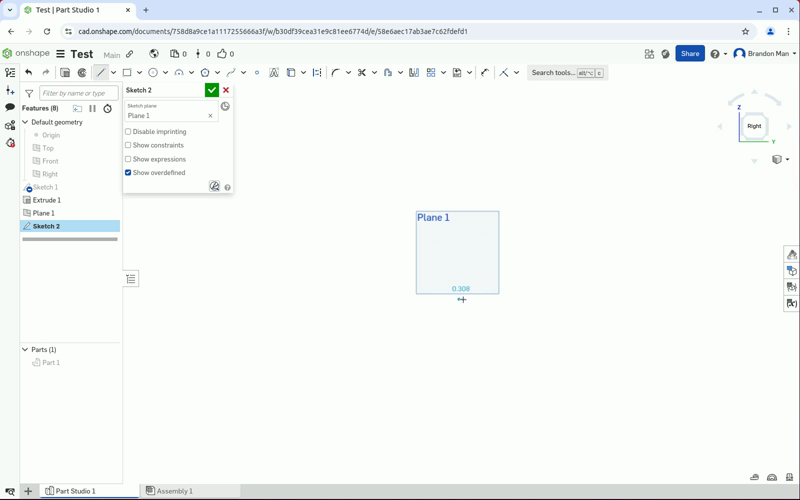
scroll(6)
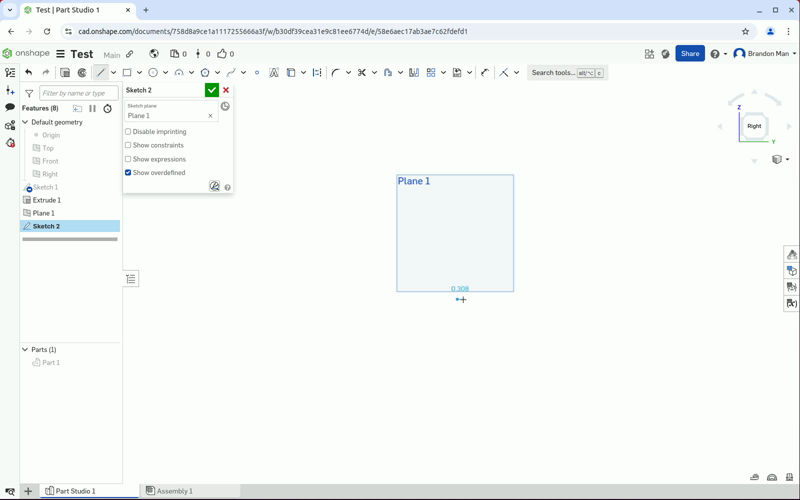
scroll(6)
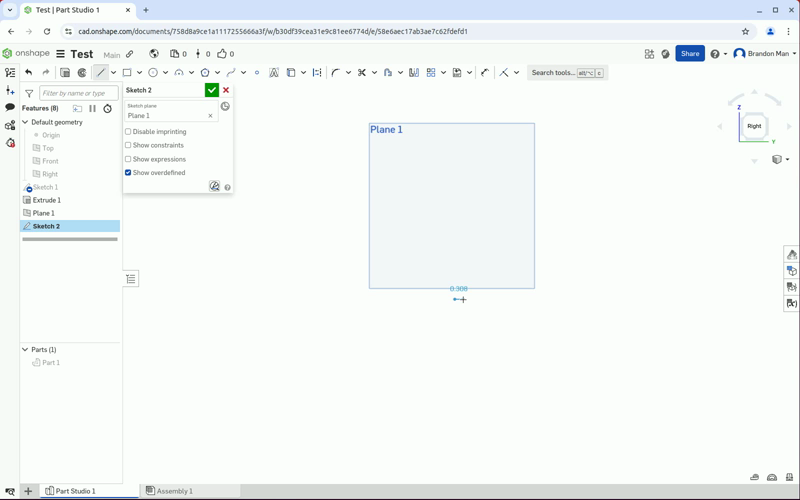
scroll(6)
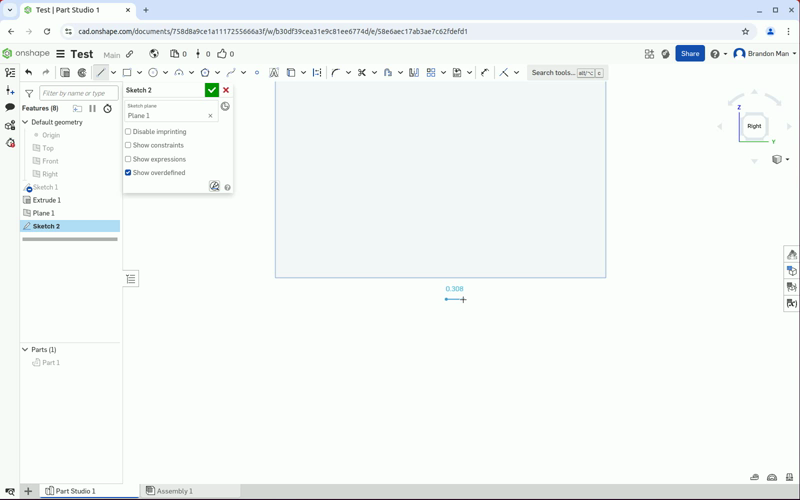
click(463, 299)
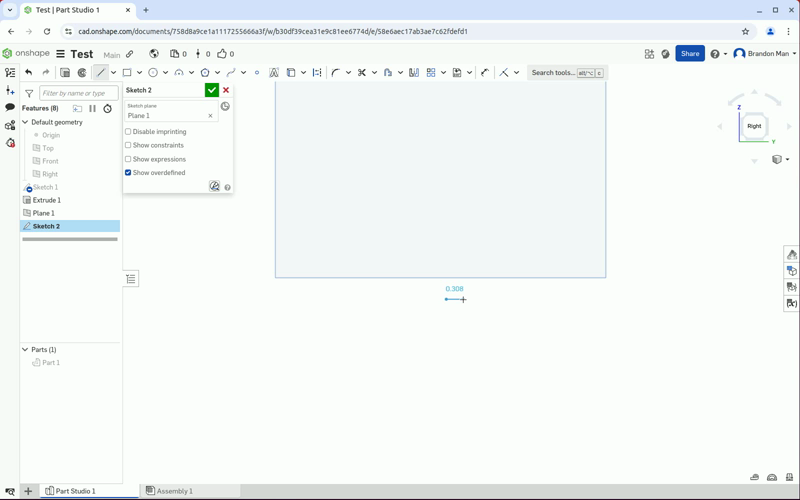
scroll(-6)
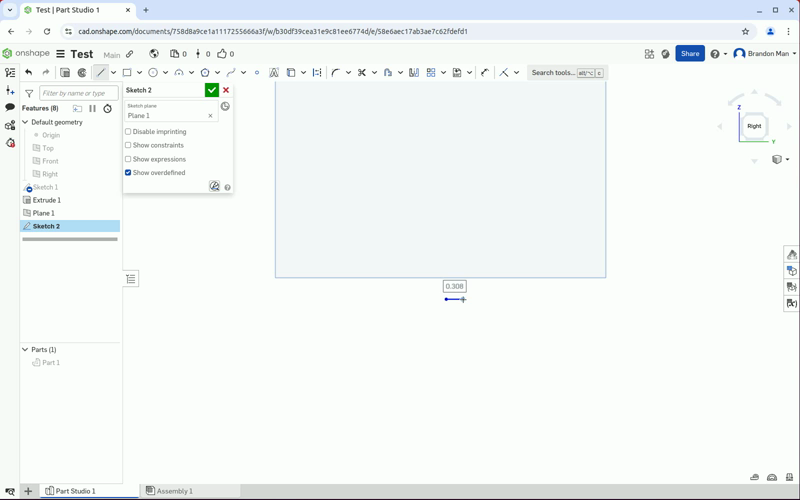
scroll(-6)
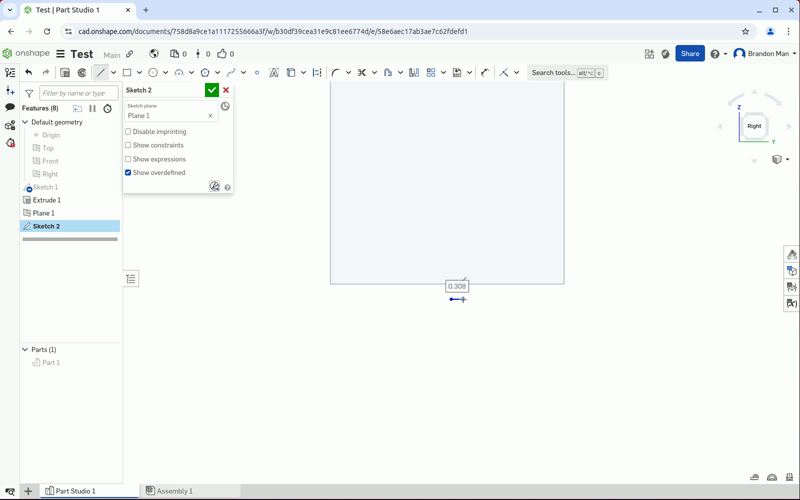
scroll(-6)
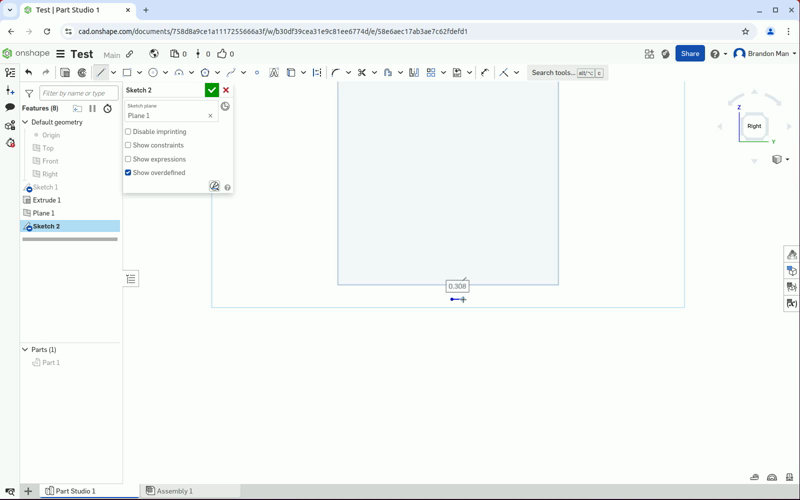
scroll(-6)
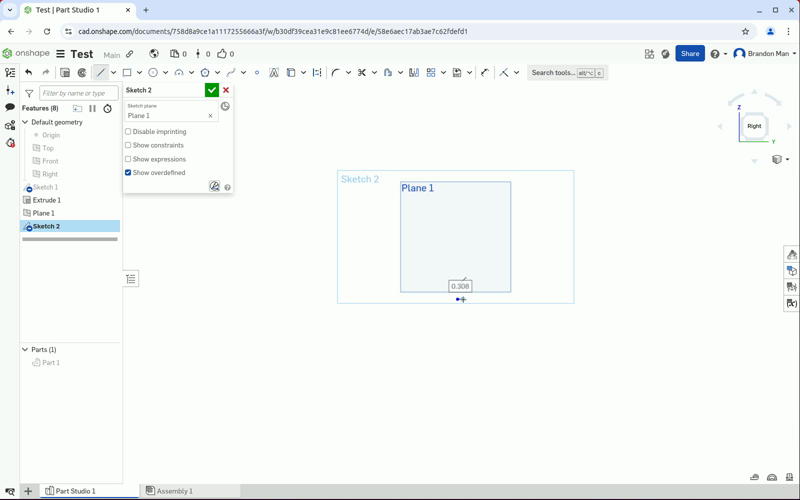
scroll(-6)
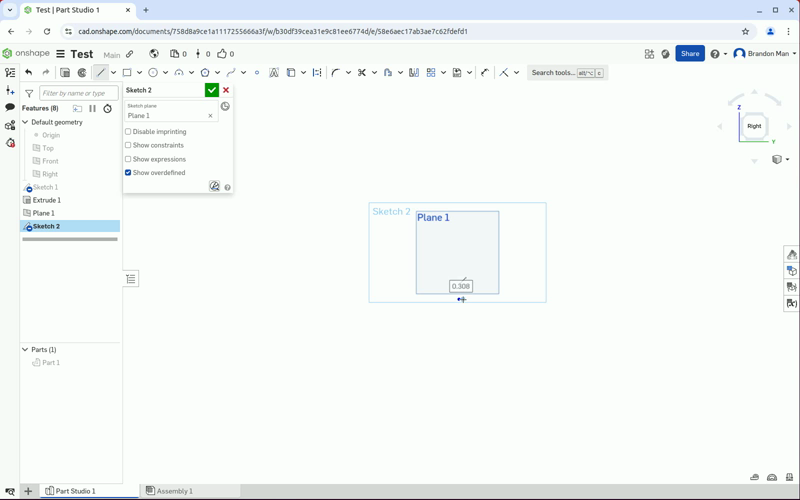
scroll(-6)
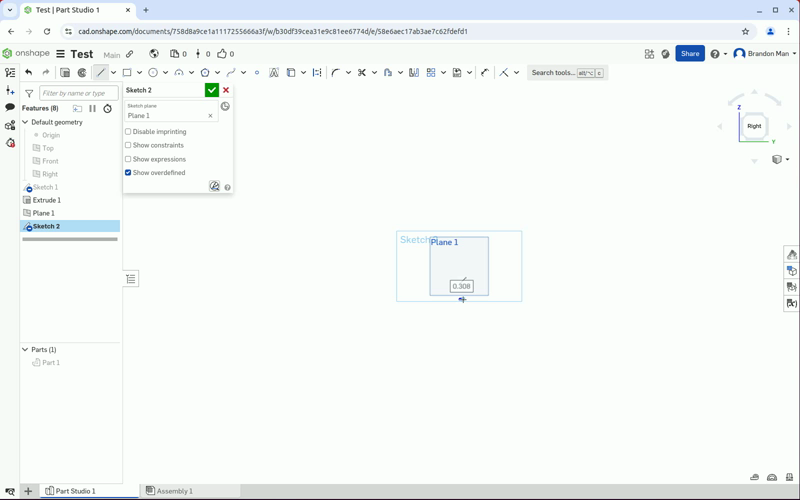
scroll(-6)
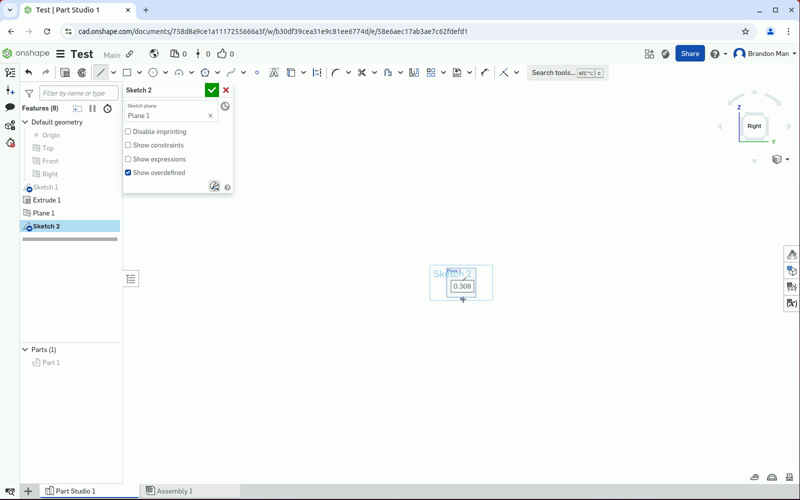
key_up(shift)
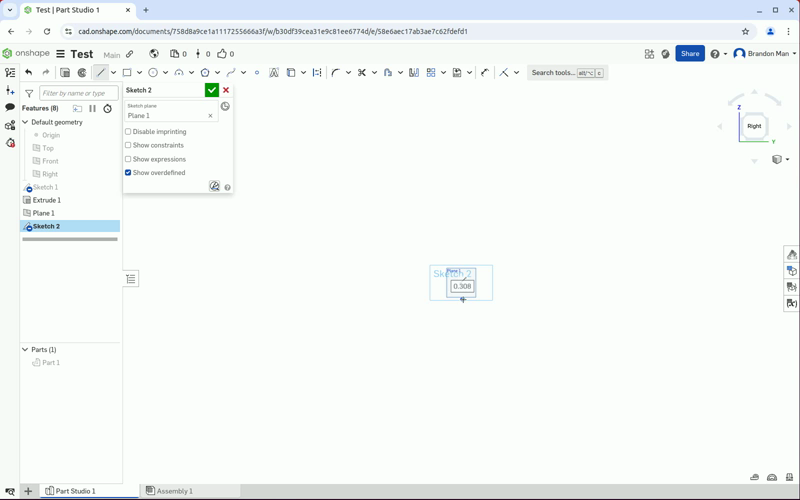
key_down(shift)
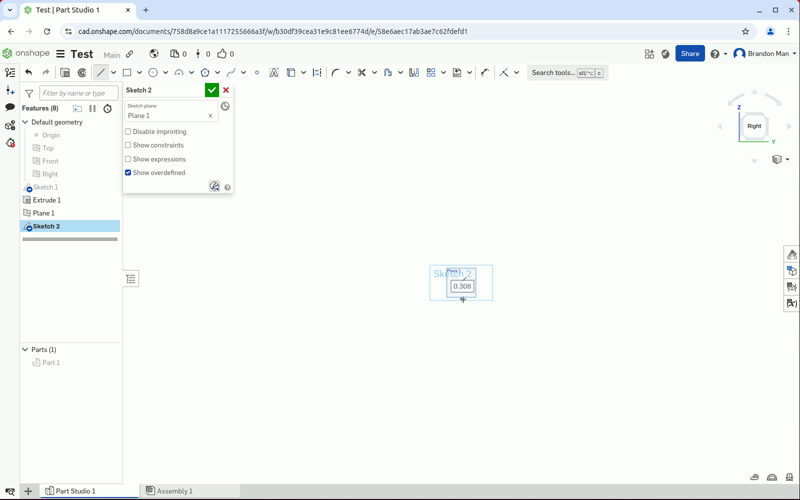
mouse_move(493, 299)
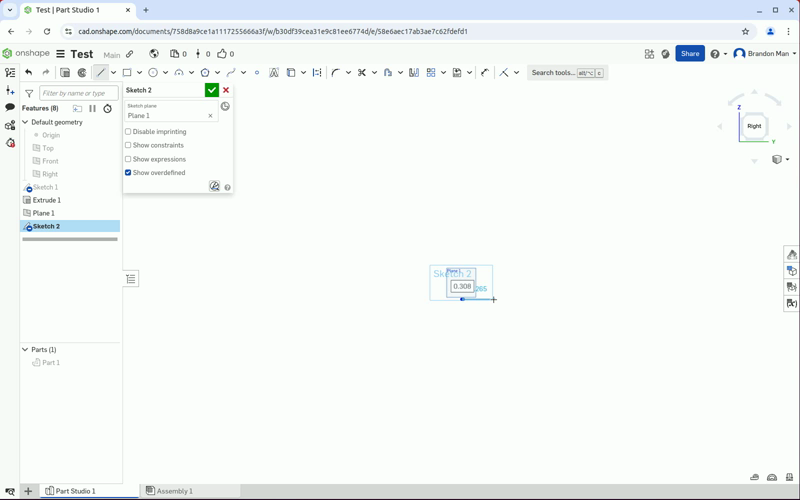
mouse_move(463, 282)
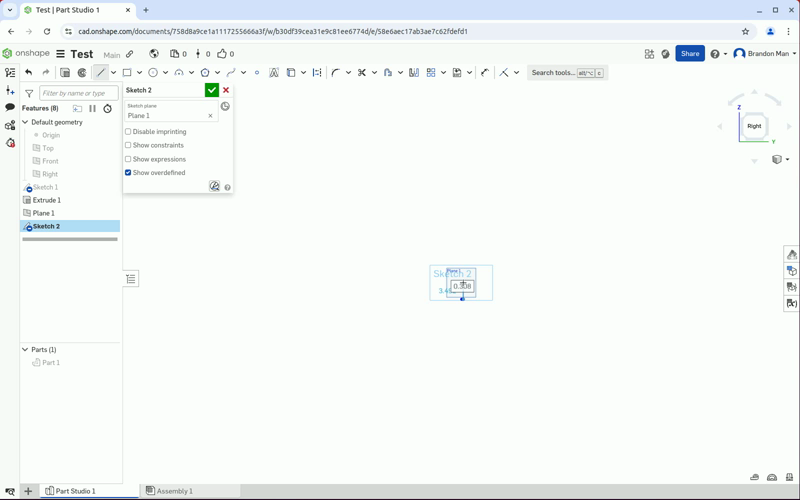
click(463, 282)
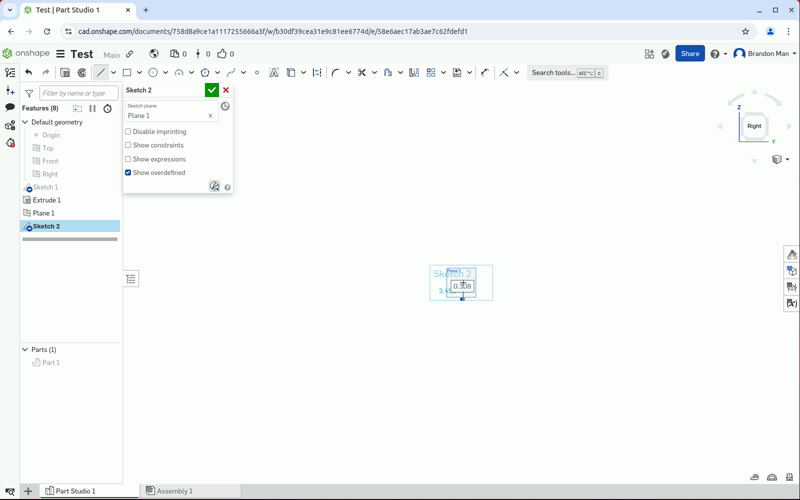
key_up(shift)
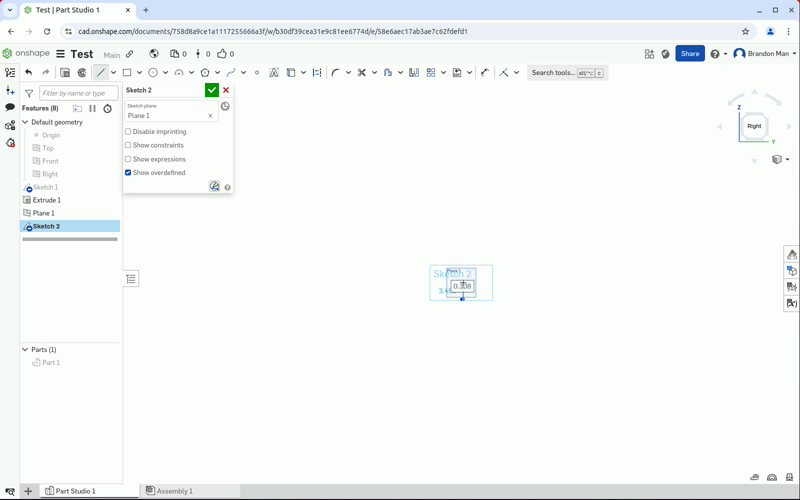
key_down(shift)
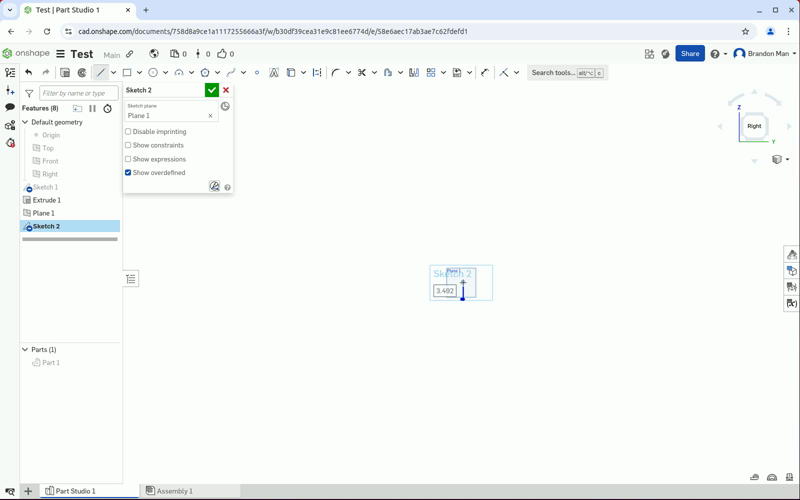
mouse_move(493, 282)
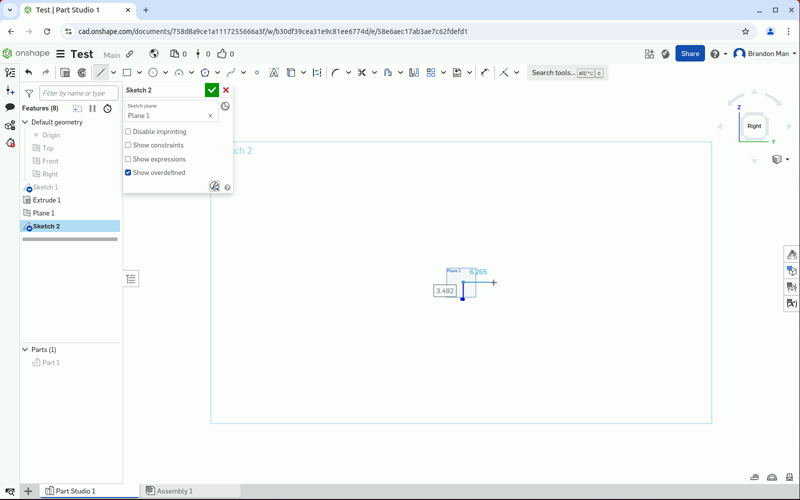
mouse_move(461, 282)
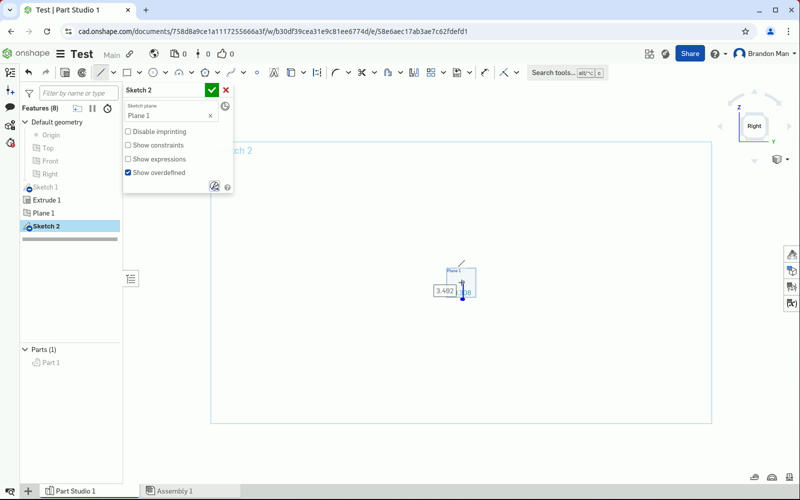
scroll(6)
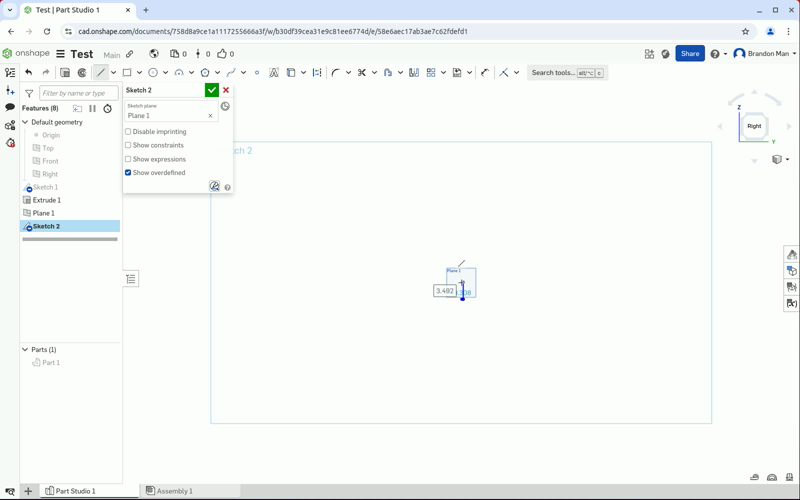
scroll(6)
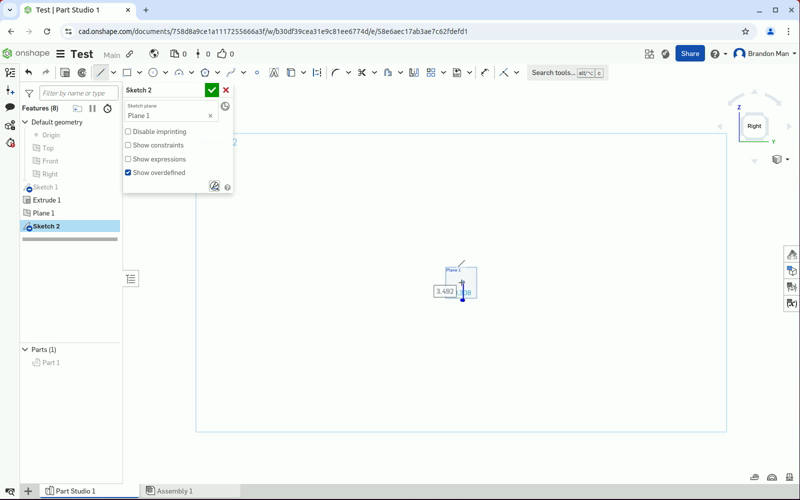
scroll(6)
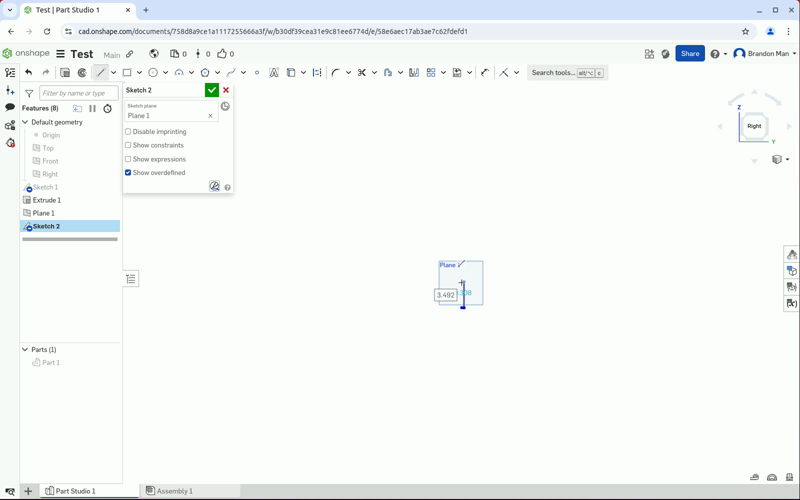
scroll(6)
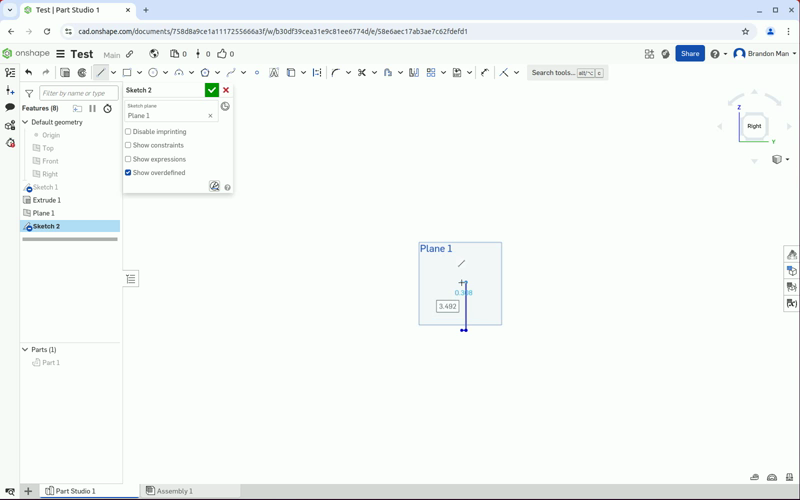
scroll(6)
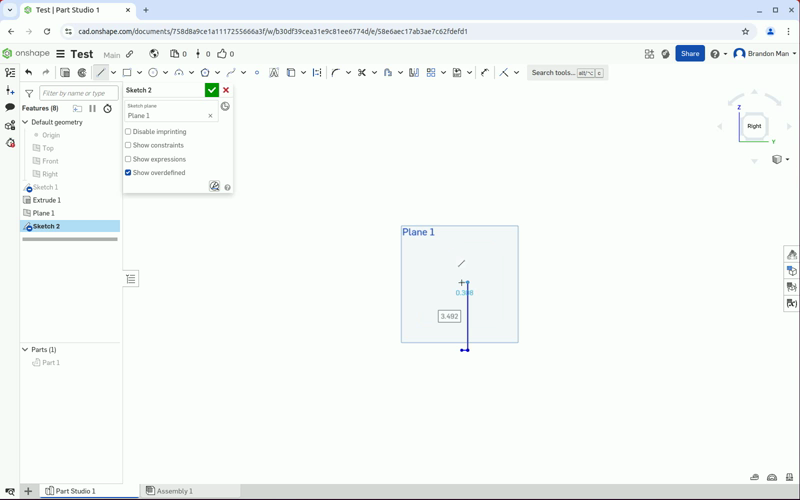
scroll(6)
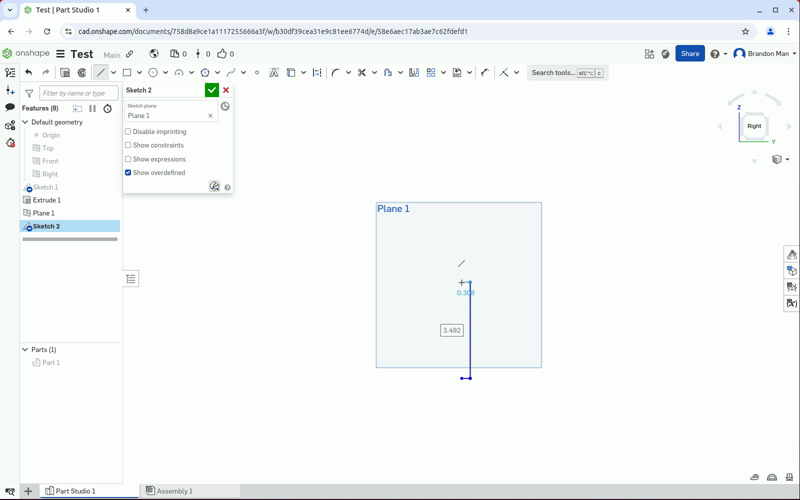
scroll(6)
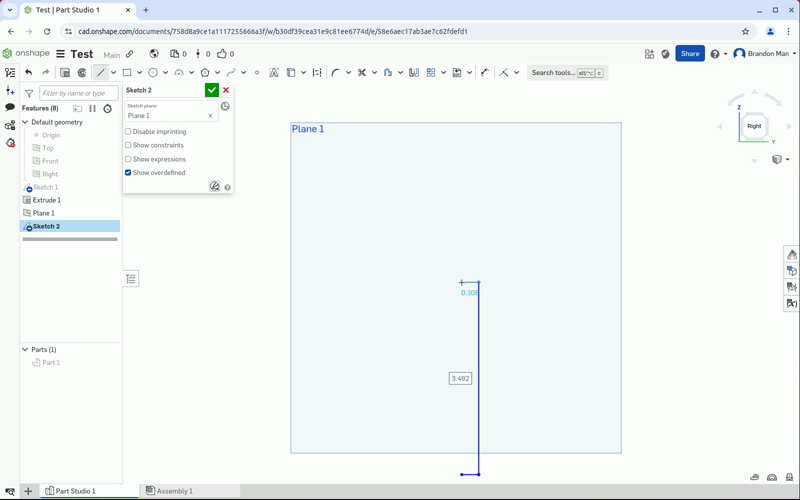
click(461, 282)
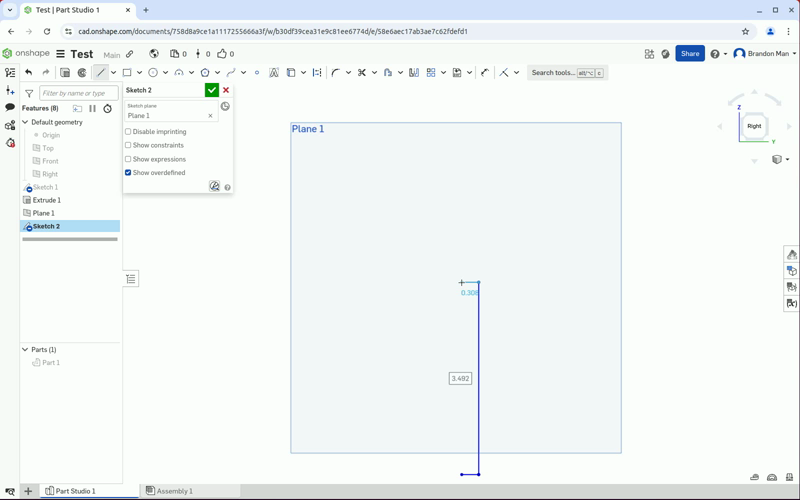
scroll(-6)
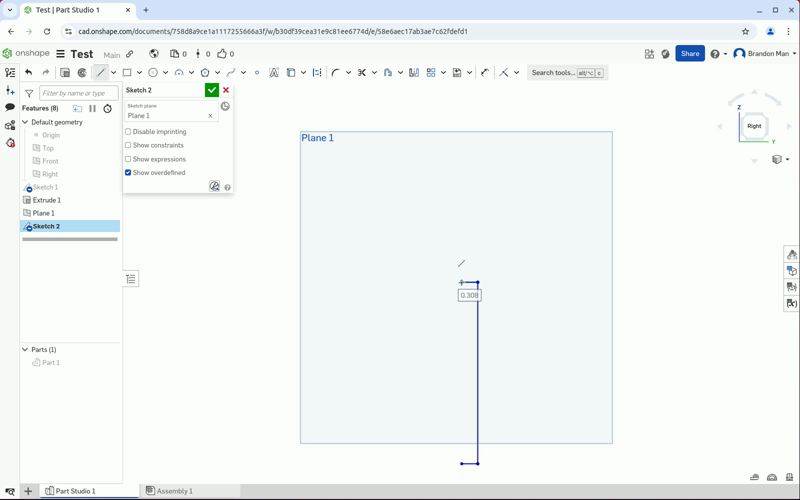
scroll(-6)
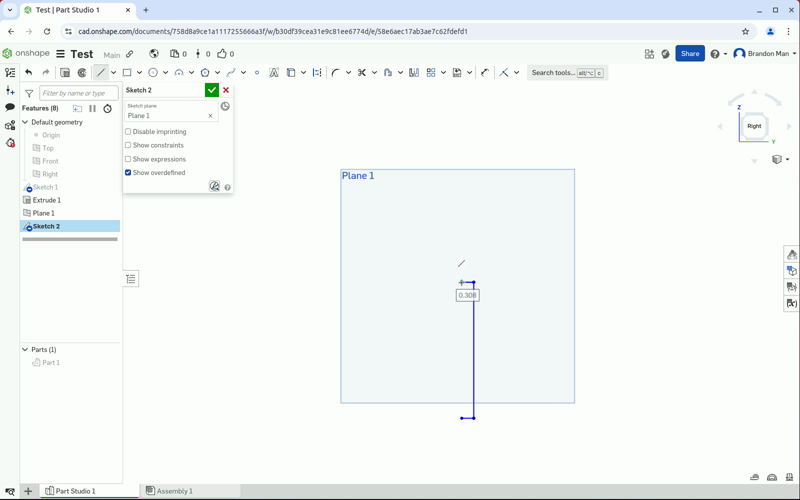
scroll(-6)
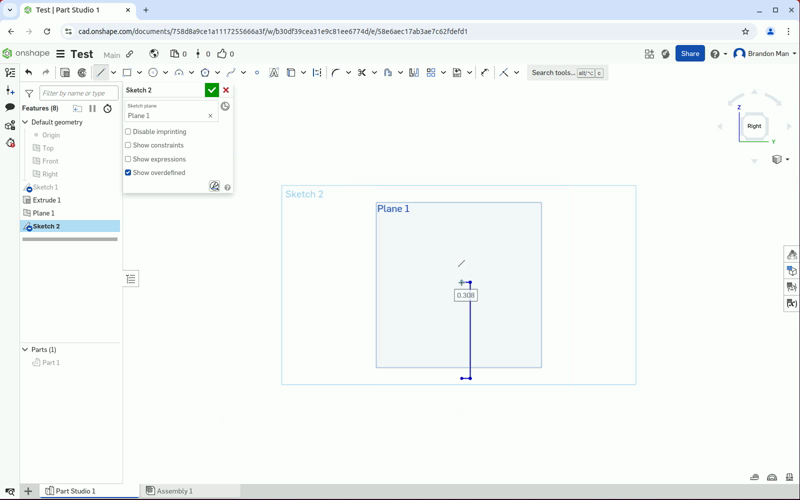
scroll(-6)
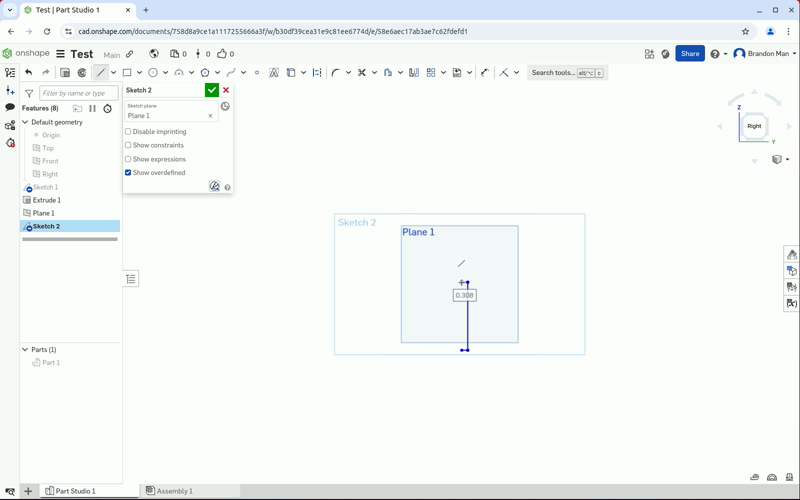
scroll(-6)
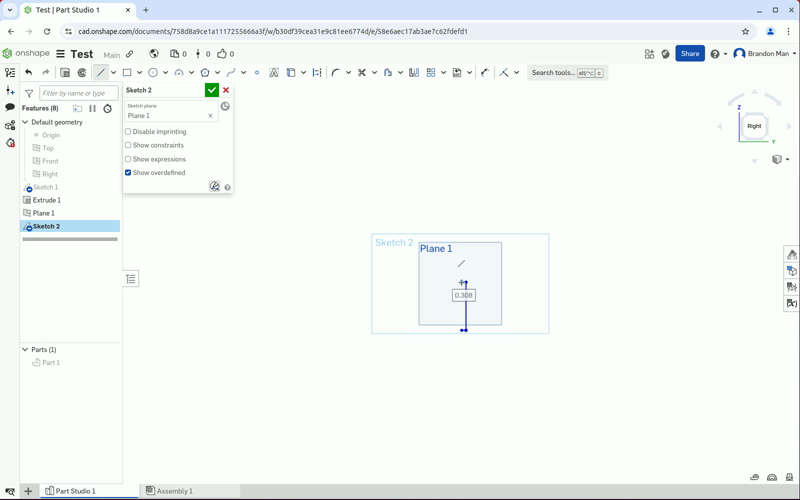
scroll(-6)
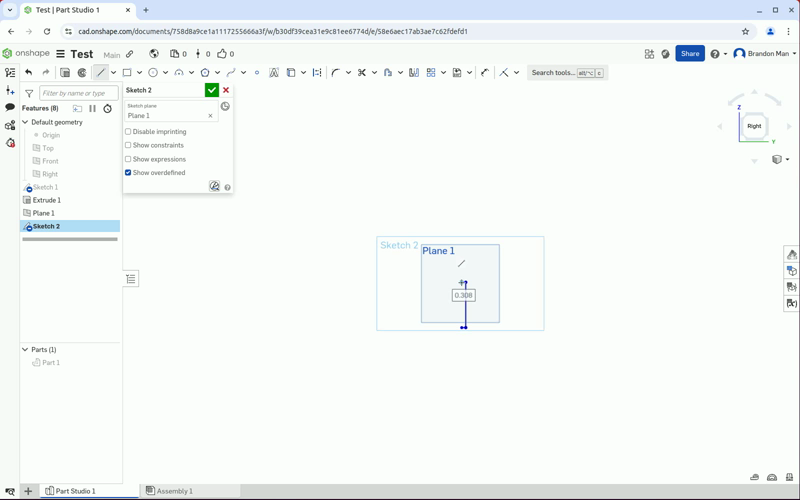
scroll(-6)
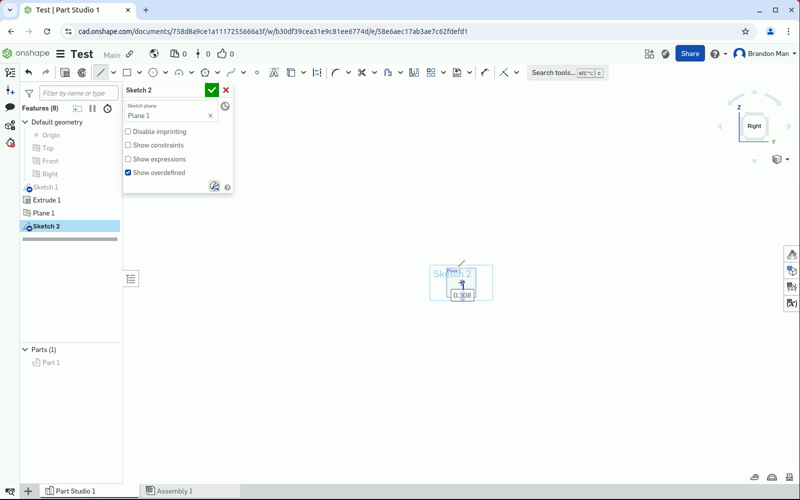
key_up(shift)
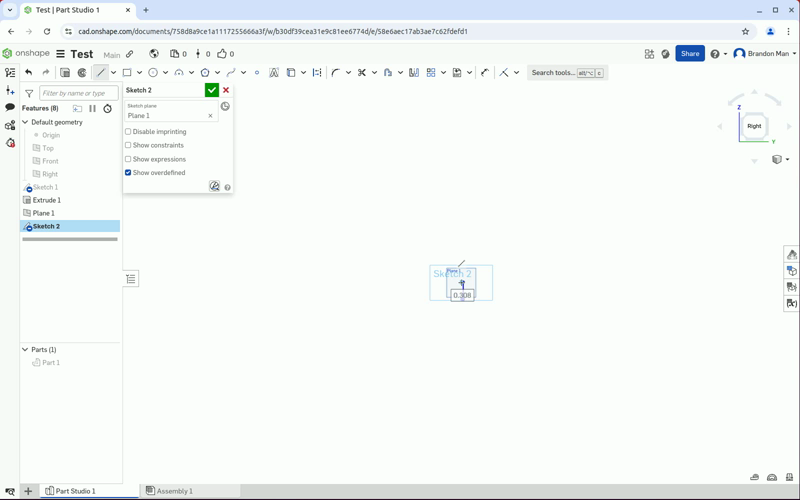
mouse_move(492, 282)
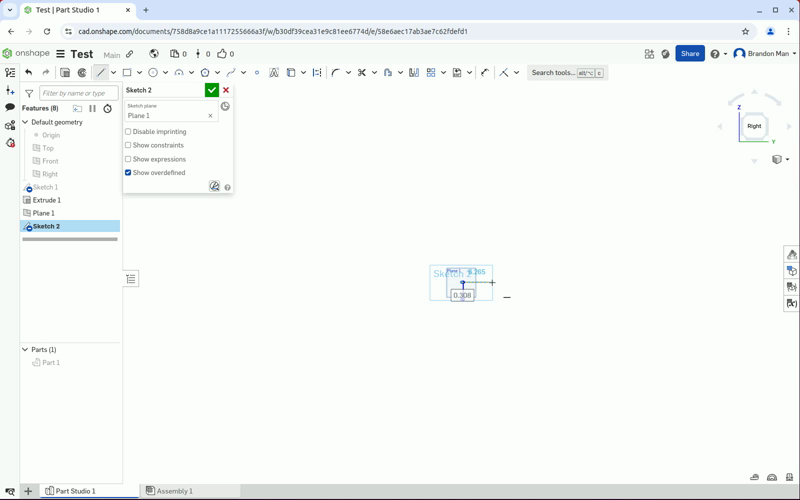
key_down(shift)
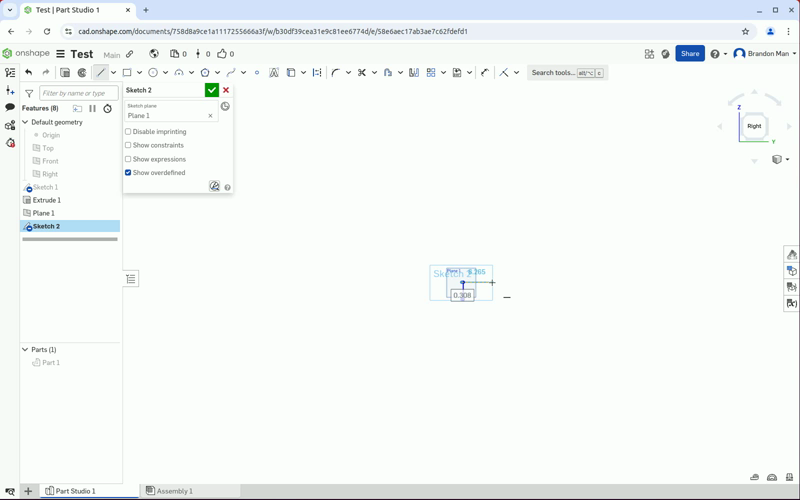
mouse_move(461, 299)
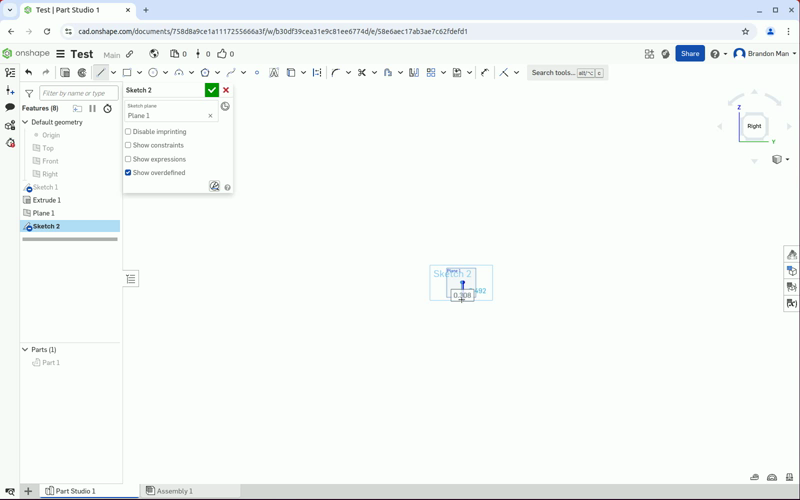
scroll(6)
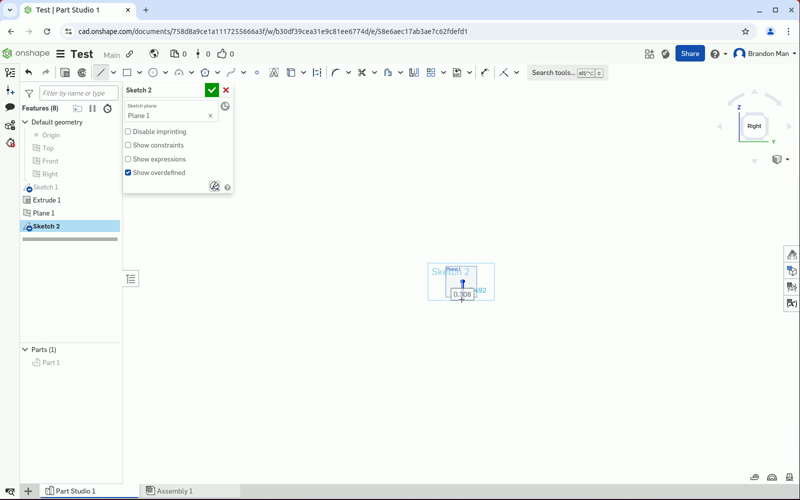
scroll(6)
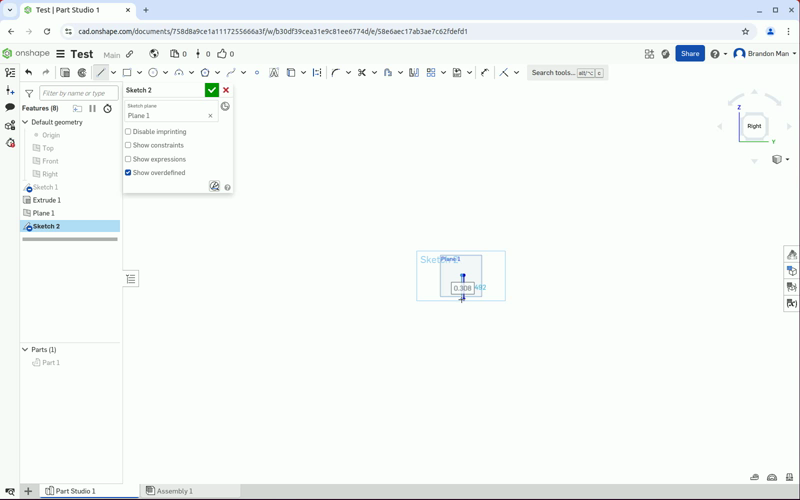
scroll(6)
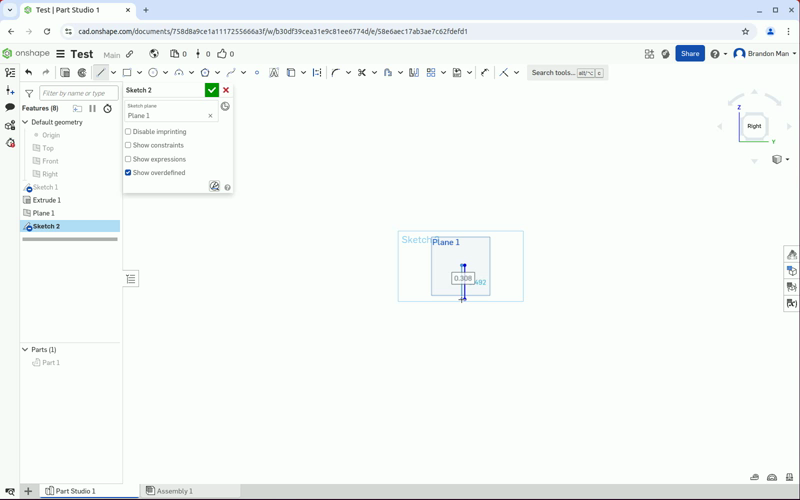
scroll(6)
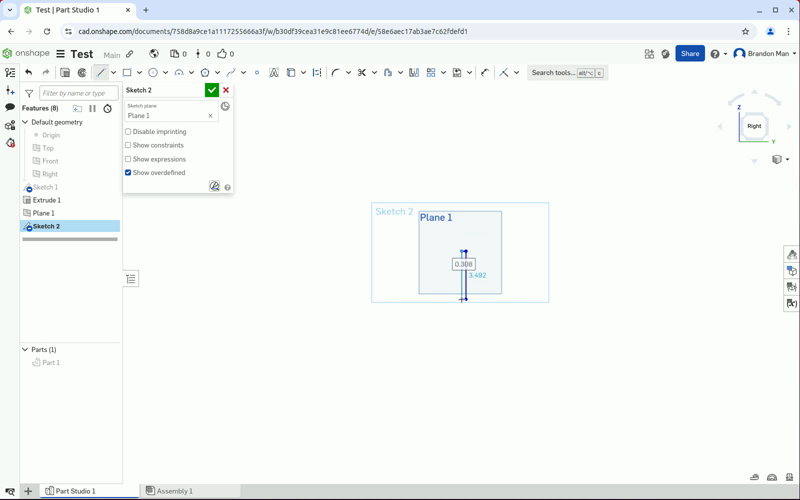
scroll(6)
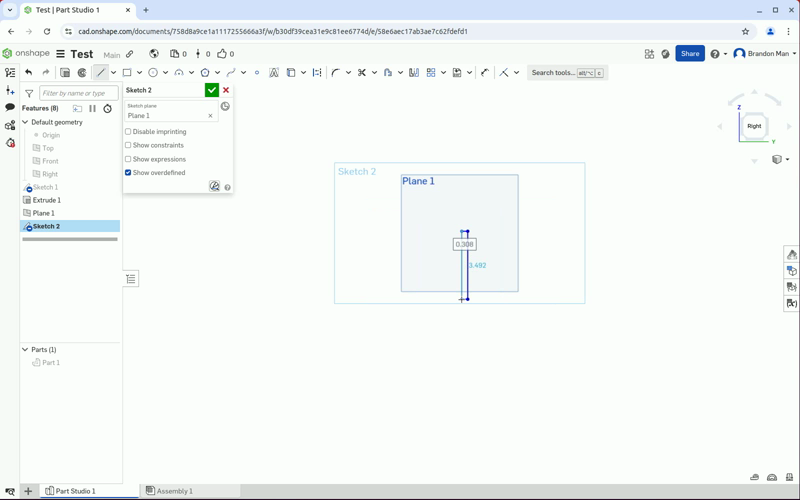
scroll(6)
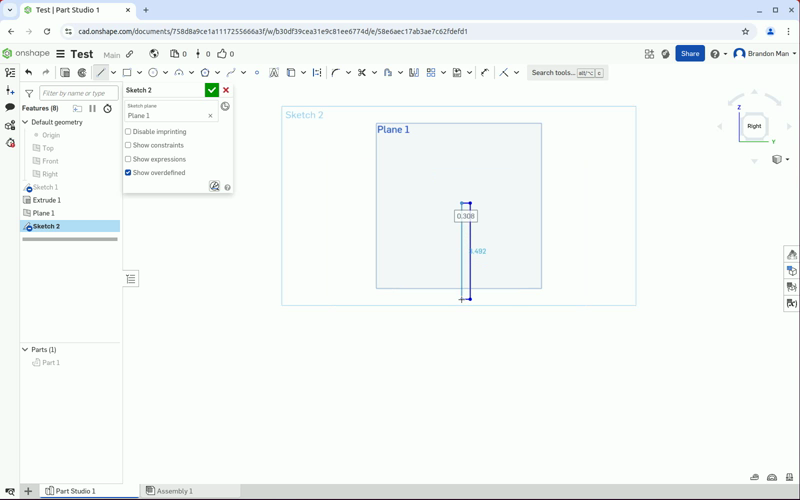
scroll(6)
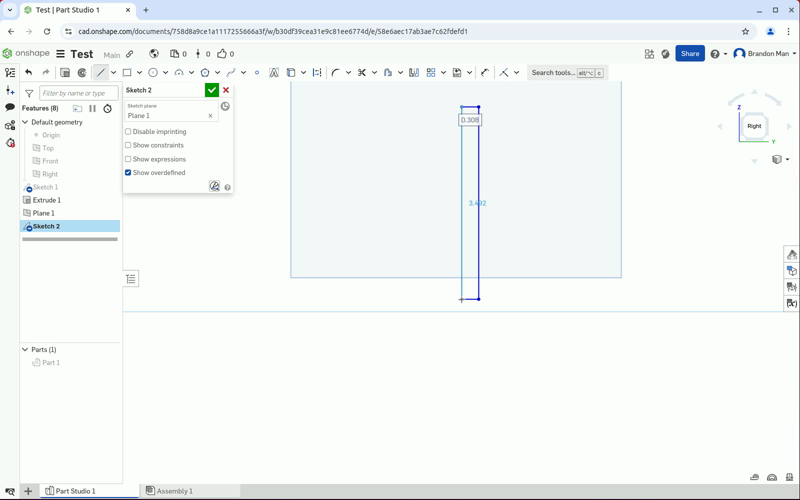
key_up(shift)
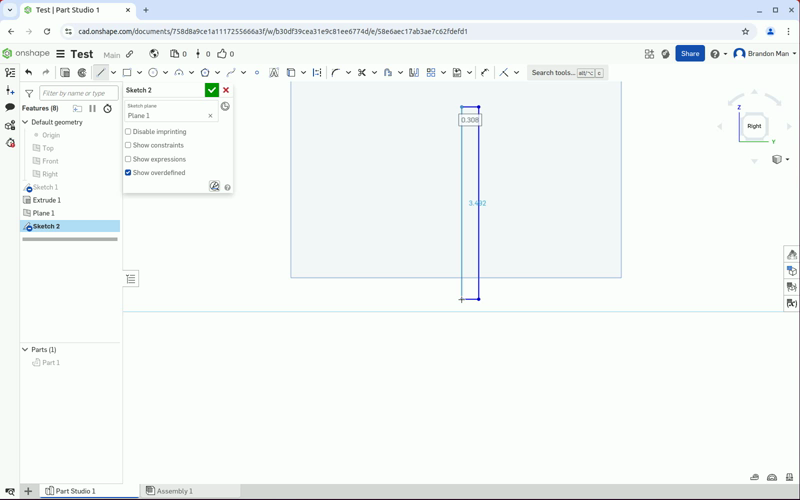
click(461, 299)
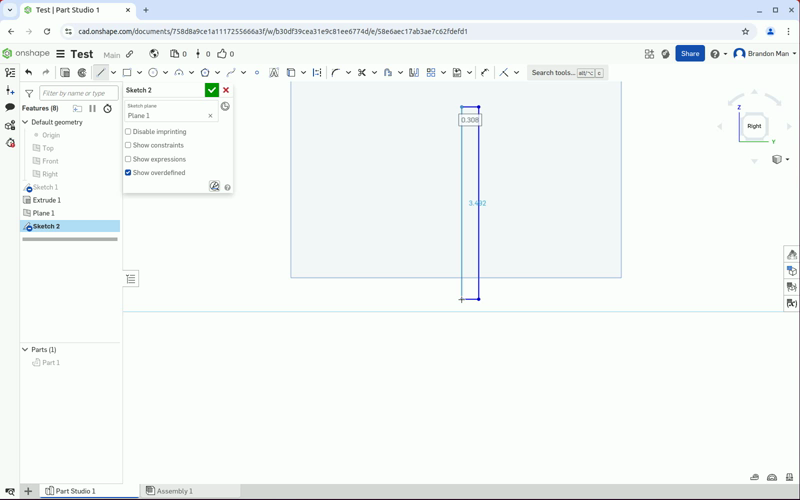
scroll(-6)
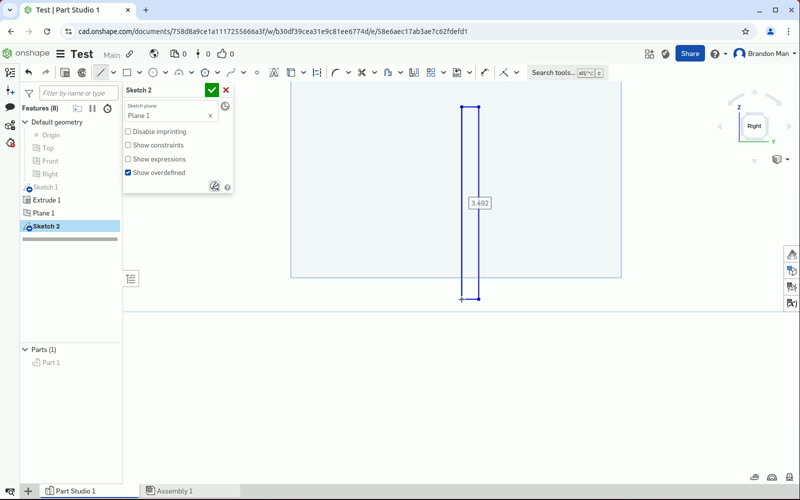
scroll(-6)
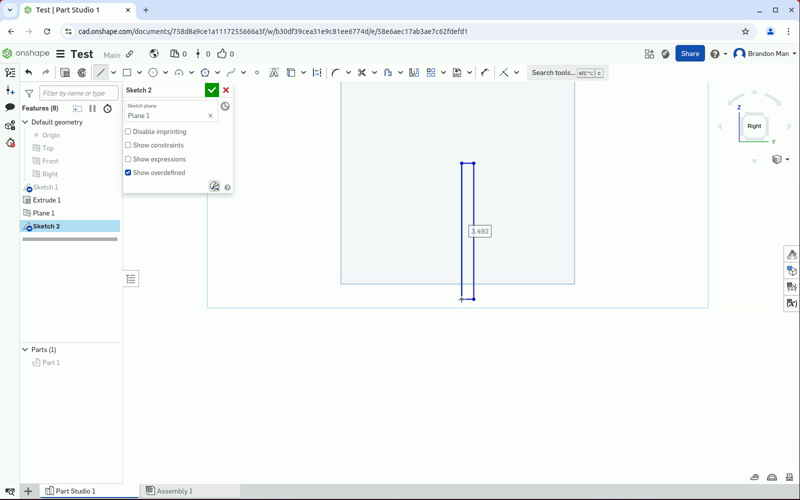
scroll(-6)
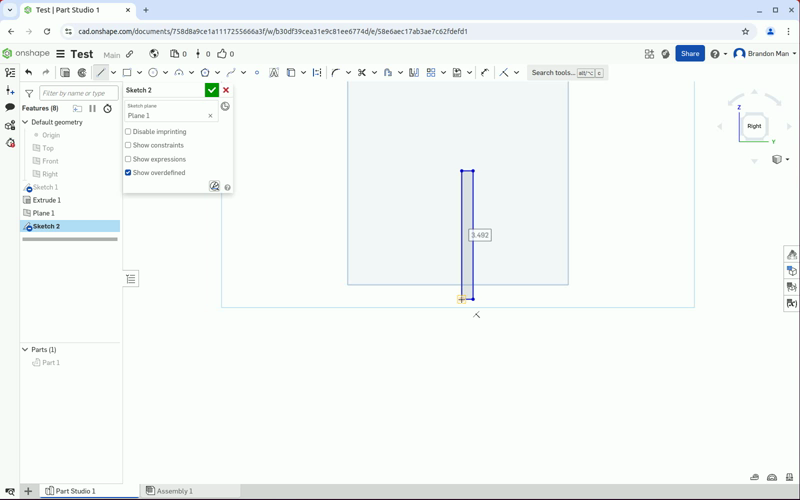
scroll(-6)
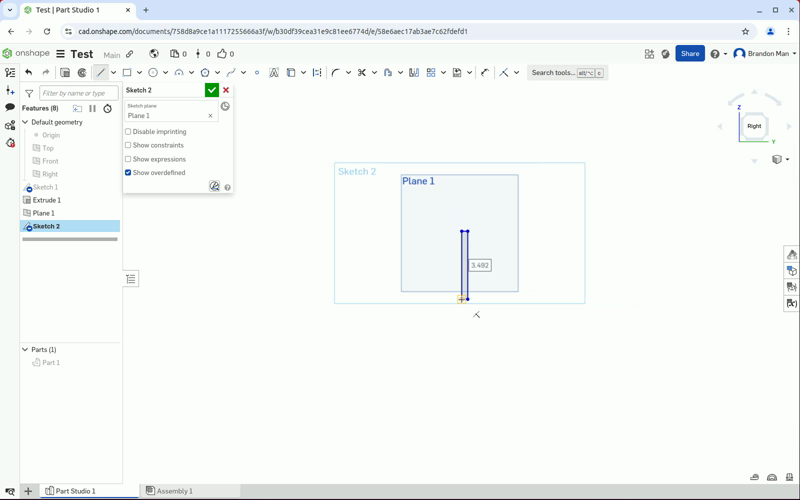
scroll(-6)
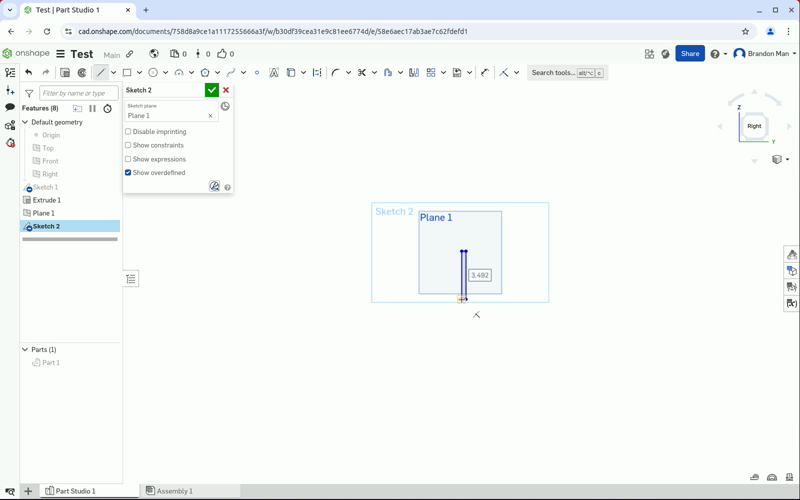
scroll(-6)
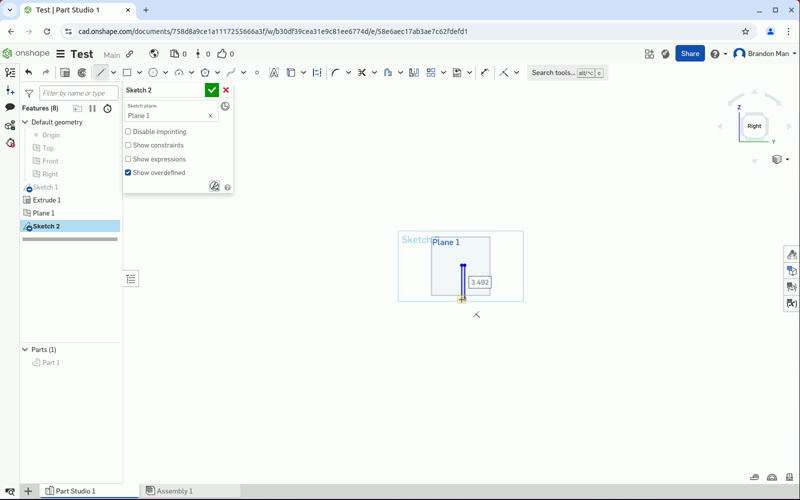
scroll(-6)
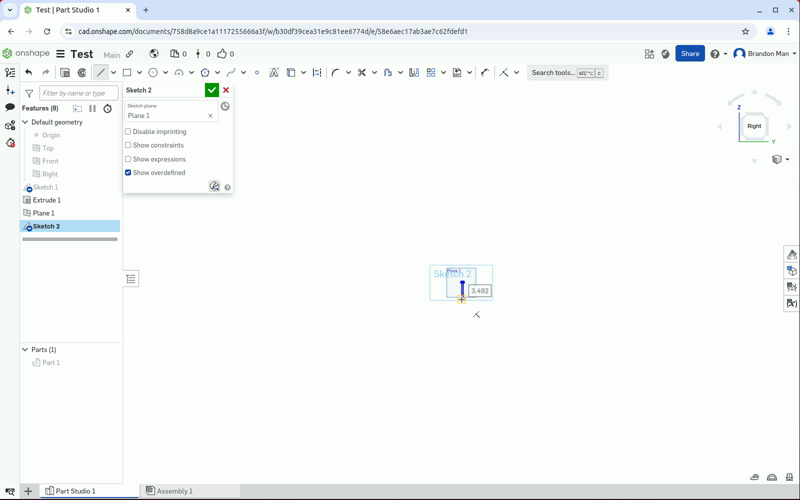
key(esc)
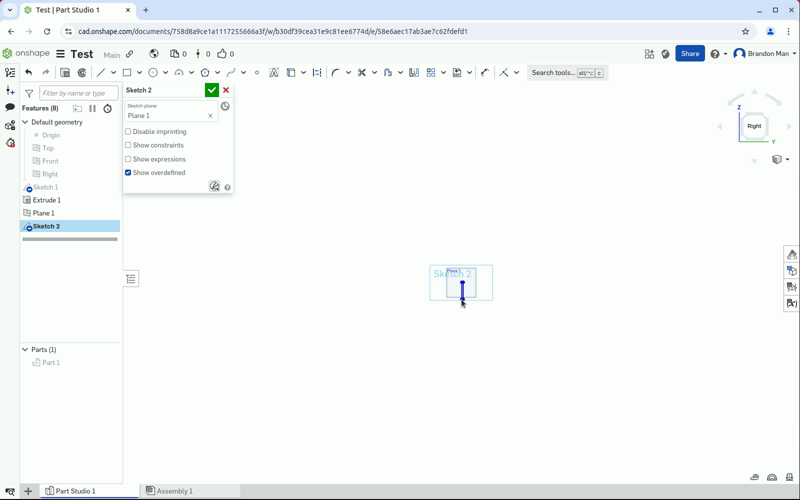
mouse_move(463, 291)
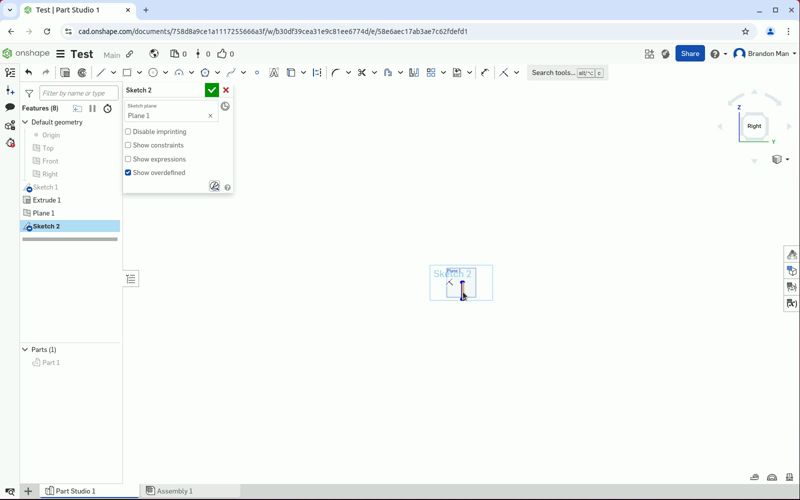
scroll(6)
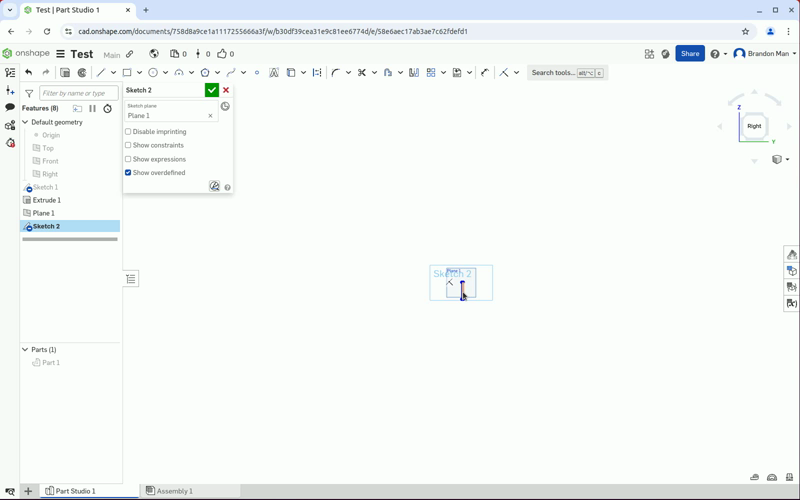
scroll(6)
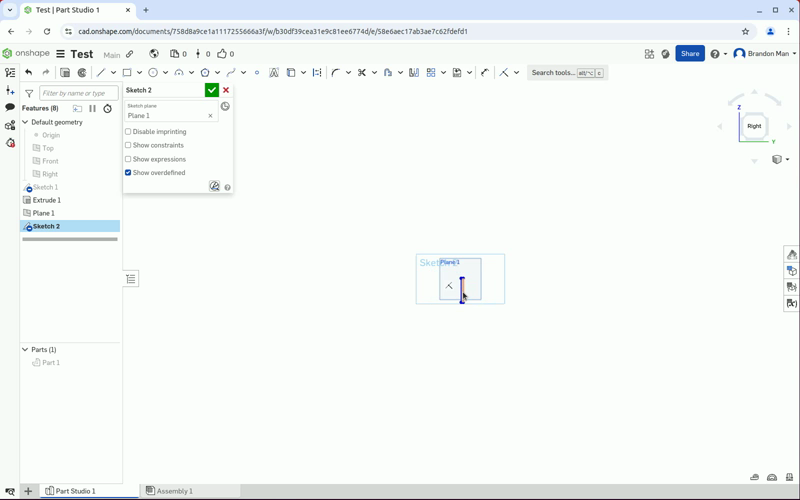
scroll(6)
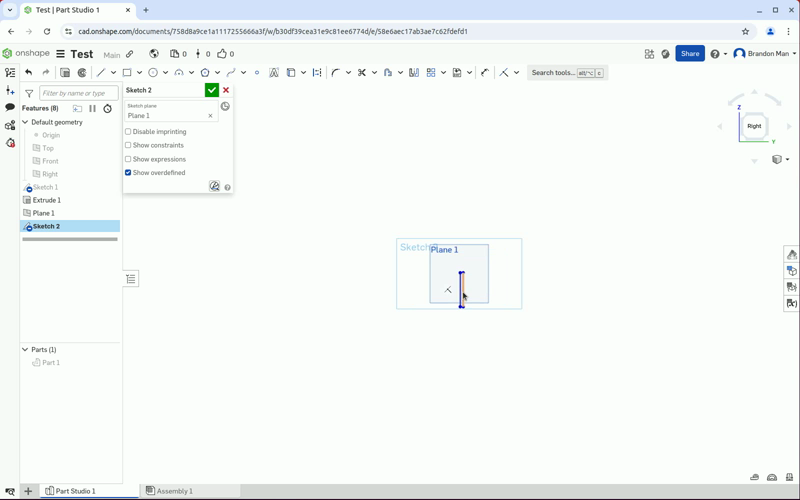
scroll(6)
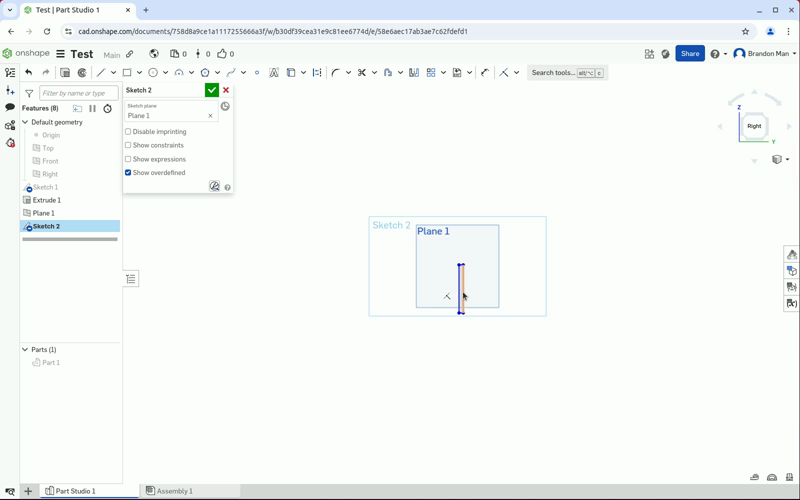
scroll(6)
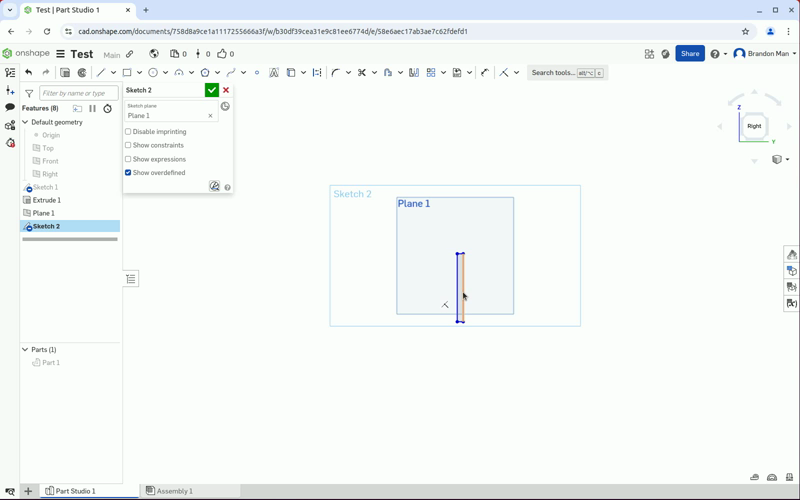
scroll(6)
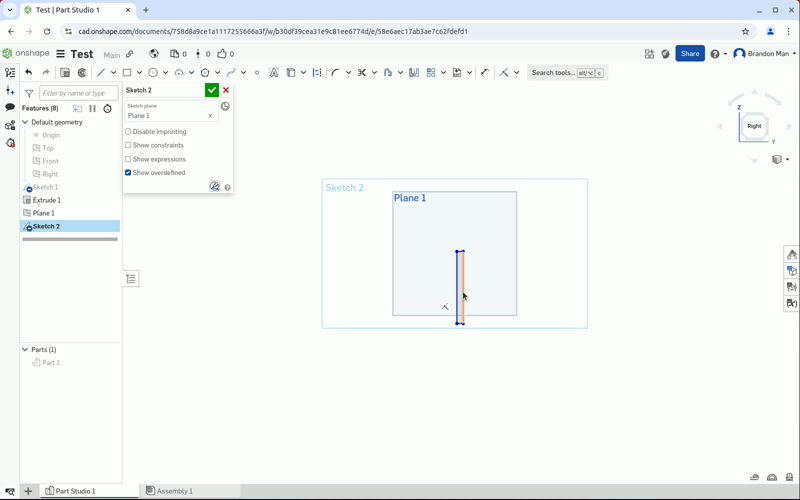
scroll(6)
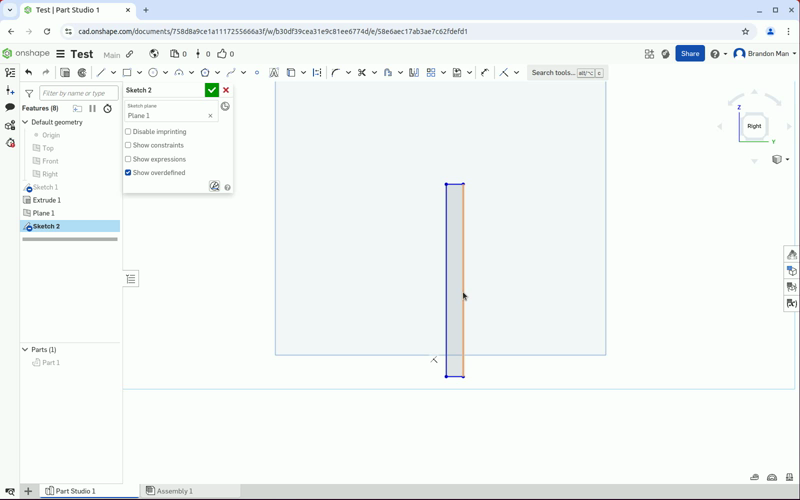
click(463, 291)
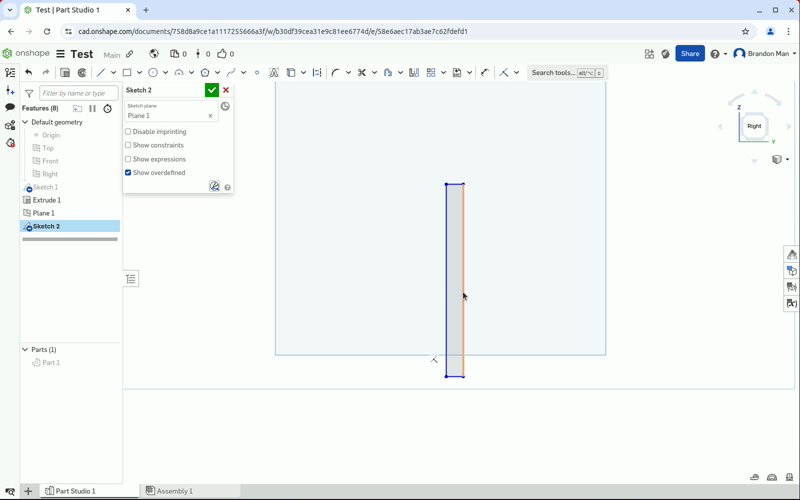
scroll(-6)
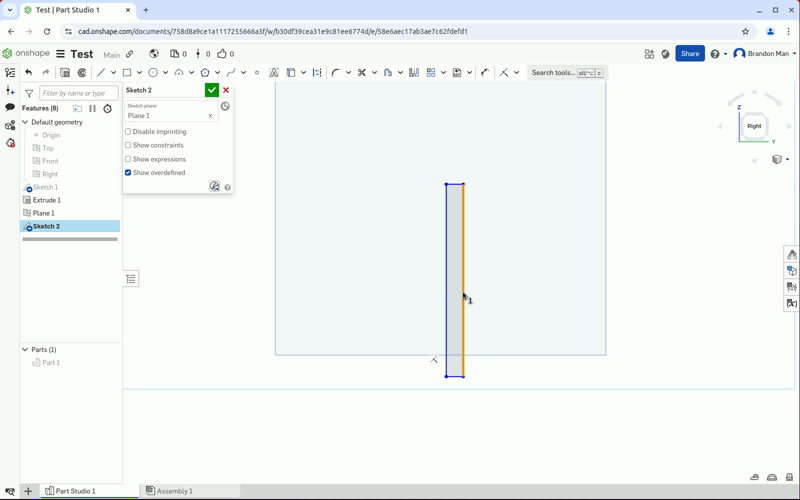
scroll(-6)
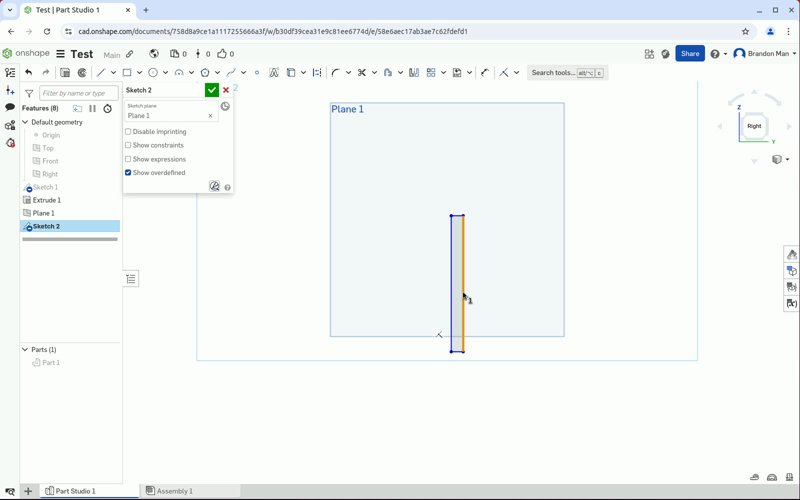
scroll(-6)
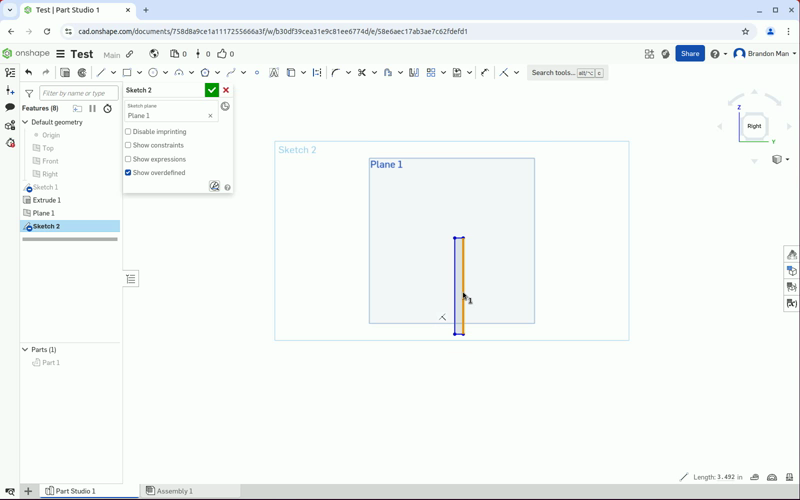
scroll(-6)
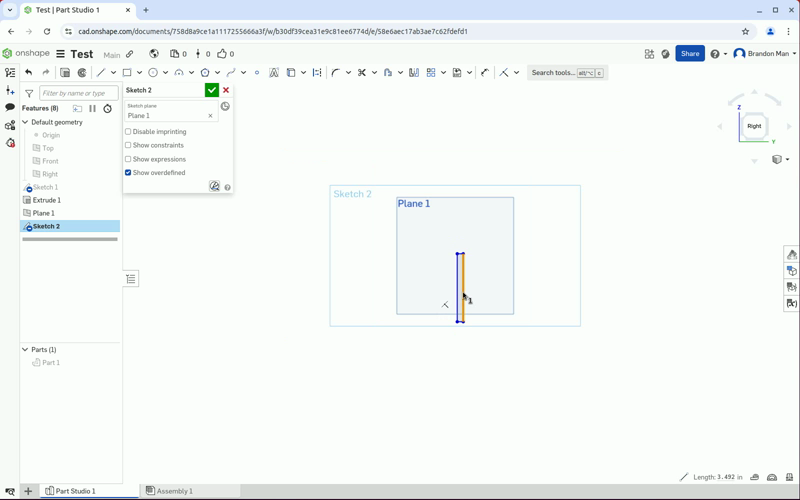
scroll(-6)
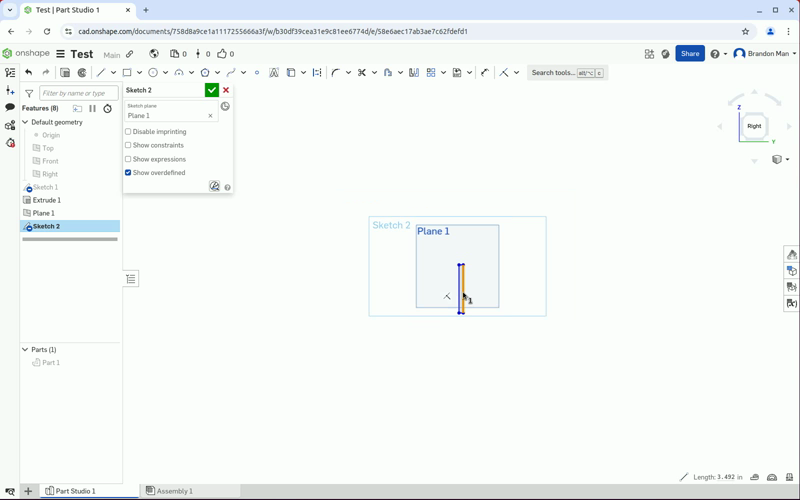
scroll(-6)
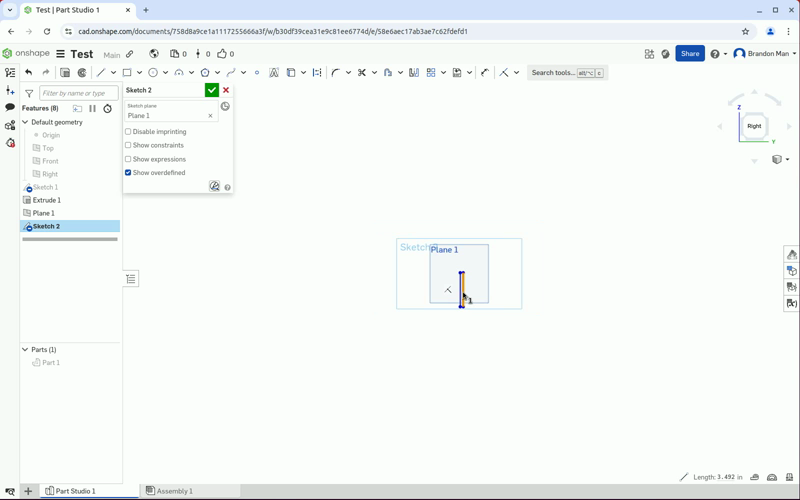
scroll(-6)
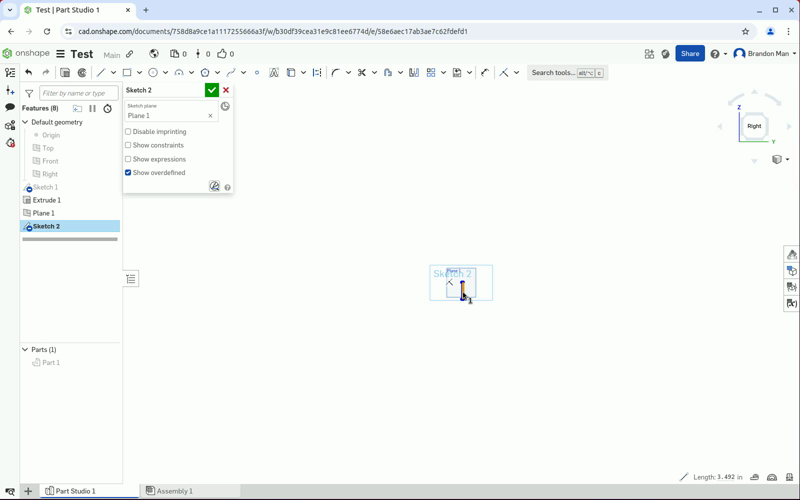
mouse_move(73, 352)
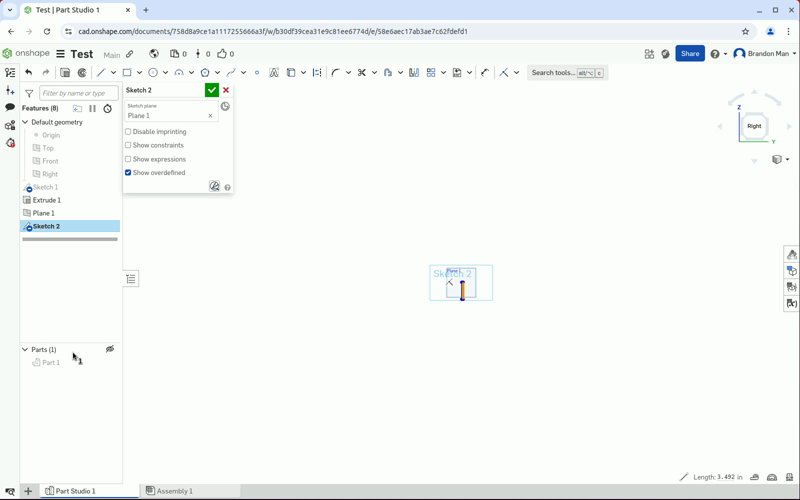
key(shift+y)
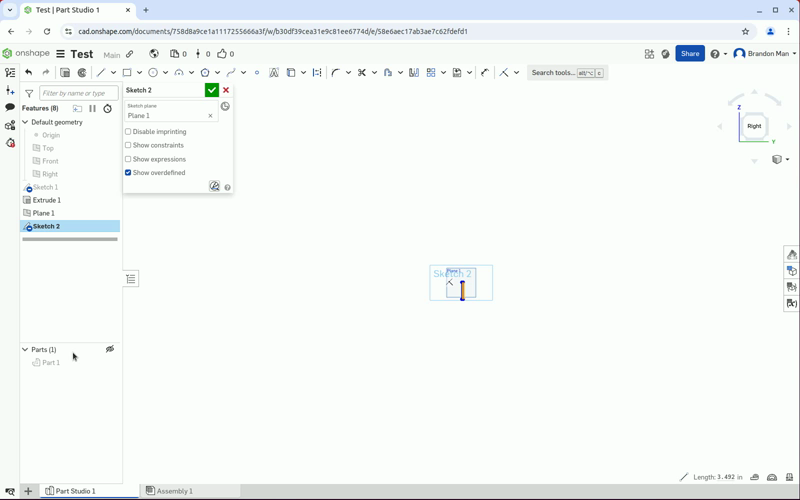
key(shift+e)
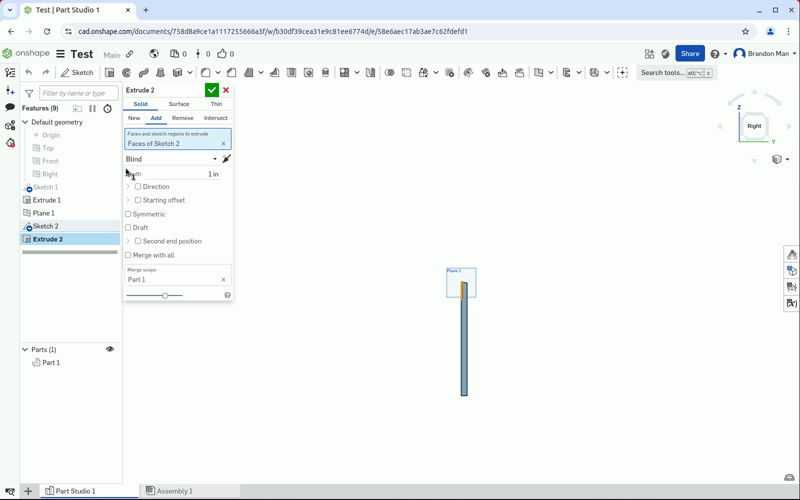
mouse_move(143, 106)
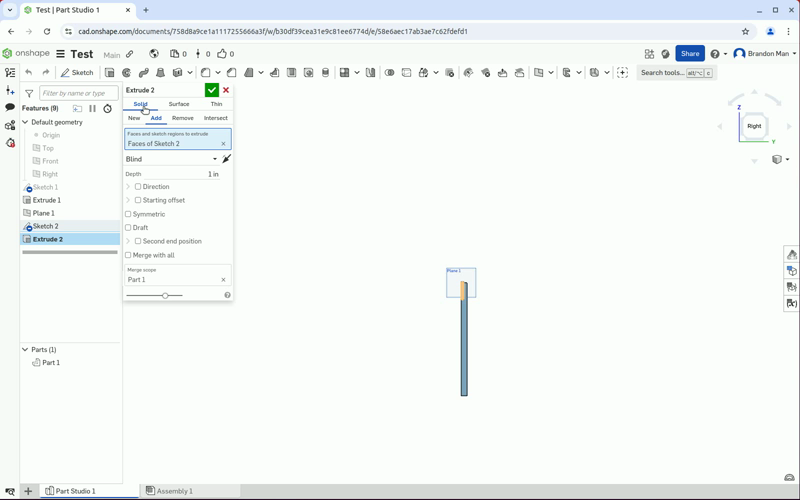
click(143, 106)
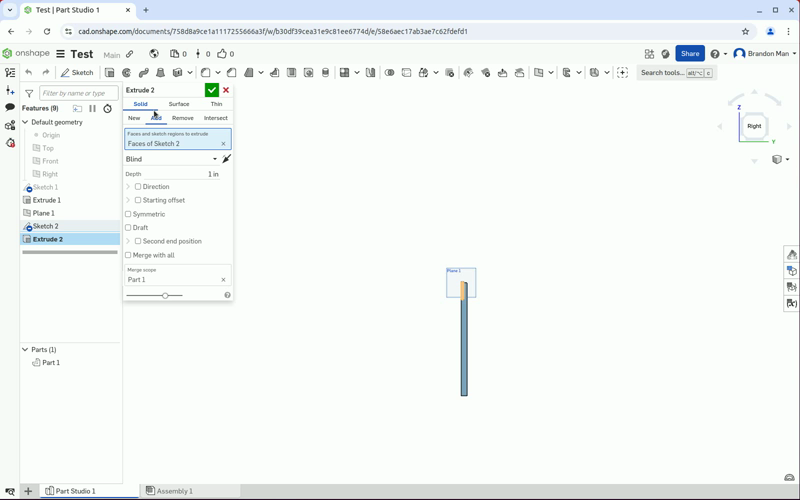
mouse_move(186, 120)
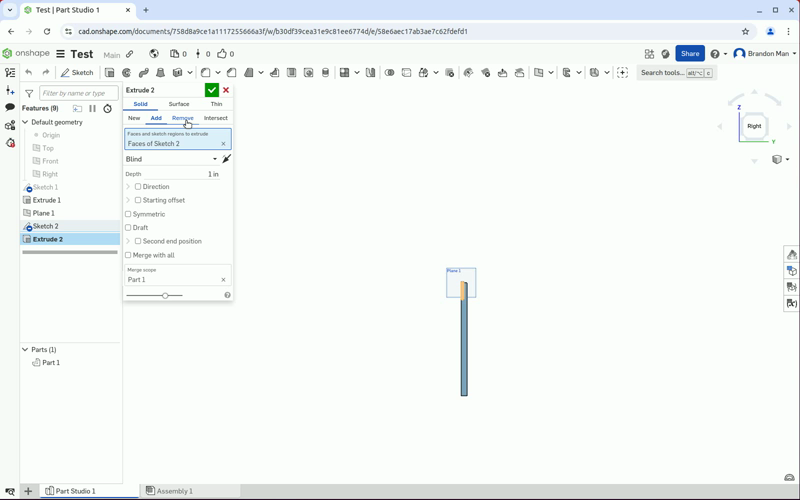
click(186, 120)
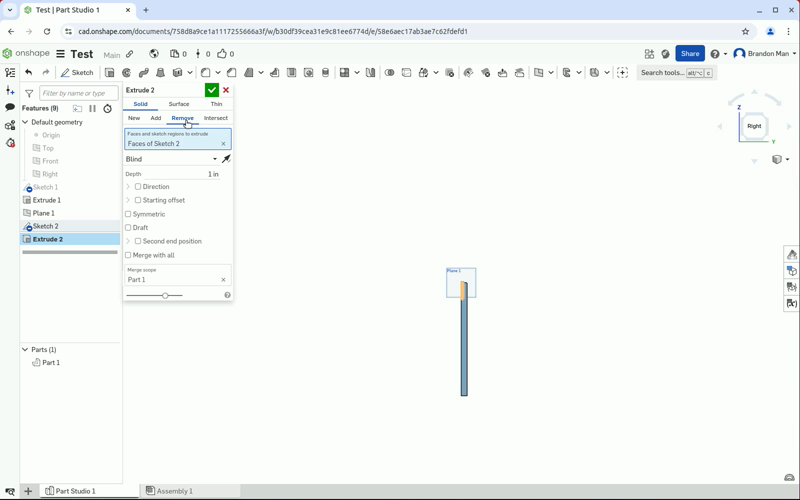
key(tab, 4)
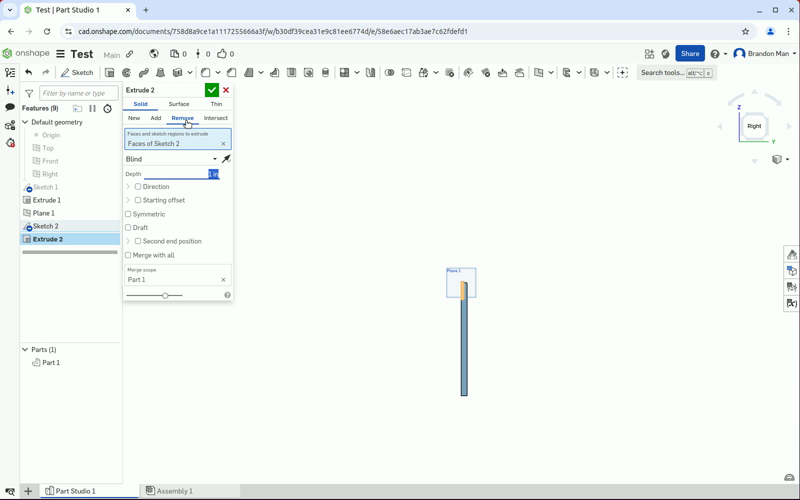
text(0.241)
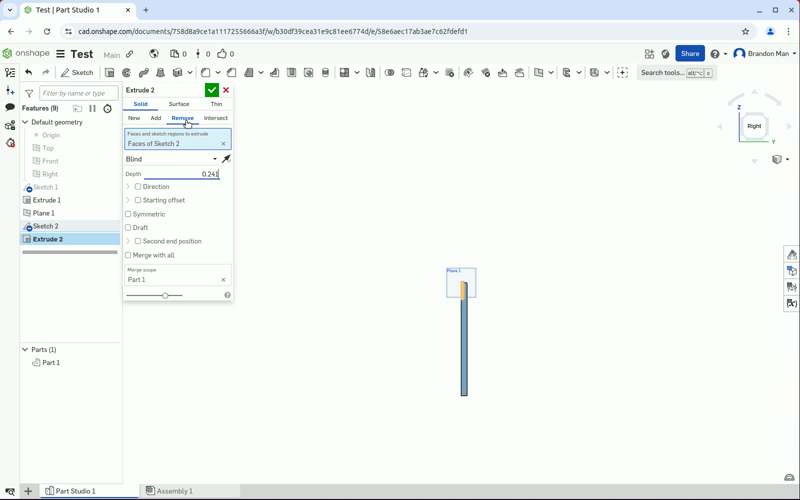
key(tab, 6)
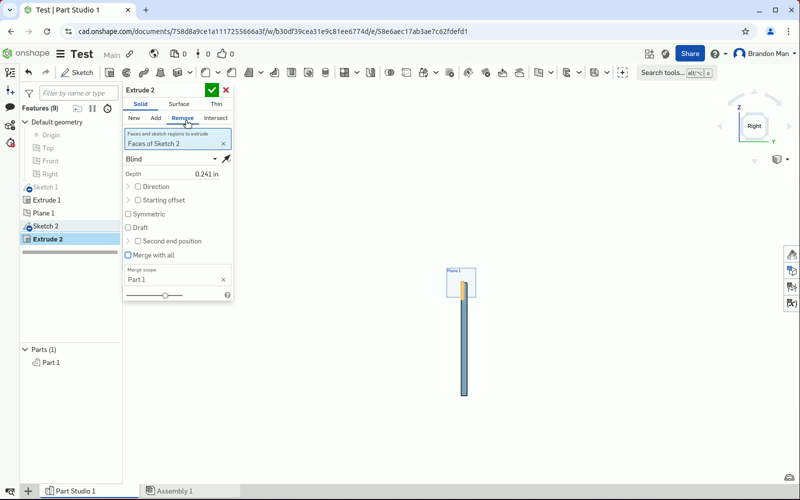
key(space)
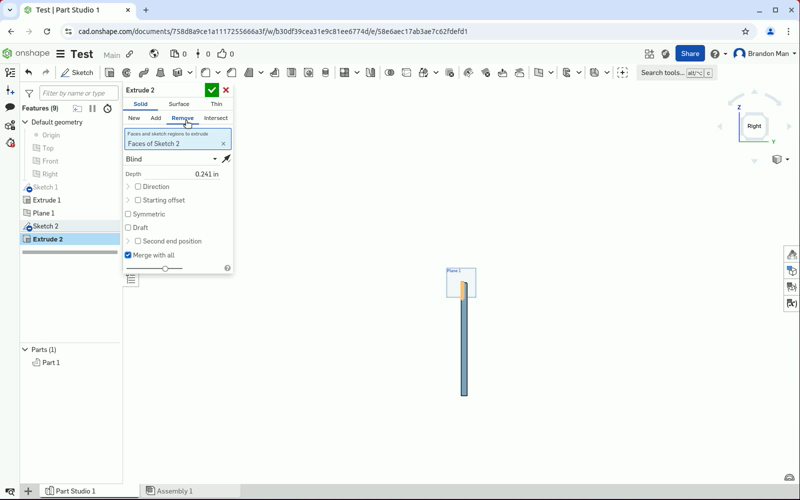
key(enter)
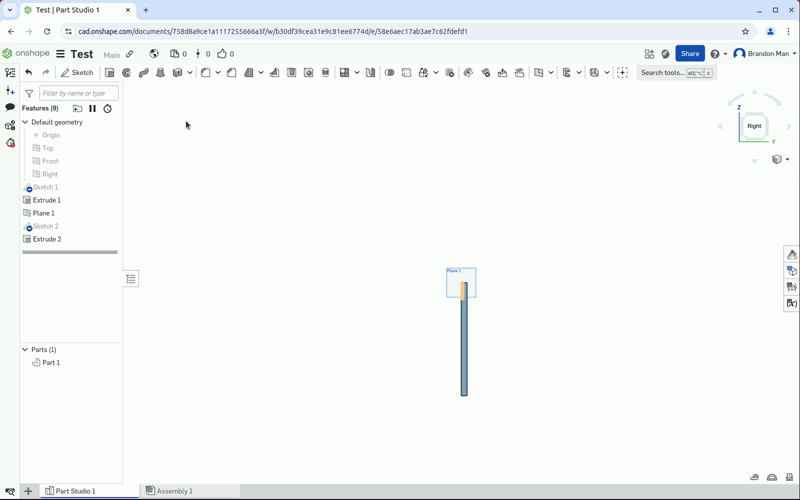
key(shift+h)
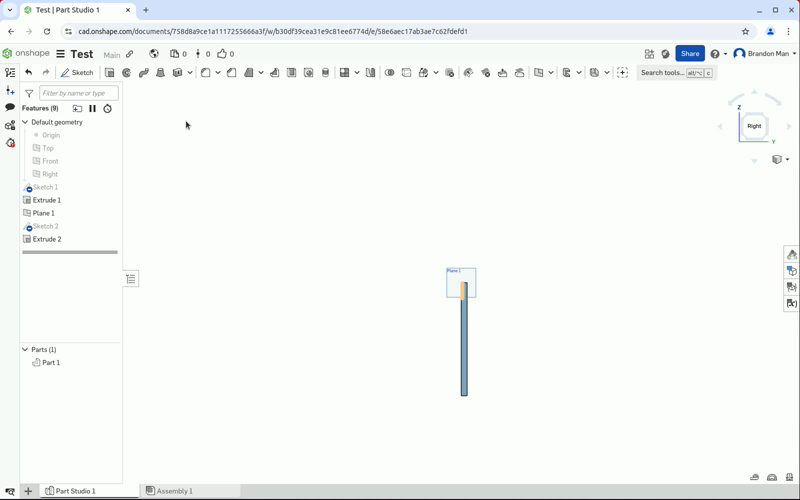
key(shift+h)
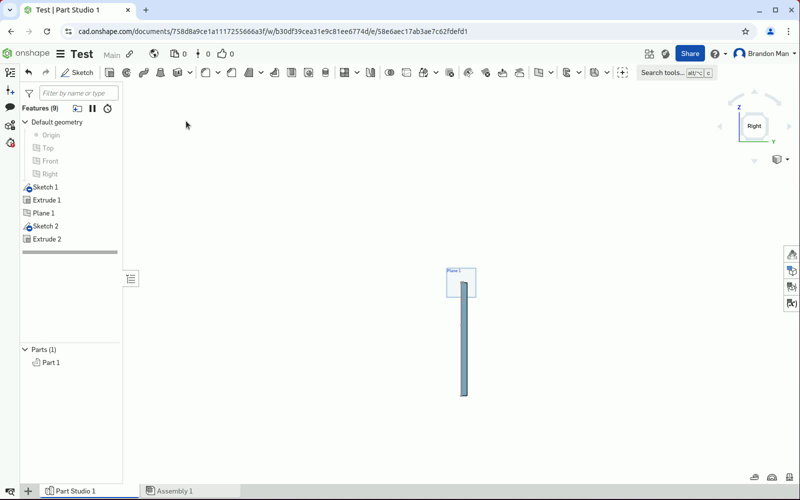
key(shift+7)
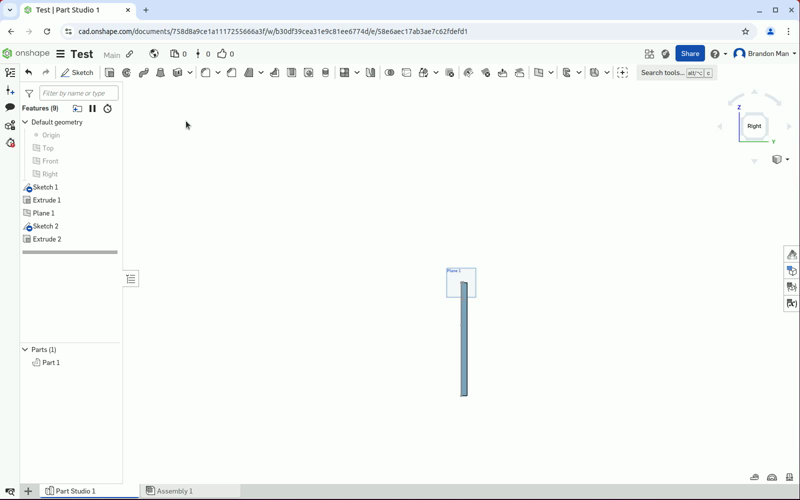
key(right, 2)
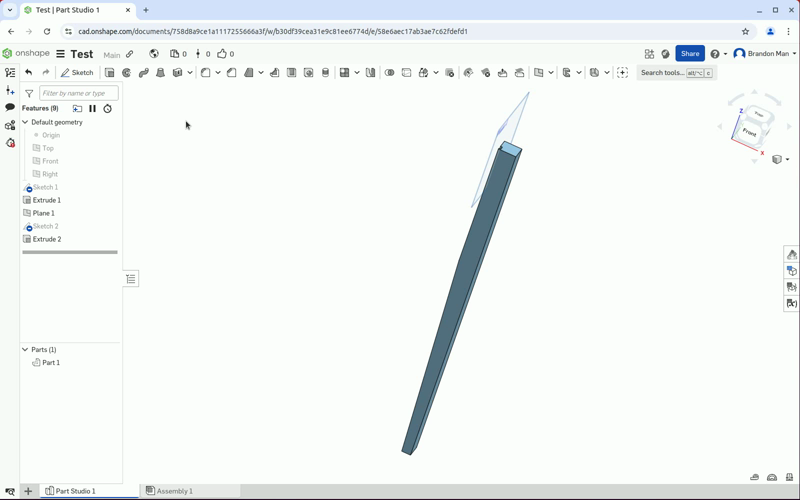
key(down, 2)
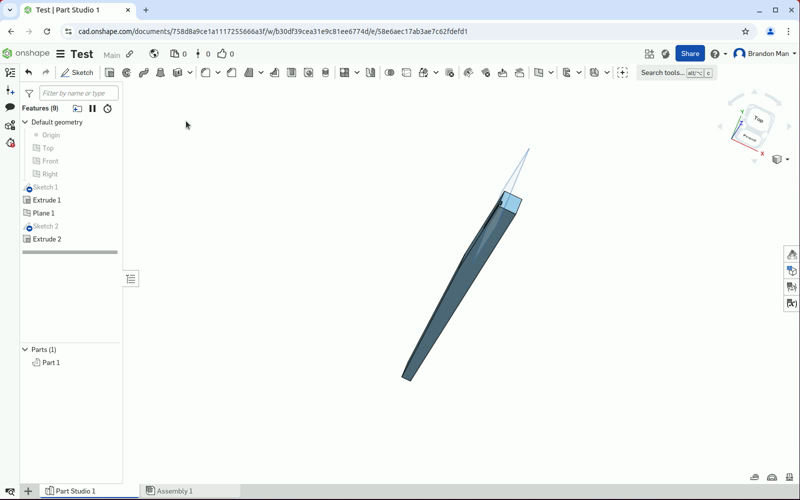
key(up, 2)
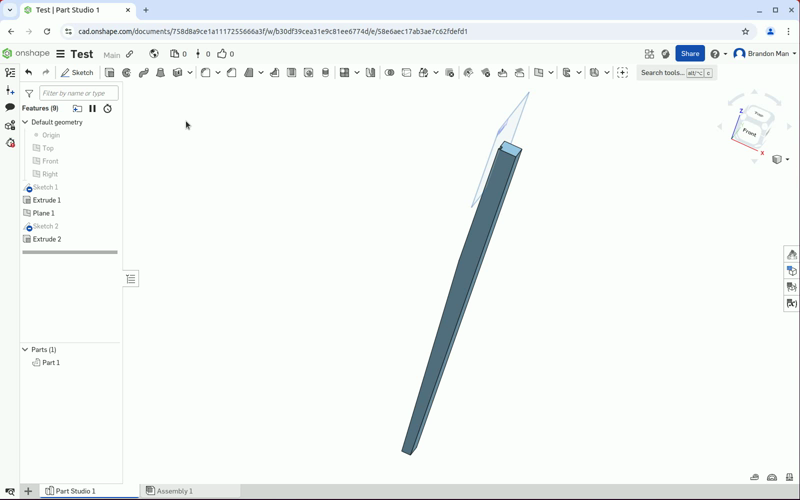
key(left, 2)
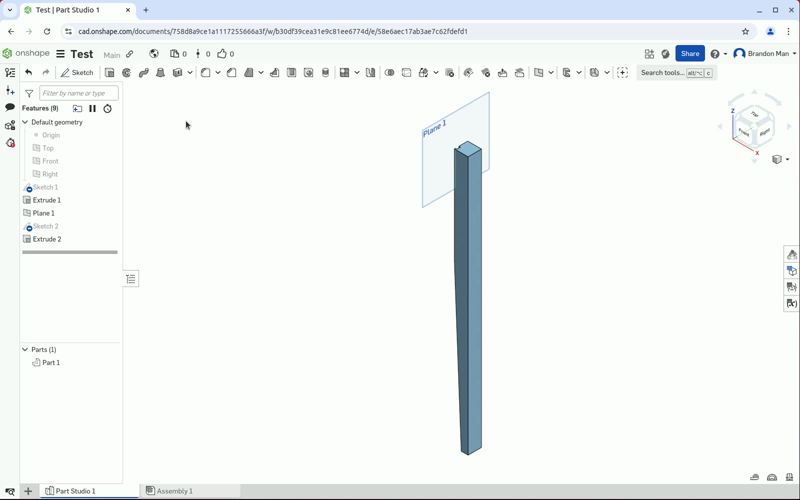
mouse_move(73, 189)
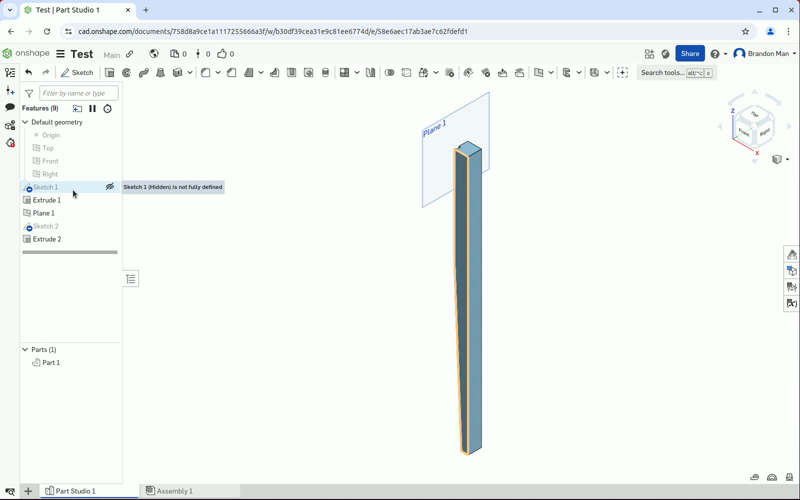
click(73, 189)